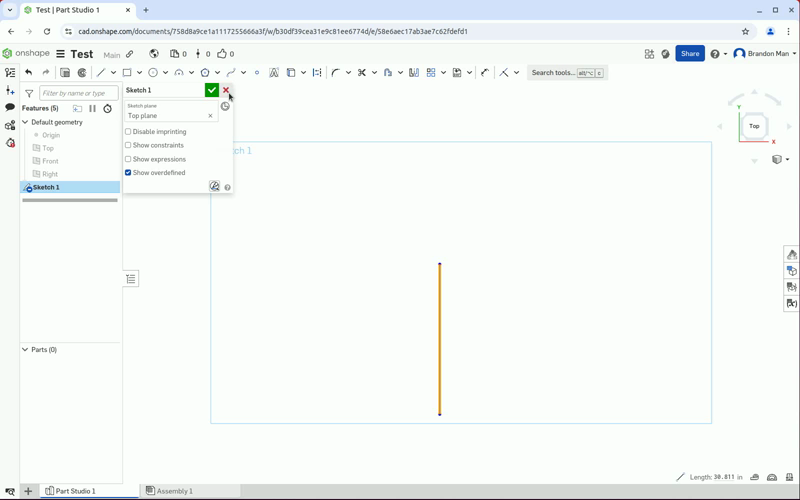
key(shift+h)
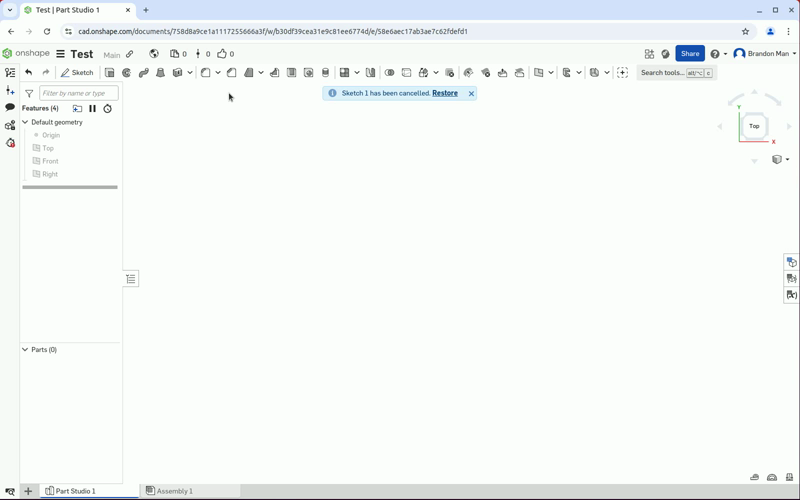
mouse_move(73, 352)
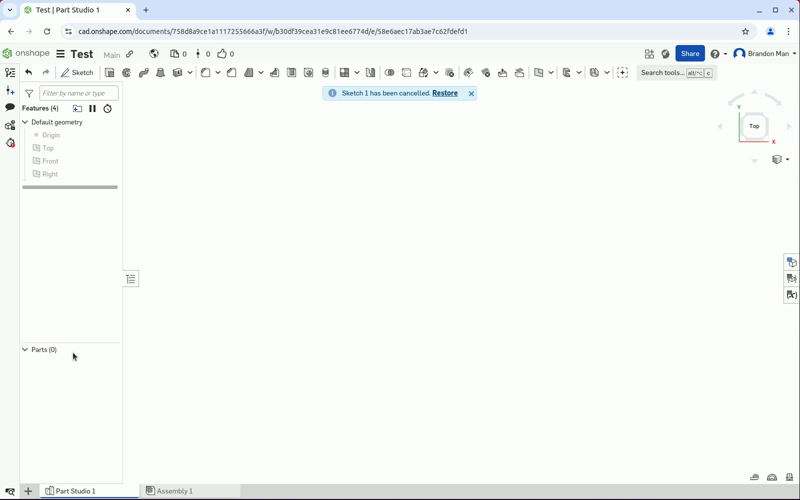
key(y)
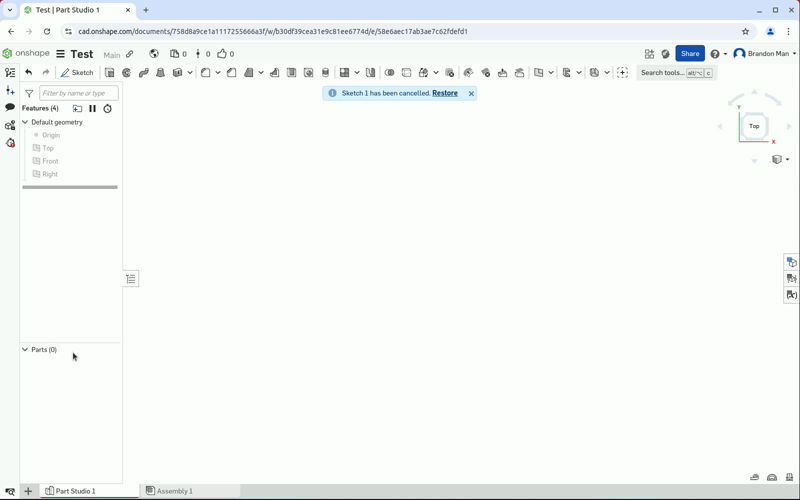
key(shift+p)
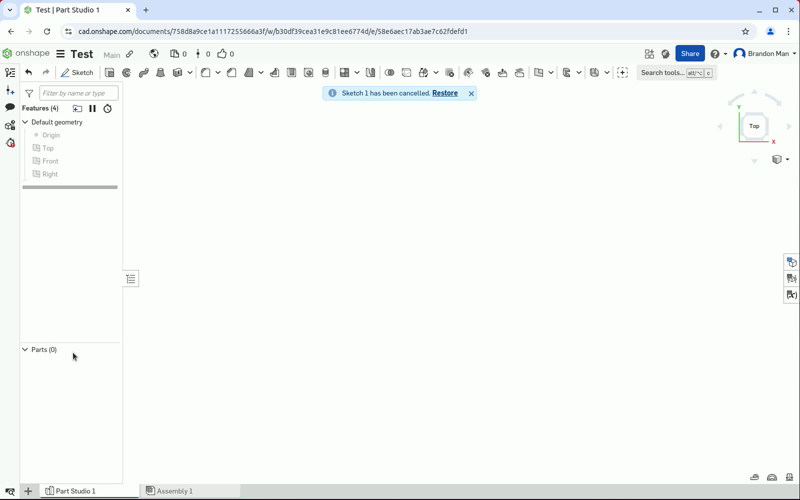
key(space)
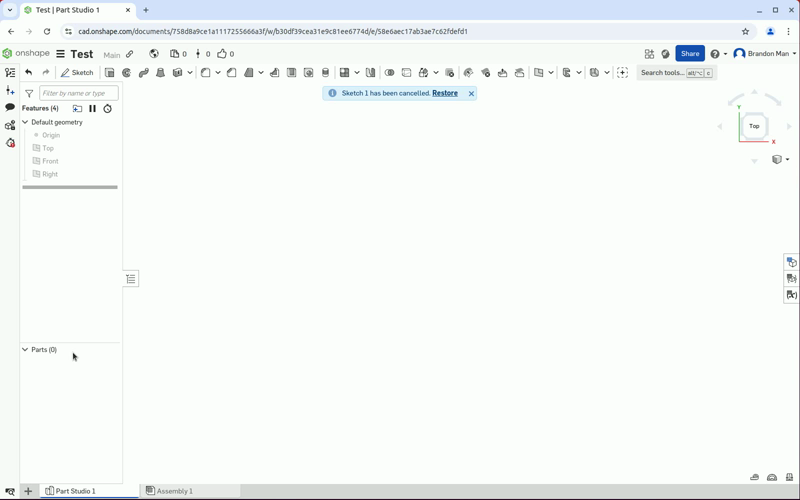
key_down(shift)
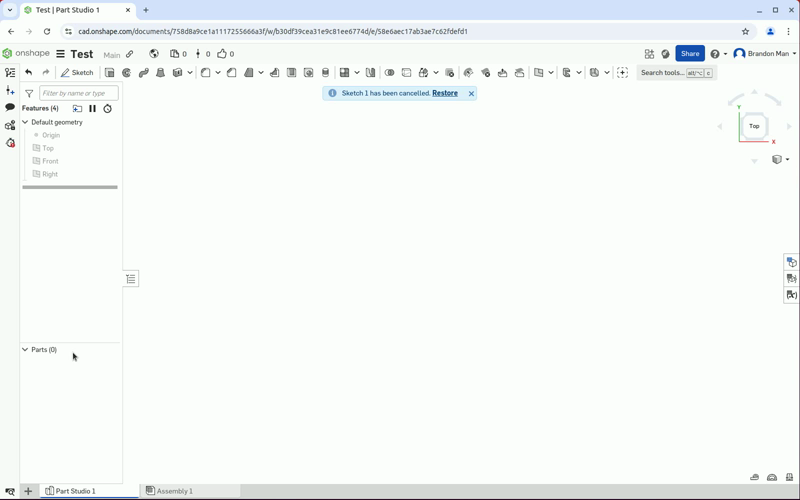
key(up)
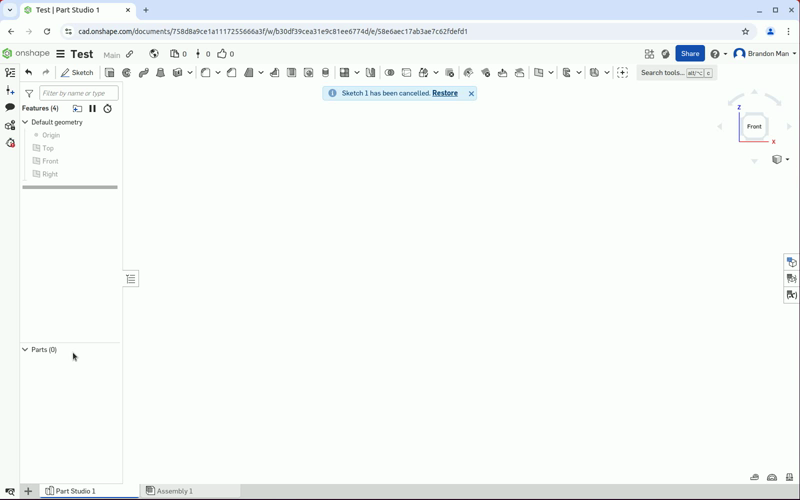
key_up(shift)
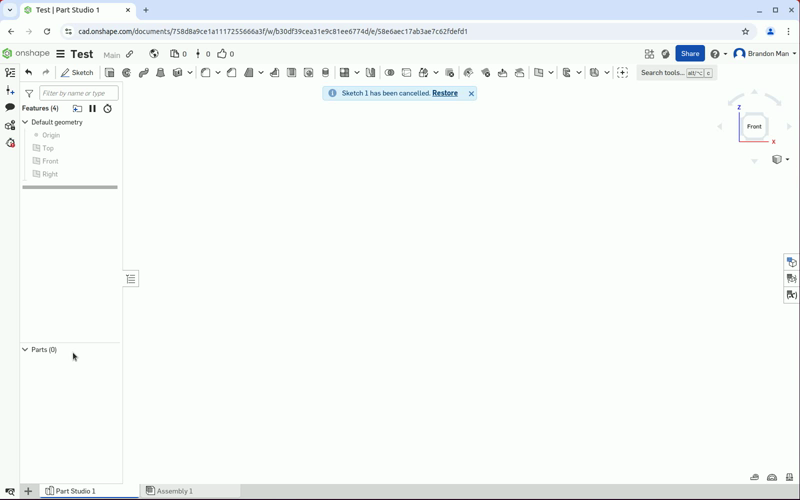
mouse_move(73, 352)
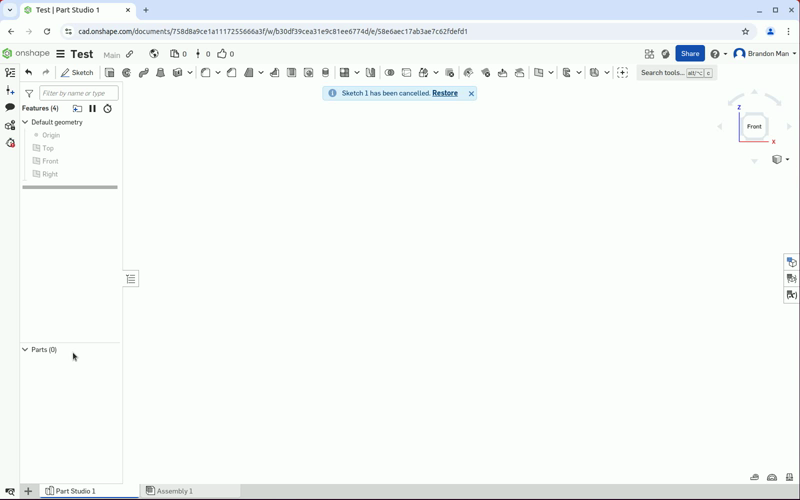
key(shift+y)
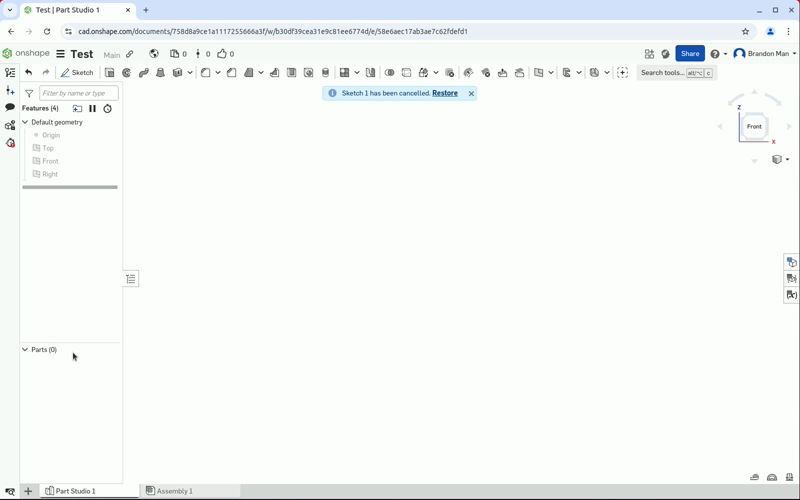
key(shift+s)
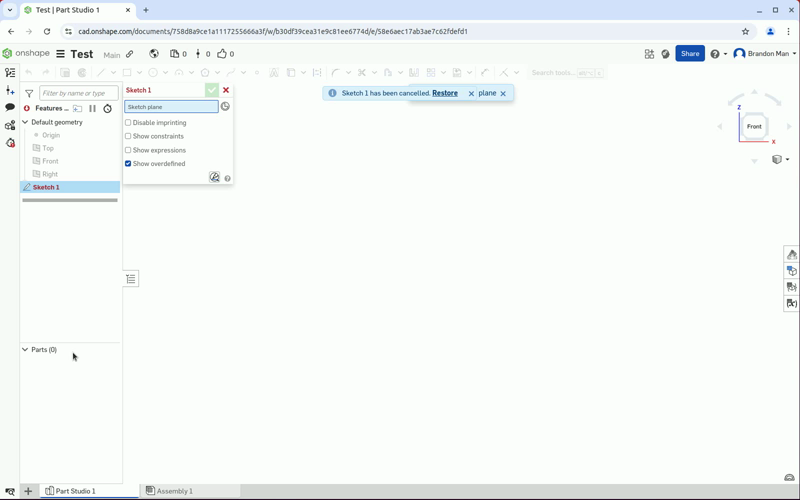
mouse_move(73, 163)
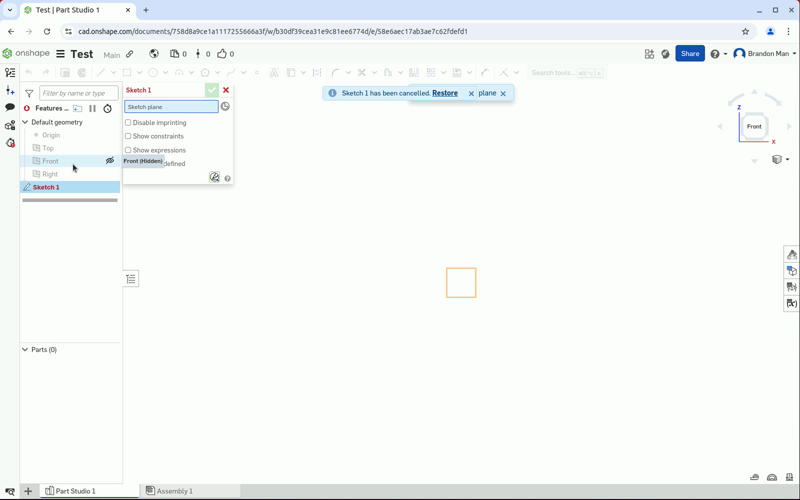
click(73, 163)
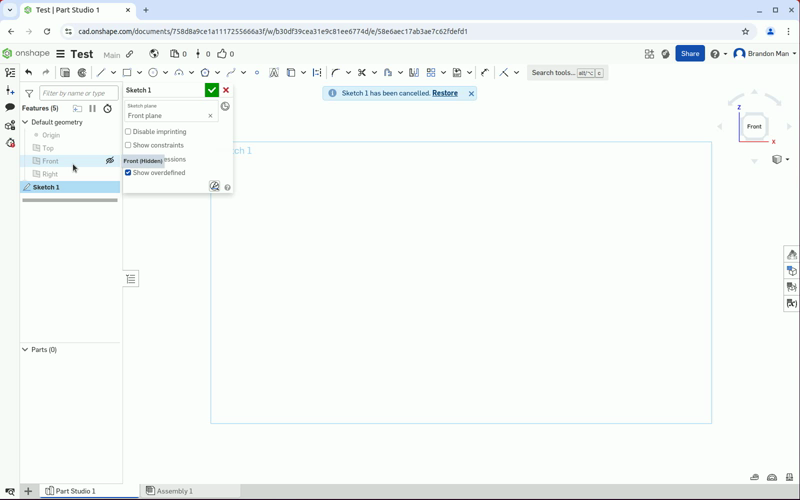
mouse_move(73, 352)
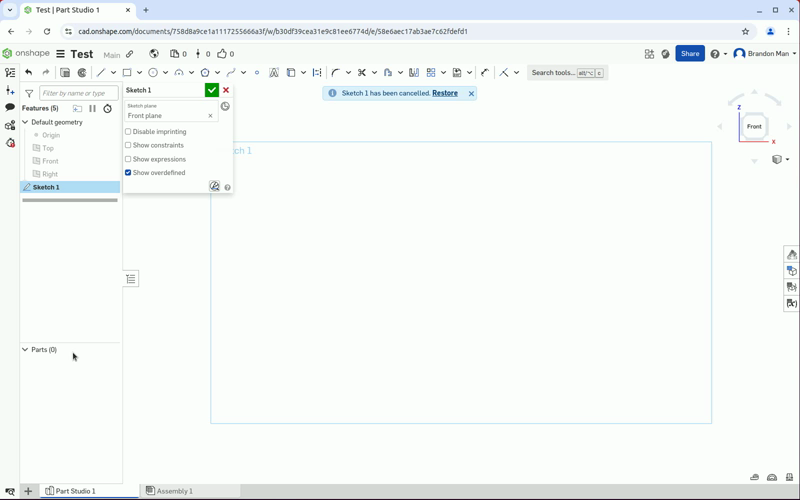
key(y)
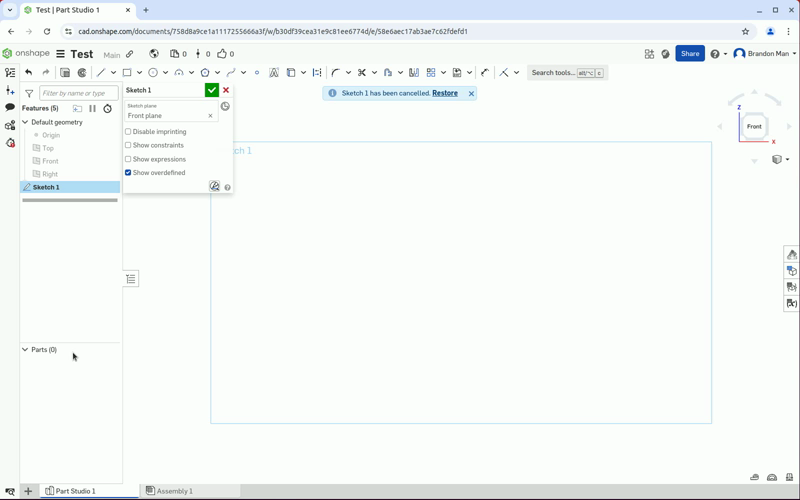
key(l)
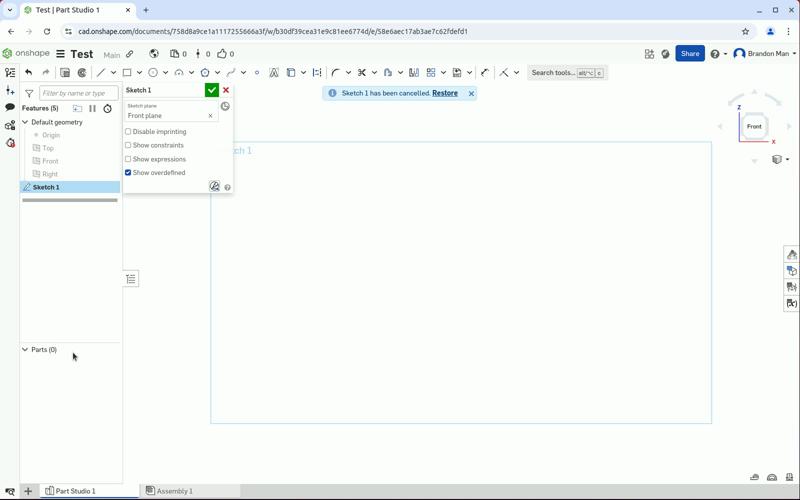
key_down(shift)
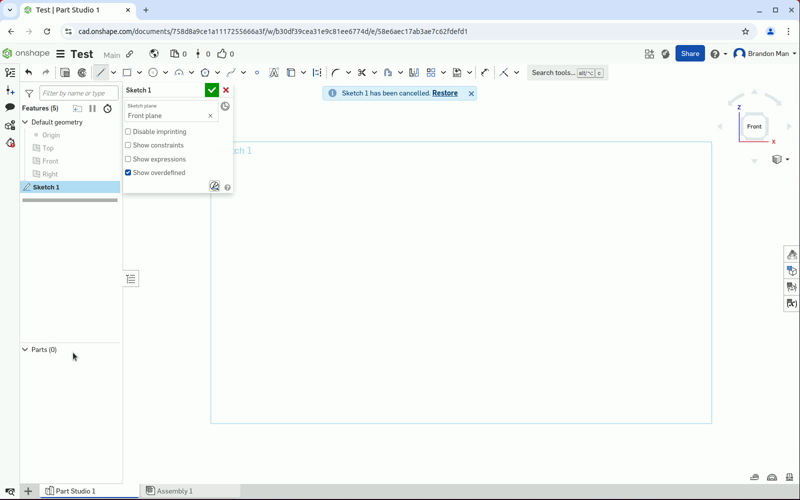
mouse_move(370, 282)
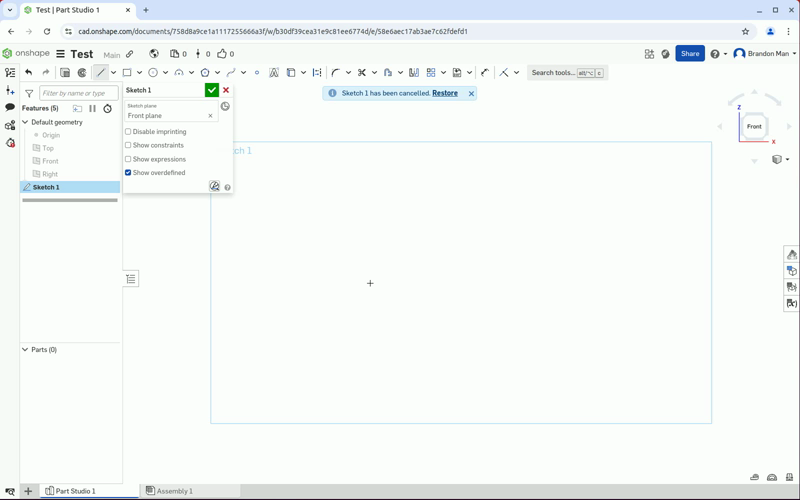
click(370, 282)
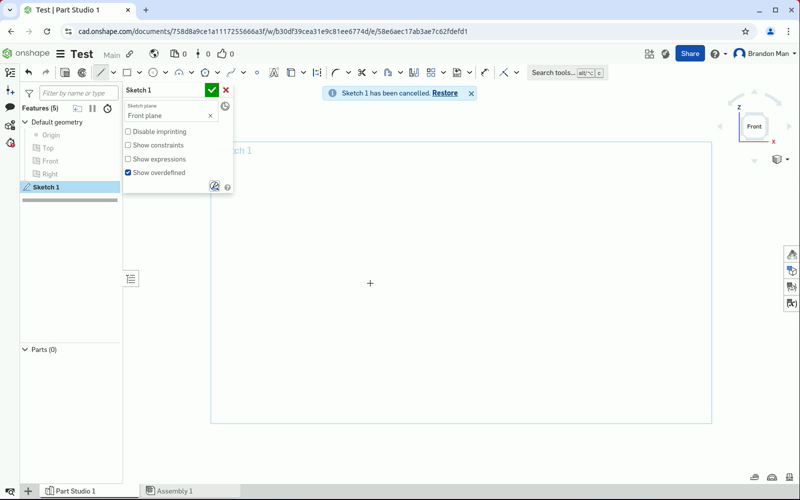
key_up(shift)
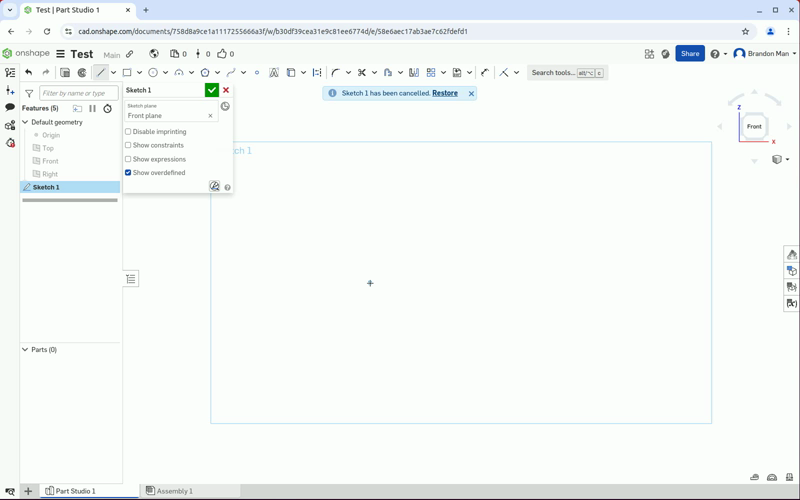
key_down(shift)
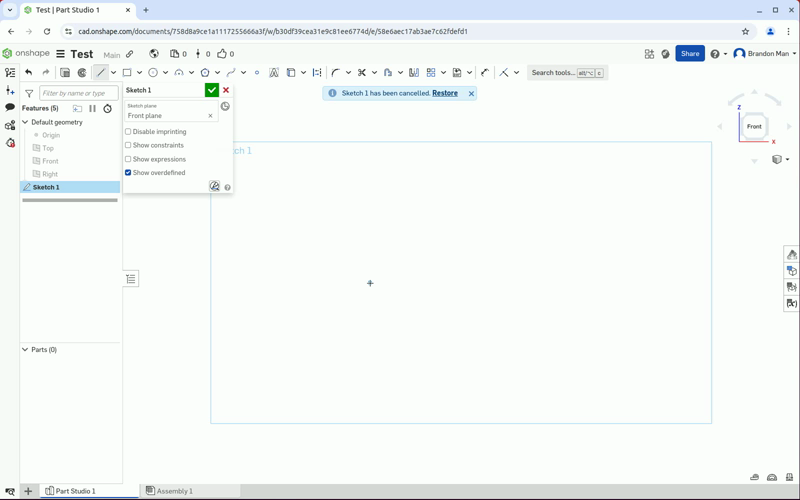
mouse_move(461, 282)
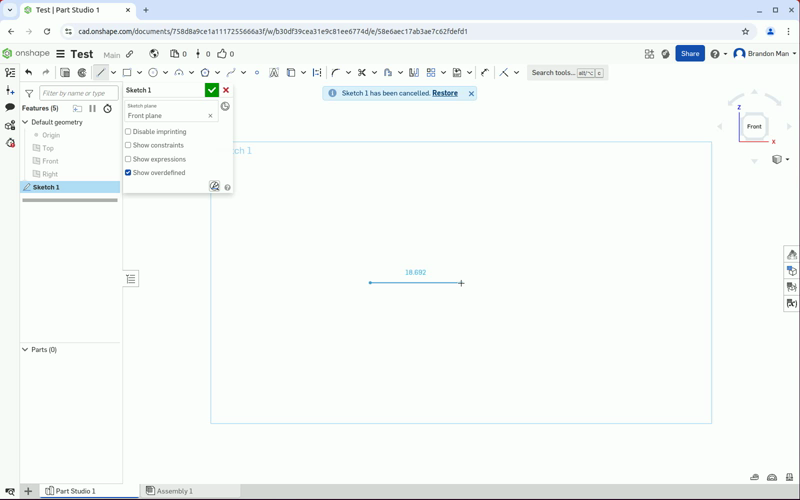
click(461, 282)
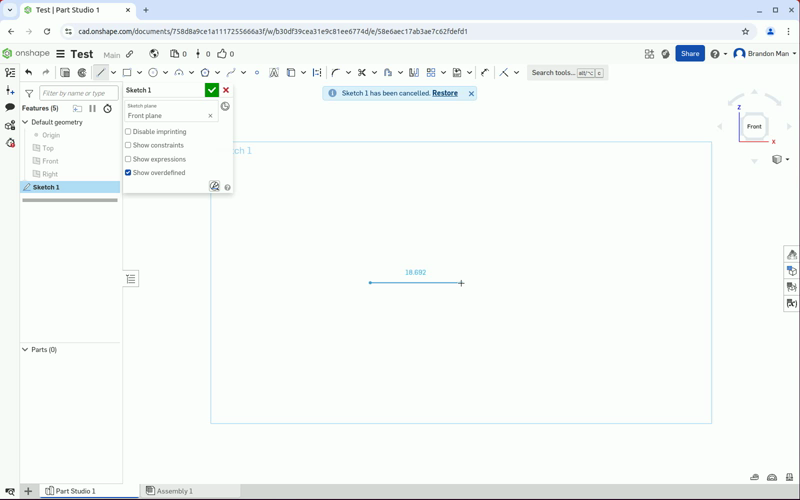
key_up(shift)
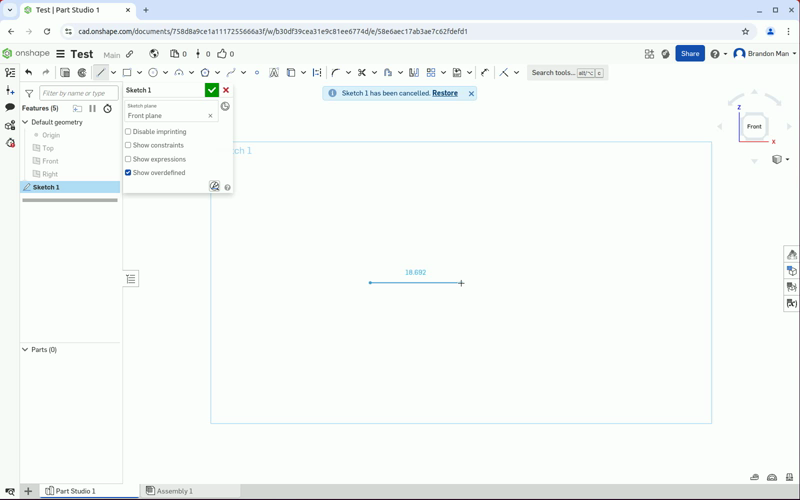
key_down(shift)
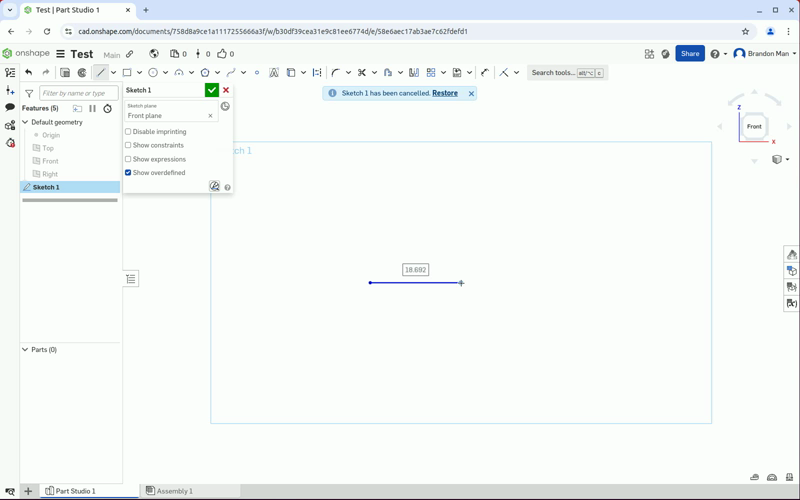
mouse_move(461, 192)
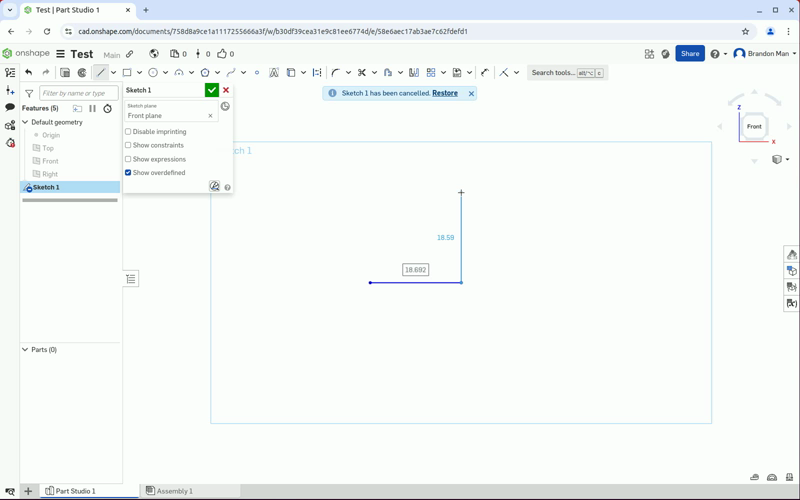
click(461, 192)
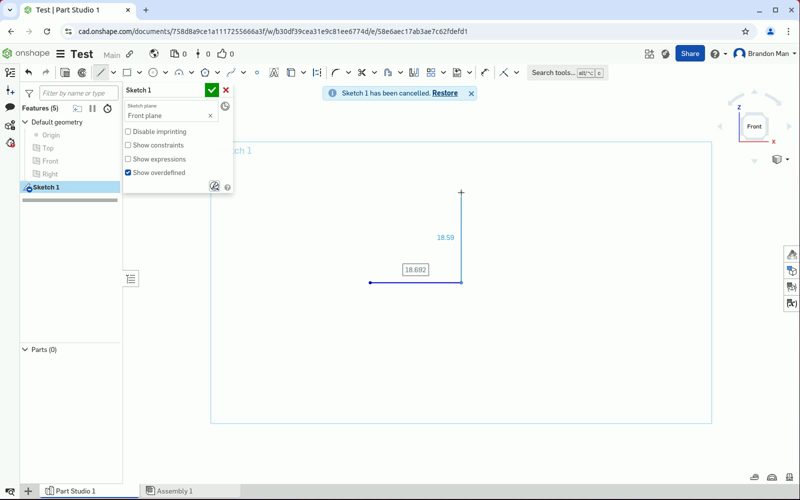
key_up(shift)
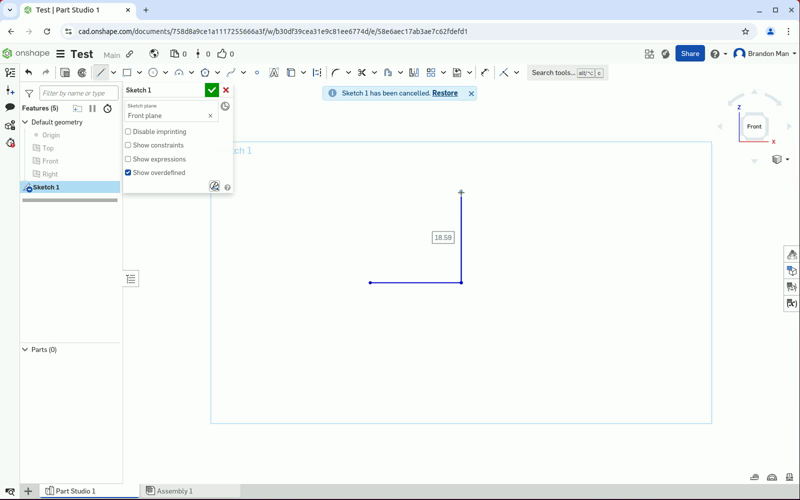
key_down(shift)
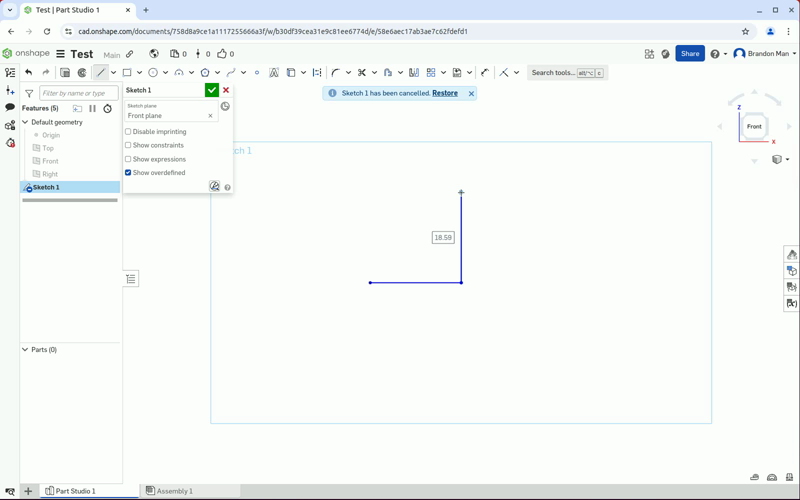
mouse_move(370, 192)
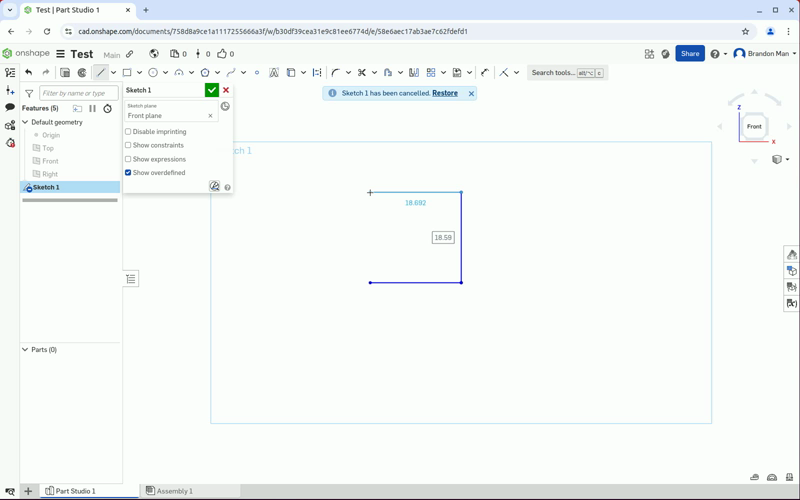
click(370, 192)
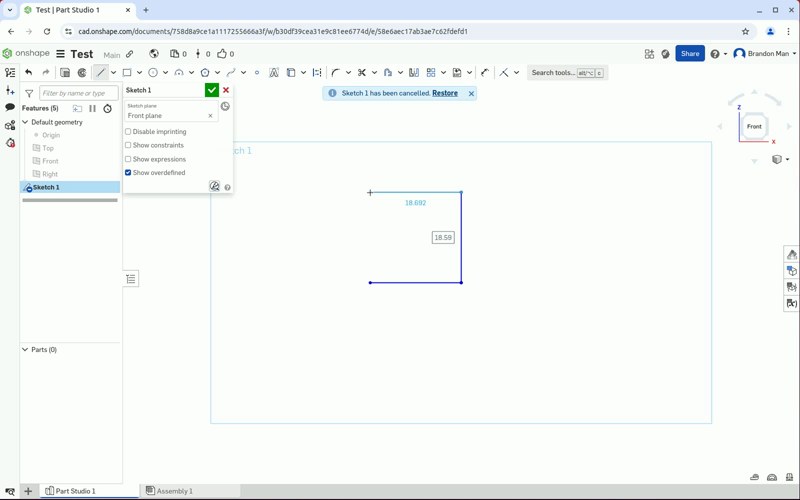
key_up(shift)
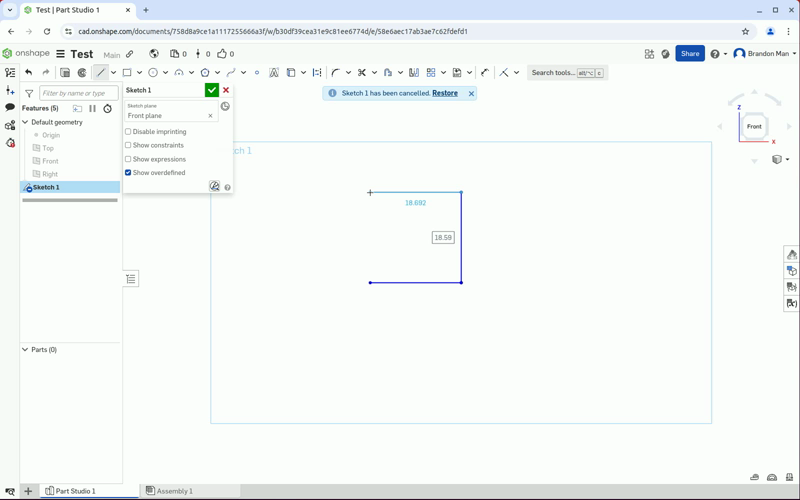
key_down(shift)
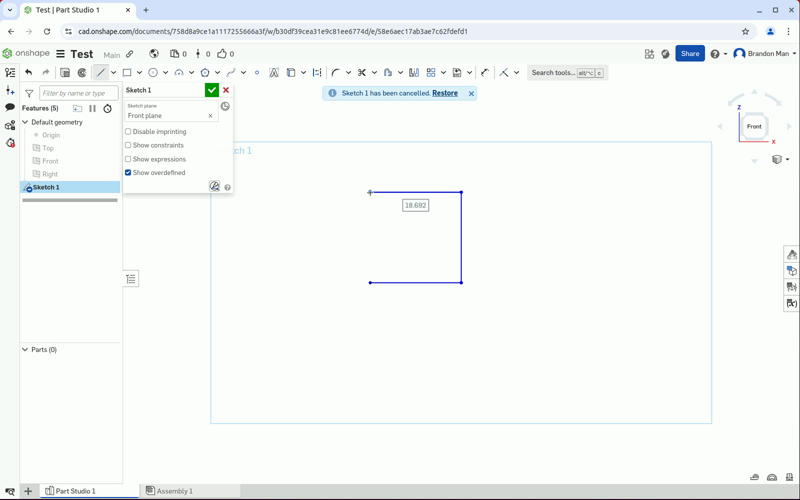
mouse_move(370, 282)
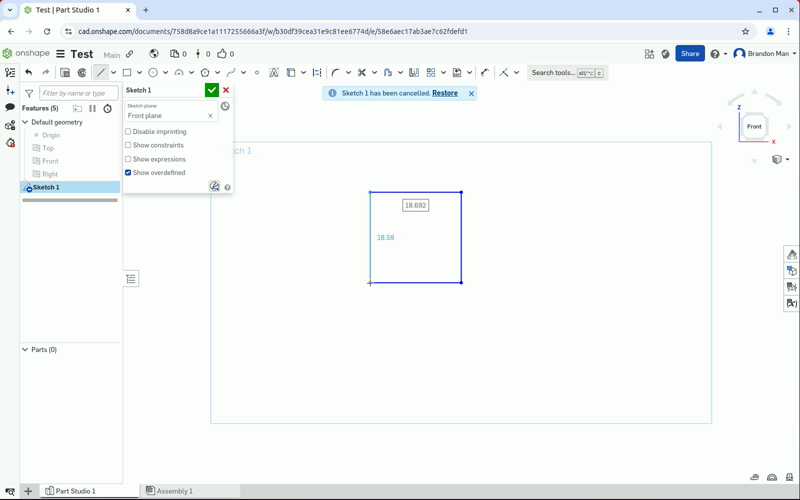
key_up(shift)
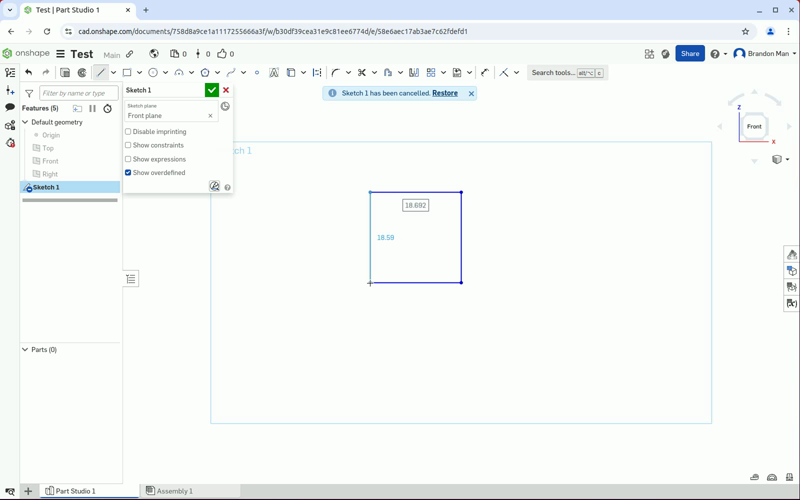
click(370, 282)
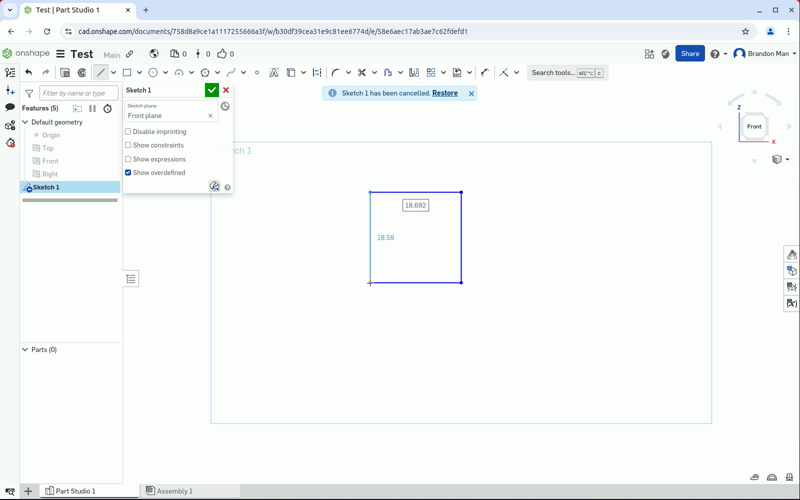
key(esc)
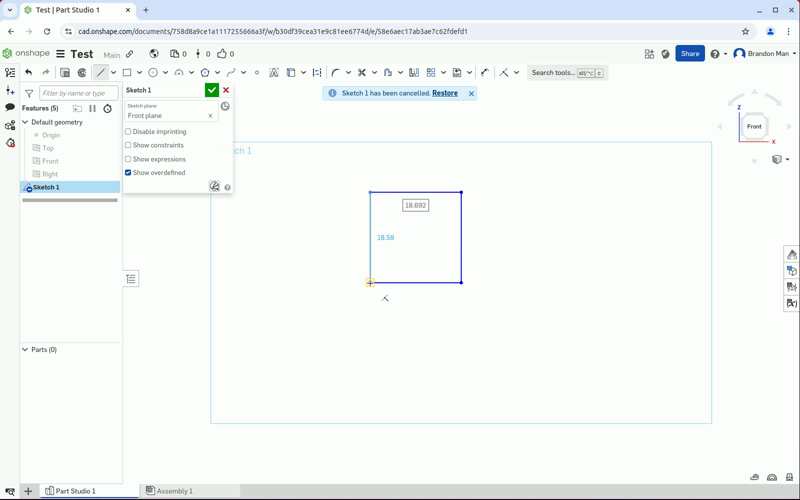
mouse_move(429, 199)
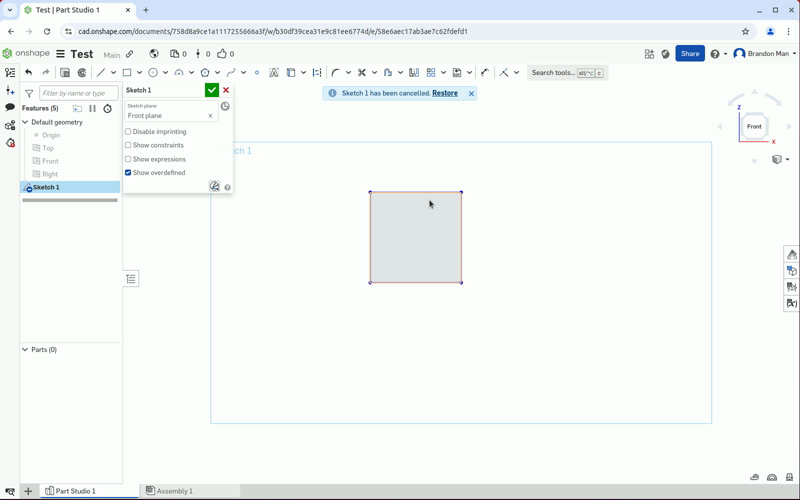
click(429, 199)
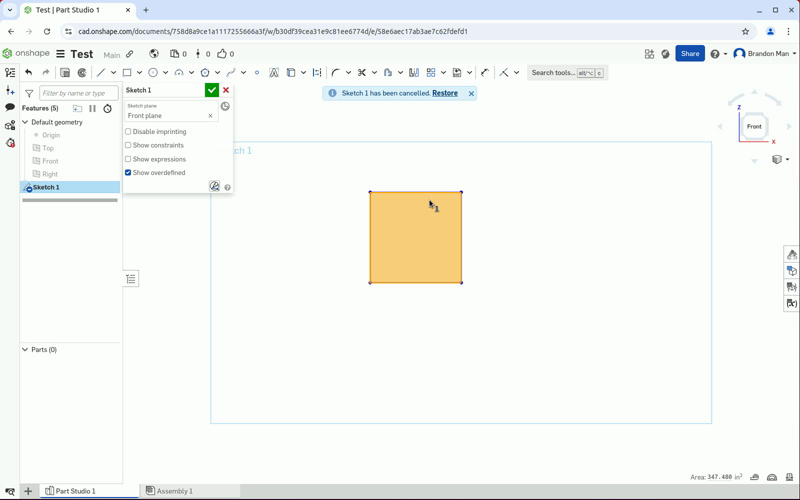
mouse_move(73, 352)
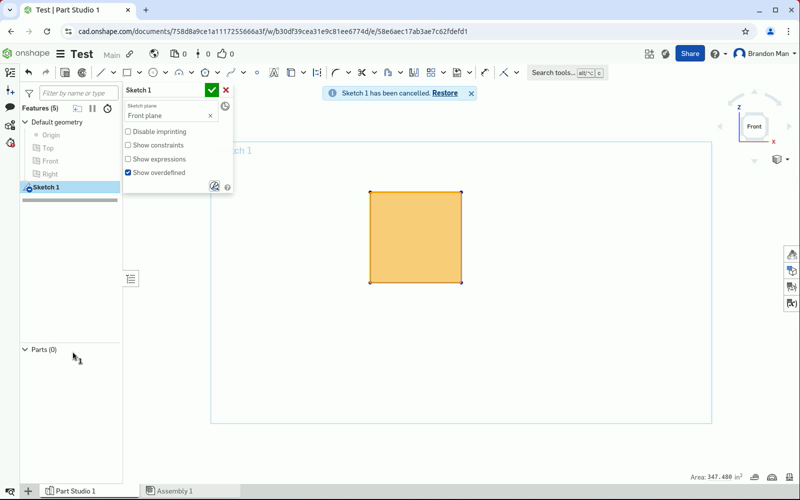
key(shift+y)
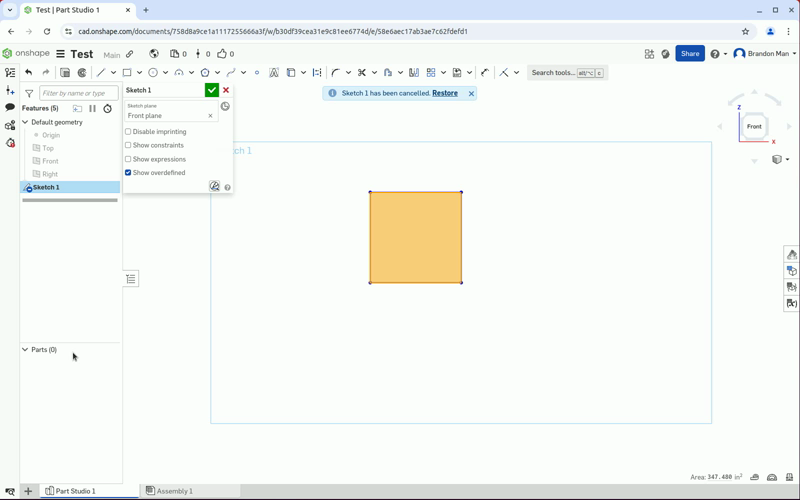
key(shift+e)
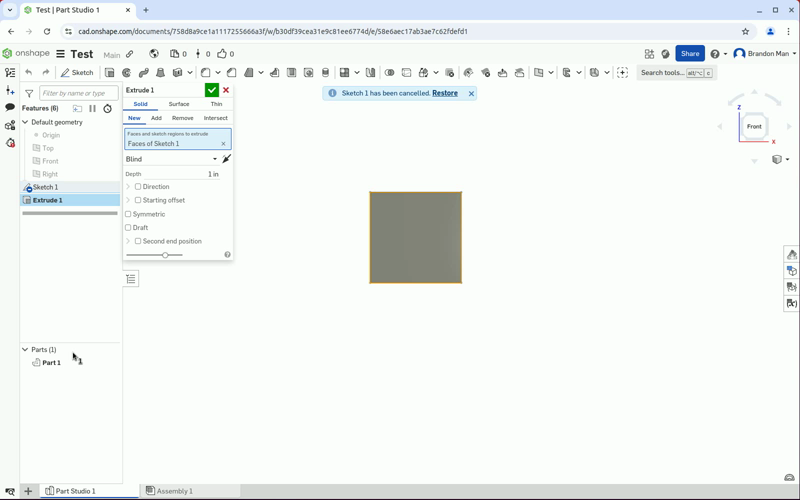
mouse_move(143, 106)
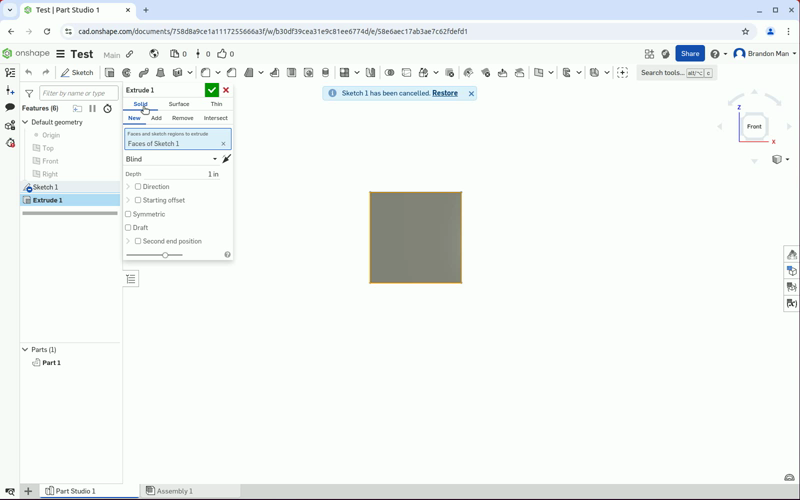
click(143, 106)
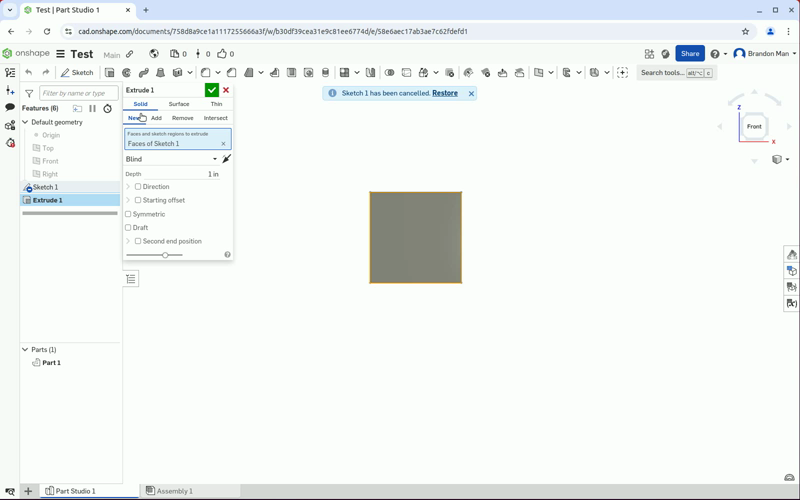
mouse_move(137, 120)
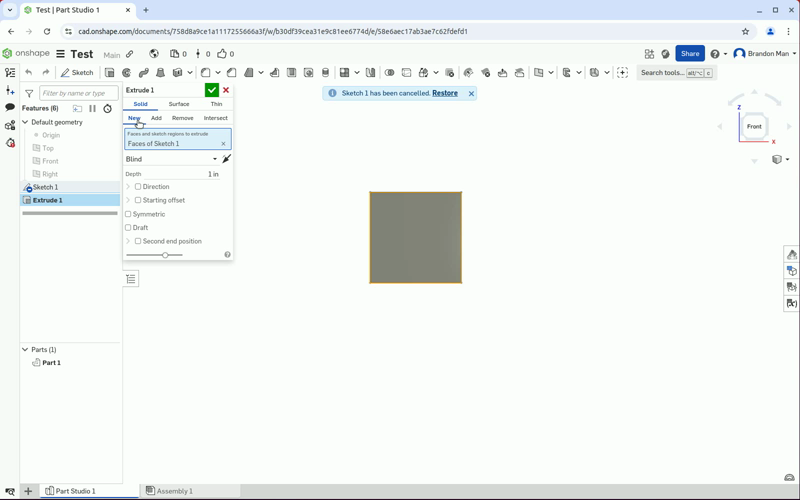
click(137, 120)
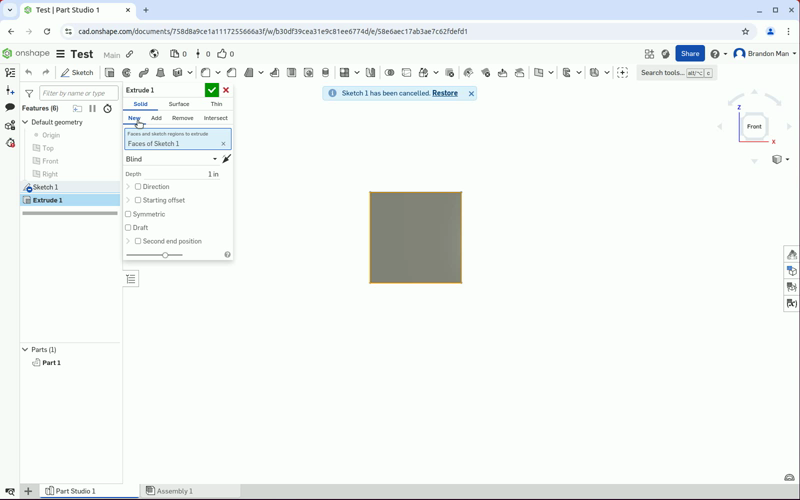
key(tab, 4)
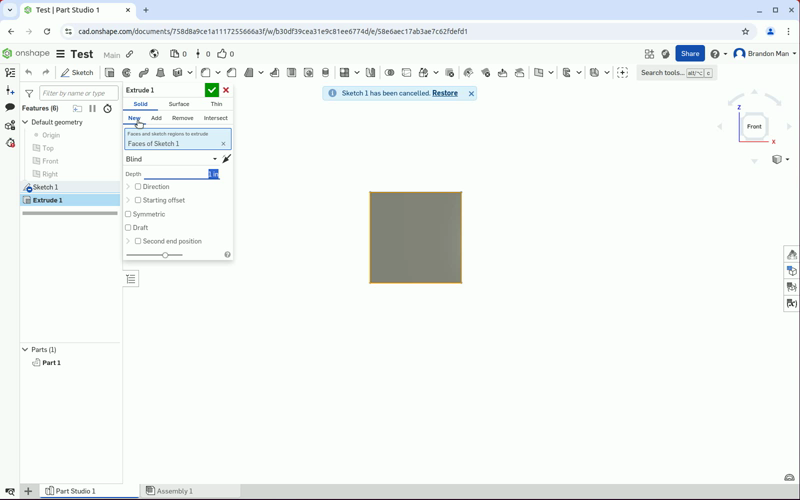
text(18.535)
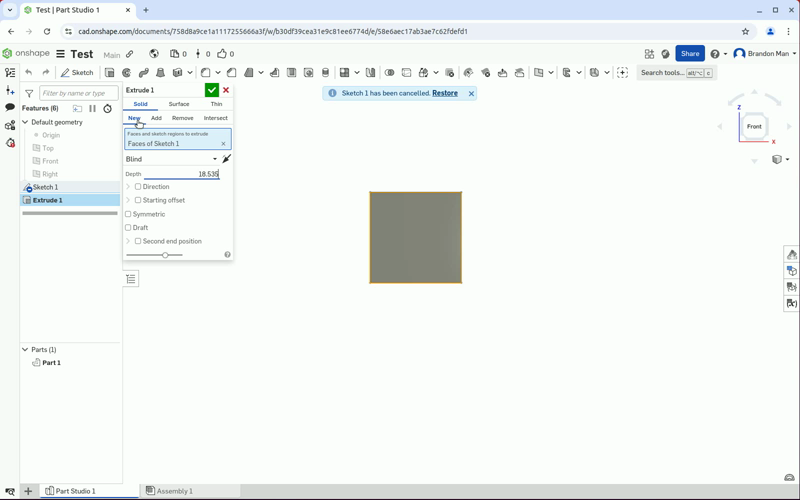
key(enter)
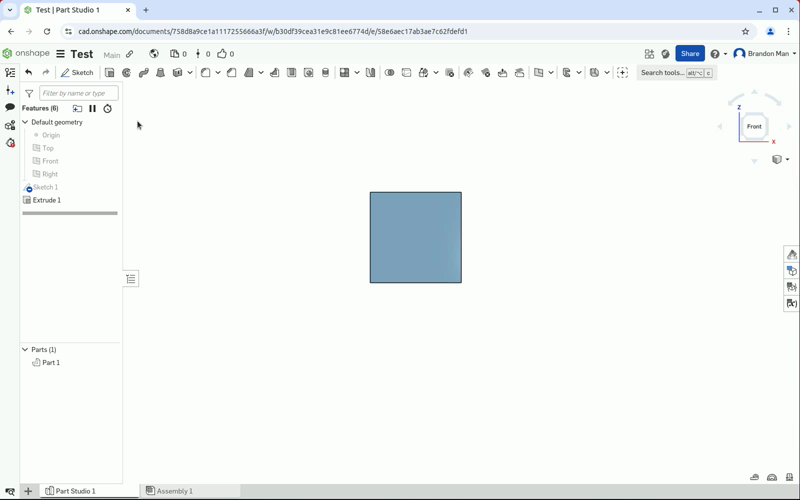
key(shift+h)
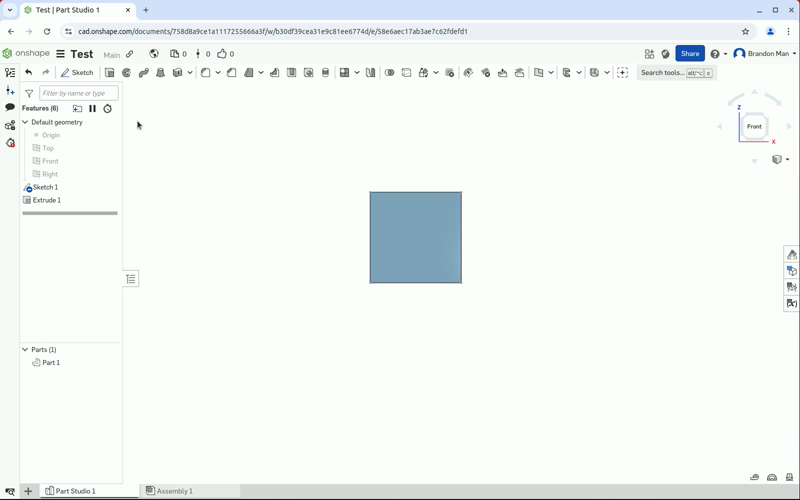
key(shift+h)
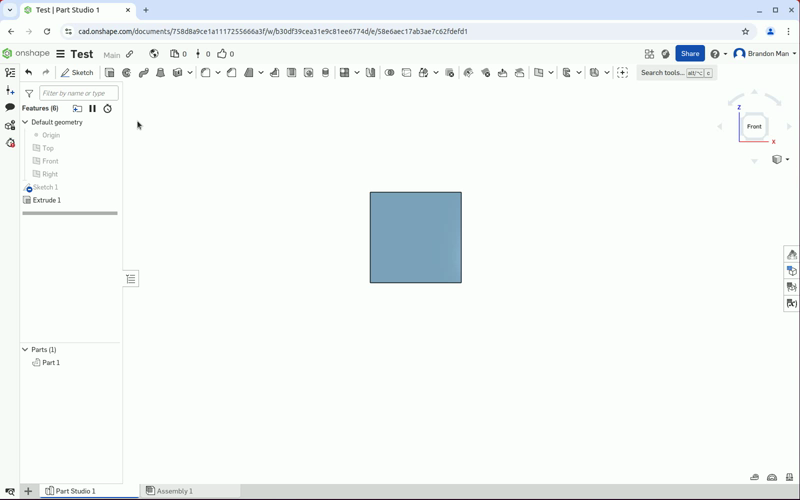
mouse_move(73, 189)
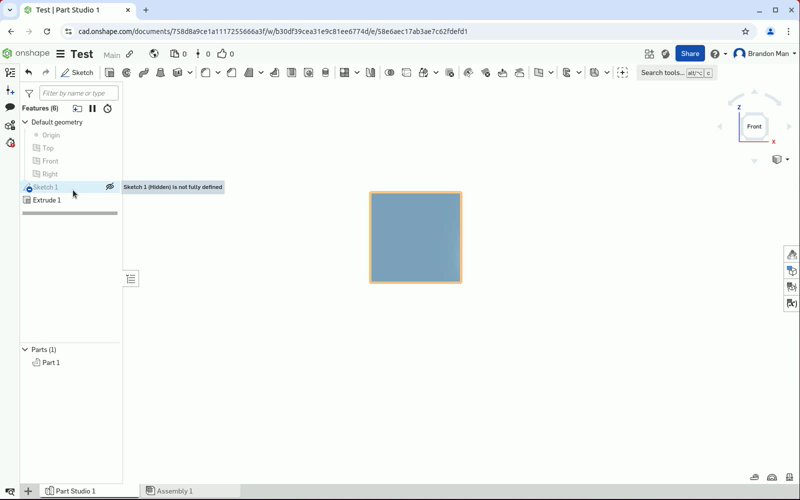
click(73, 189)
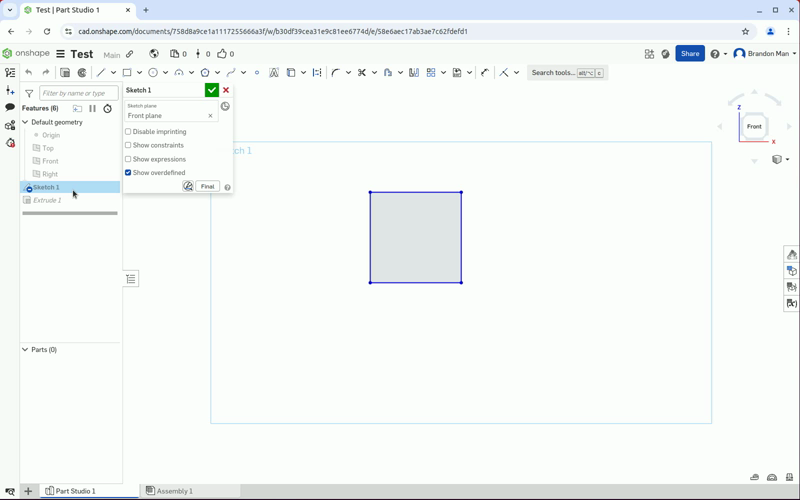
mouse_move(229, 92)
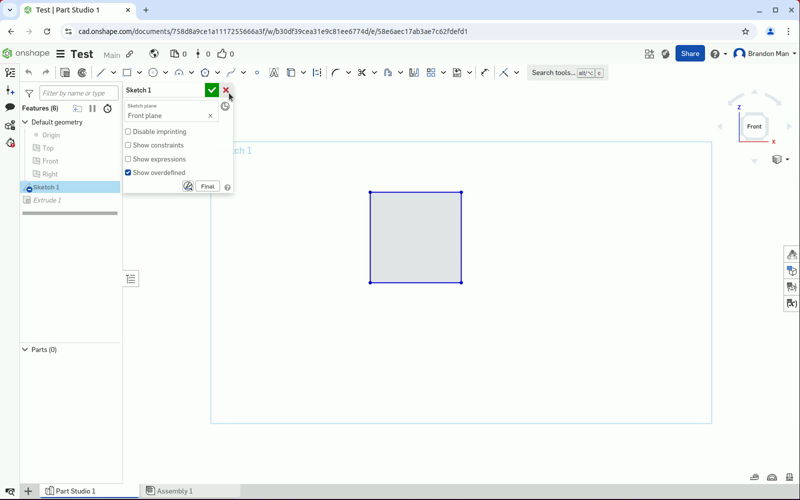
click(229, 92)
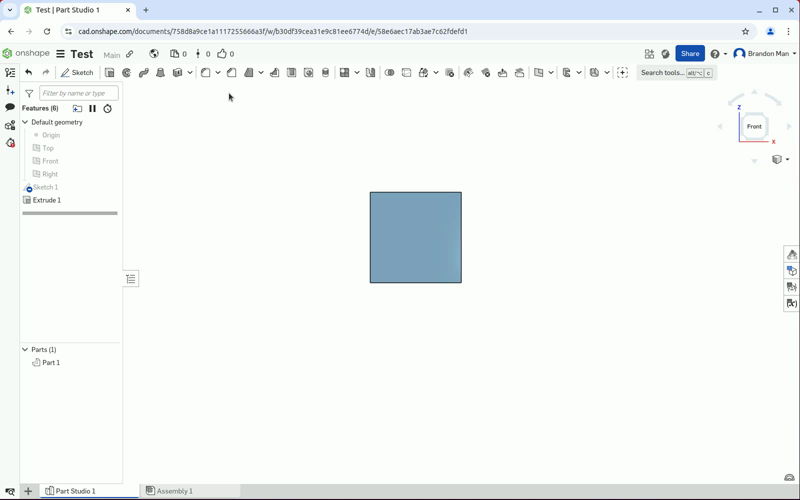
mouse_move(541, 75)
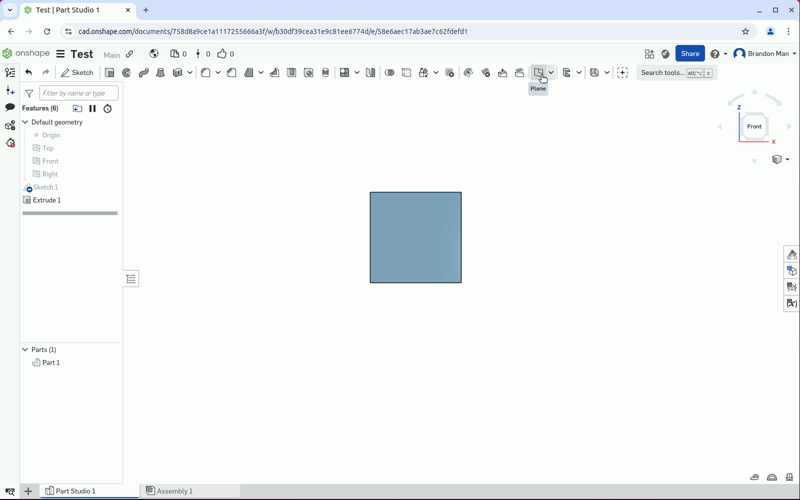
click(541, 75)
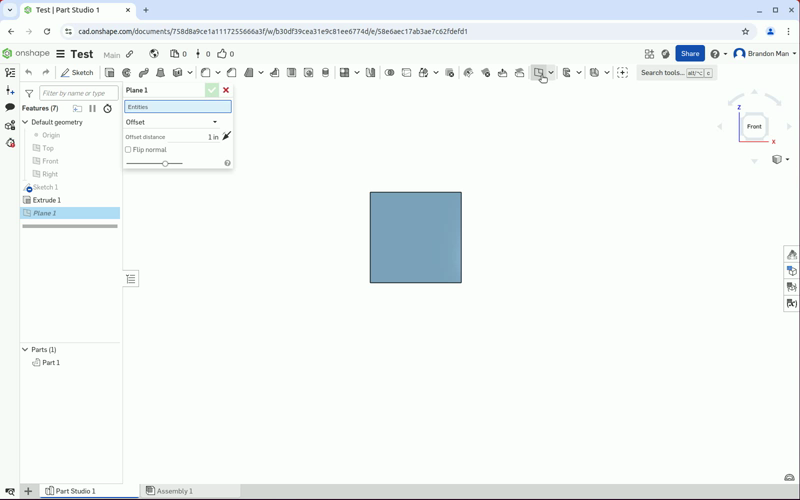
mouse_move(73, 163)
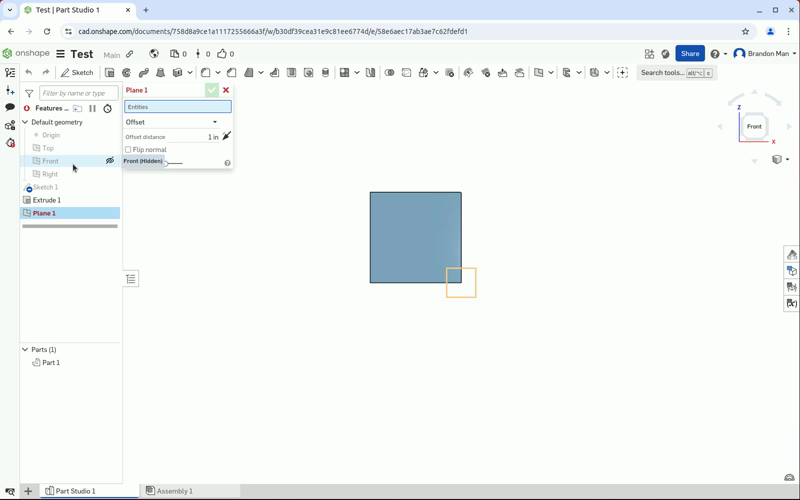
click(73, 163)
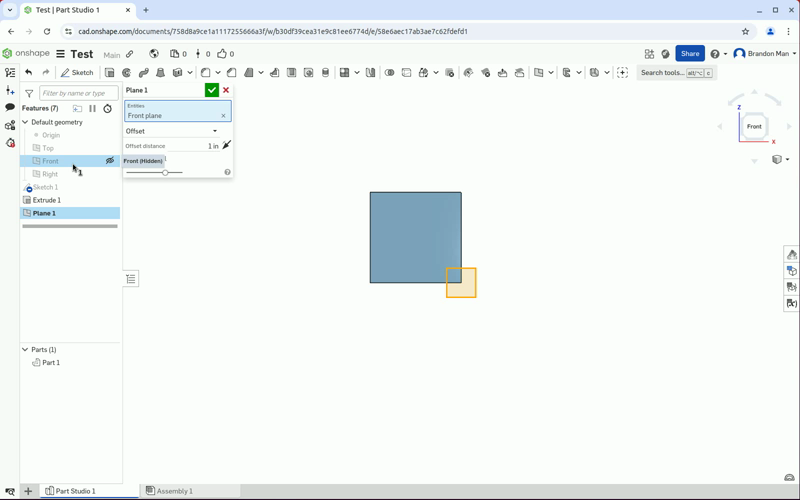
key(tab, 2)
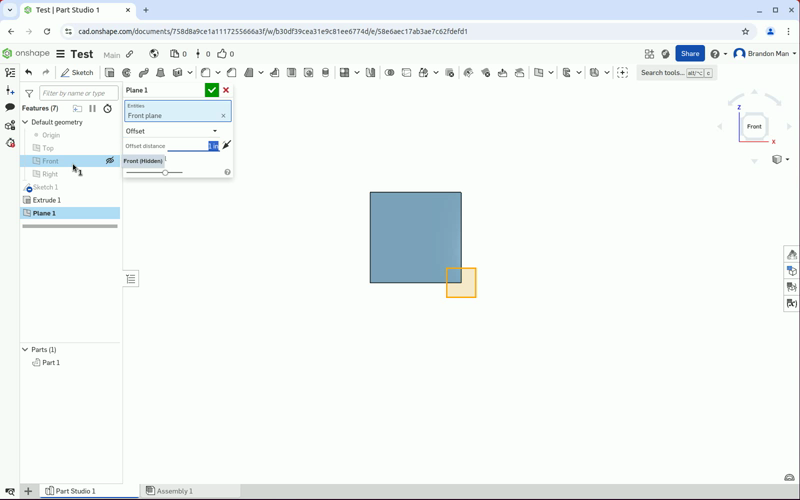
text(18.548)
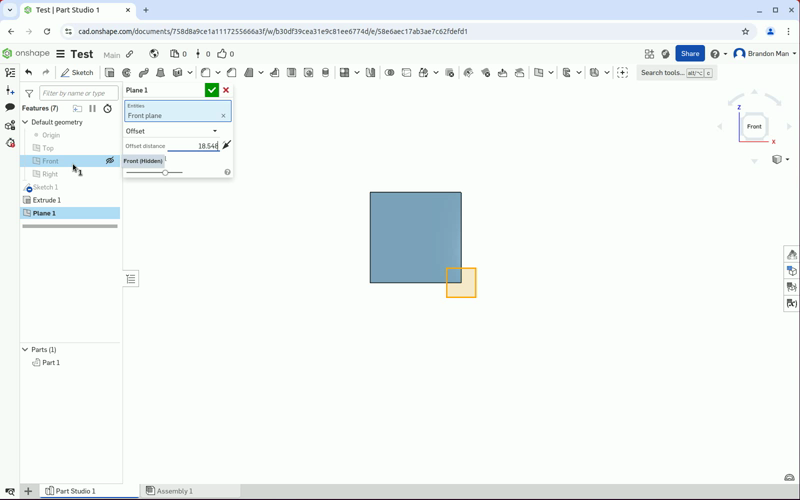
key(enter, 2)
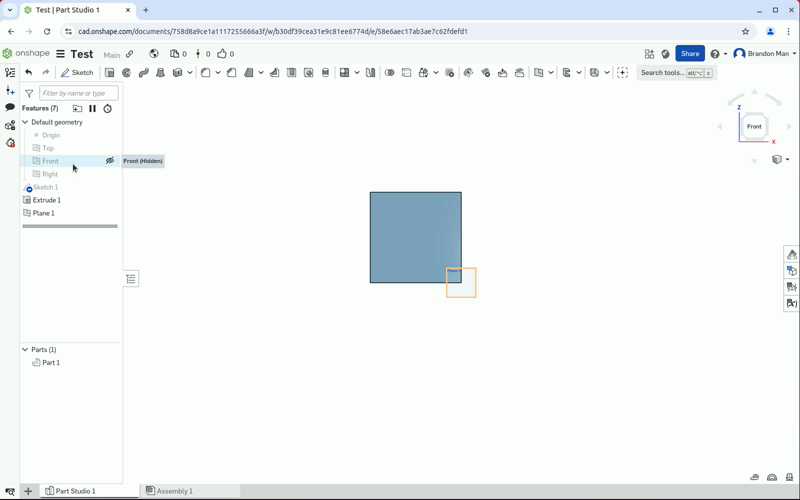
key(shift+s)
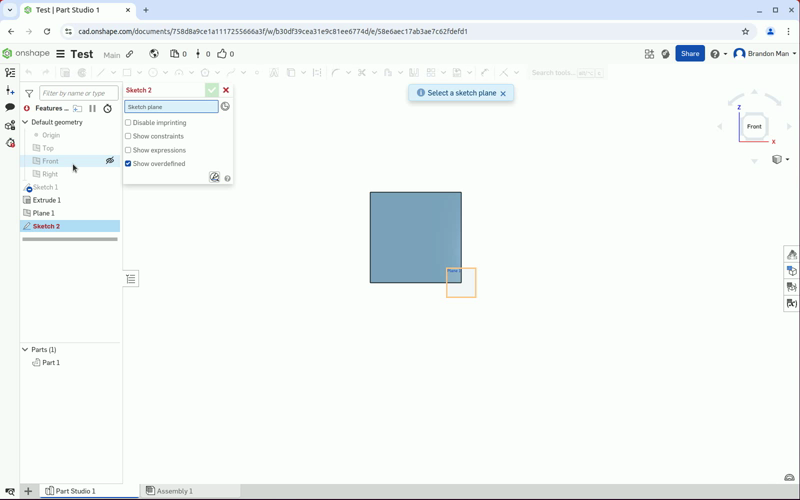
mouse_move(73, 215)
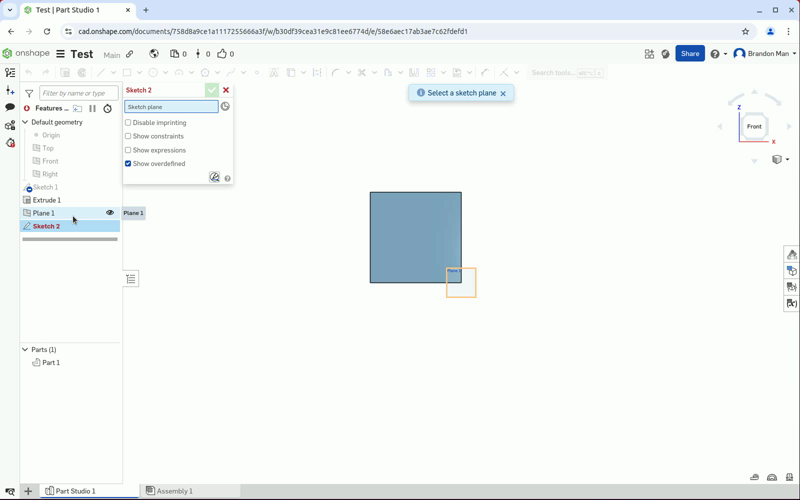
click(73, 215)
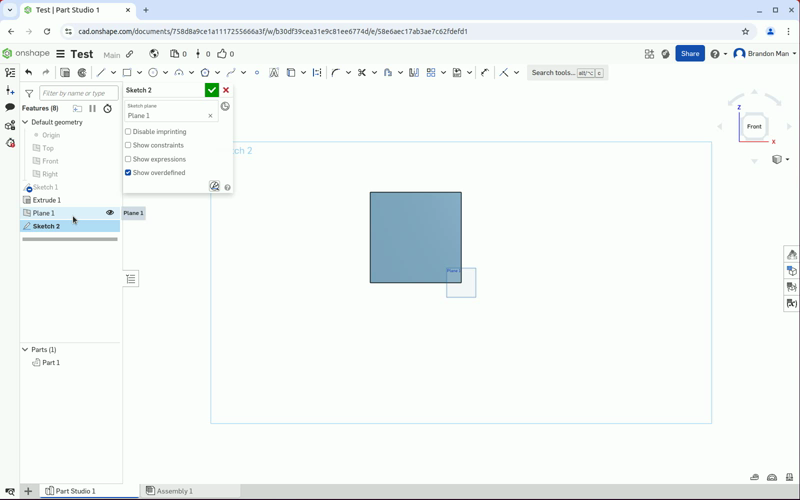
mouse_move(73, 352)
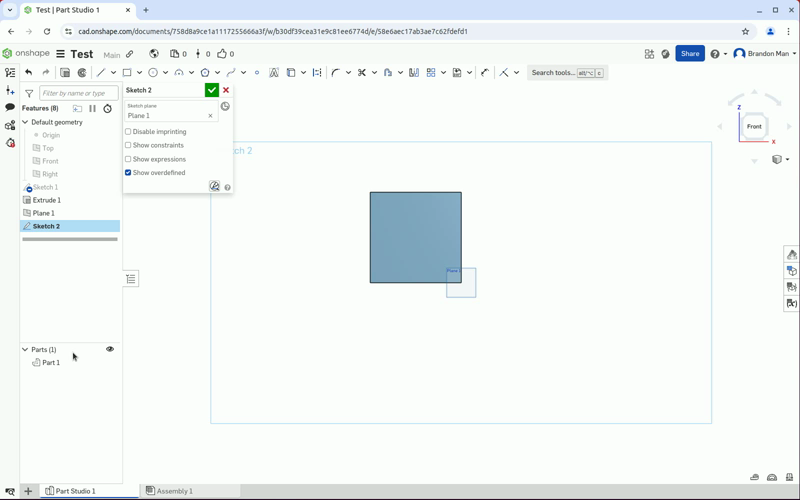
key(y)
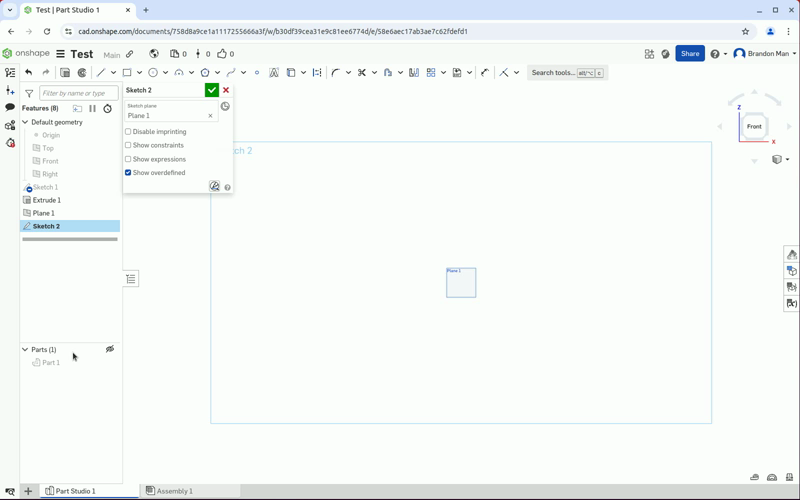
key(c)
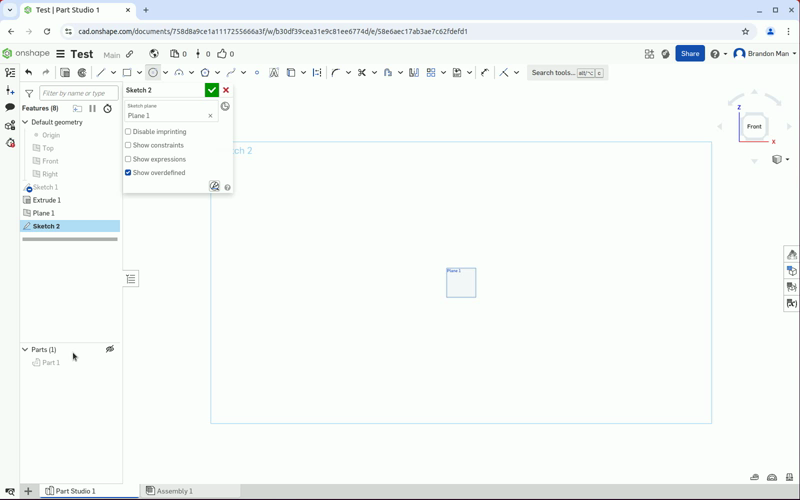
key_down(shift)
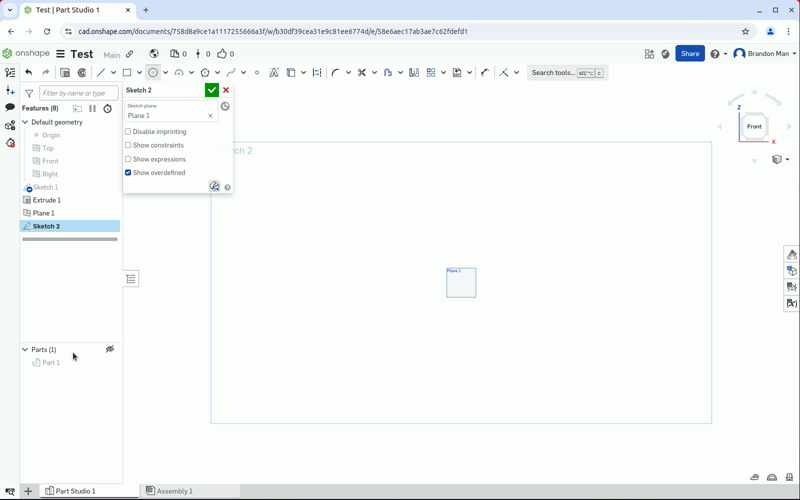
mouse_move(415, 238)
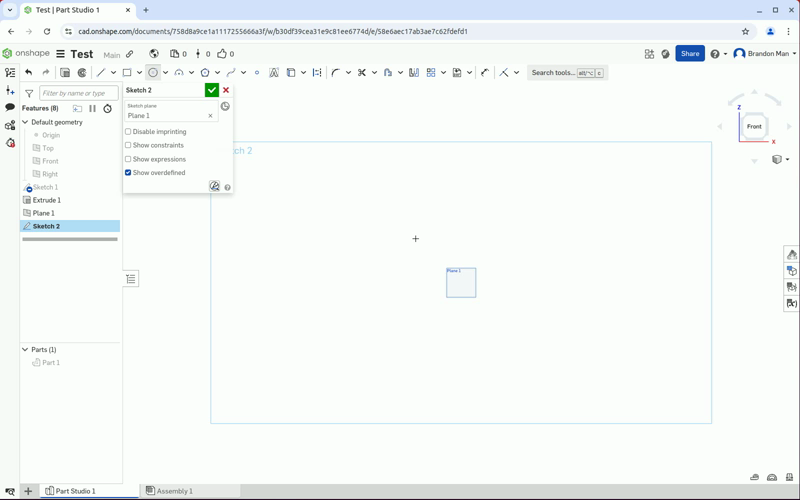
click(415, 238)
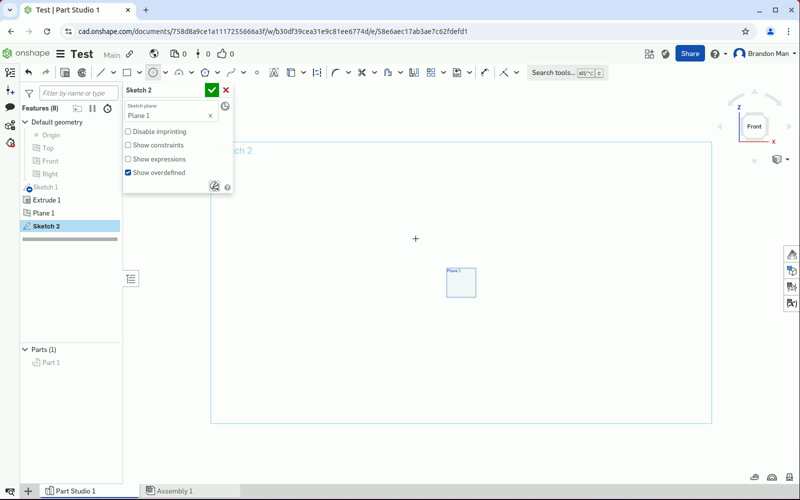
key_up(shift)
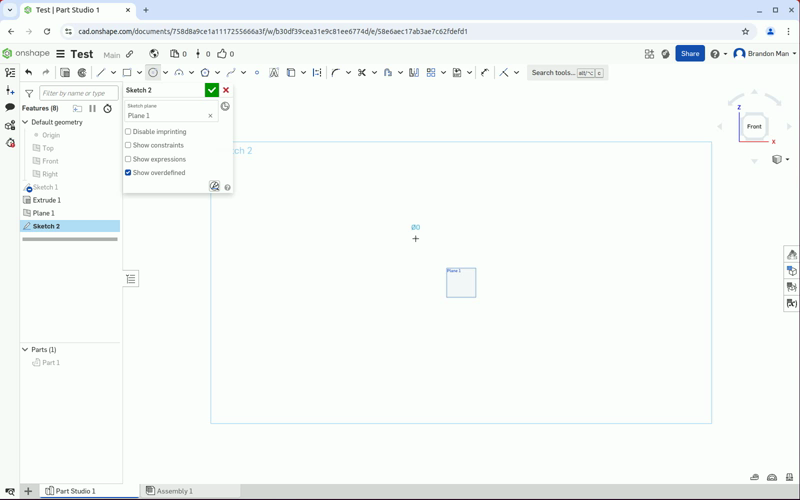
mouse_move(438, 238)
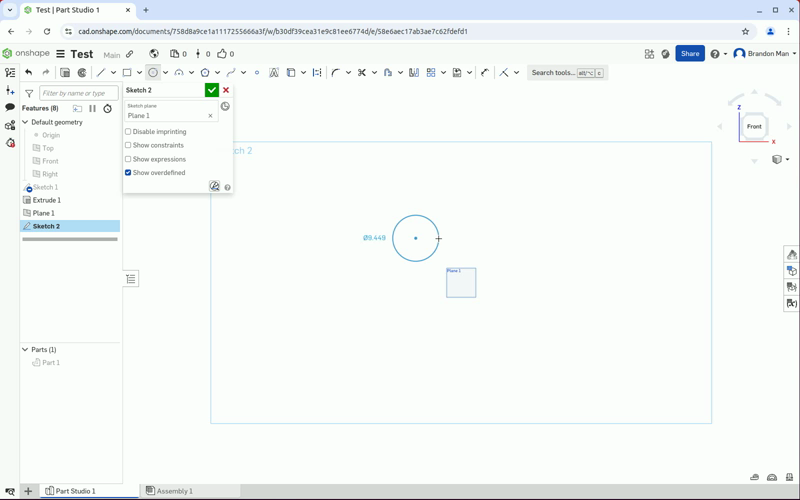
click(438, 238)
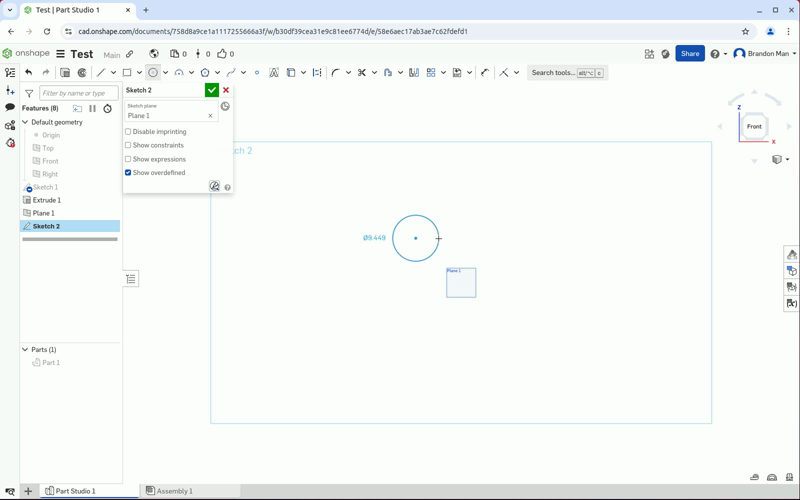
key(esc)
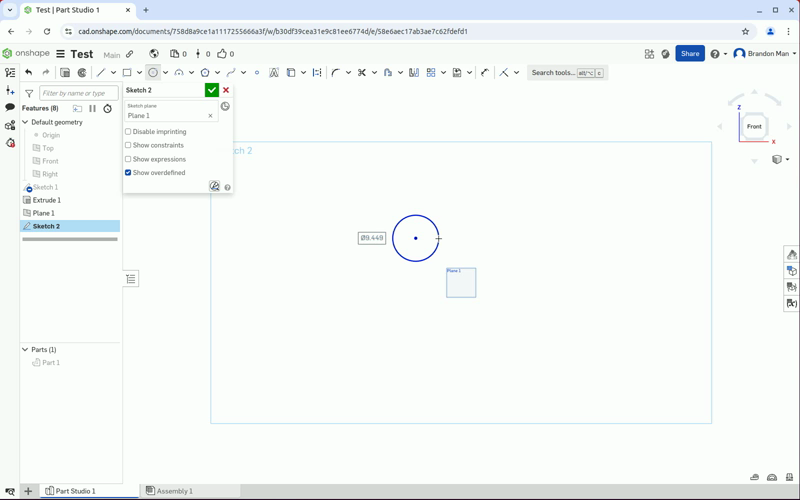
mouse_move(418, 248)
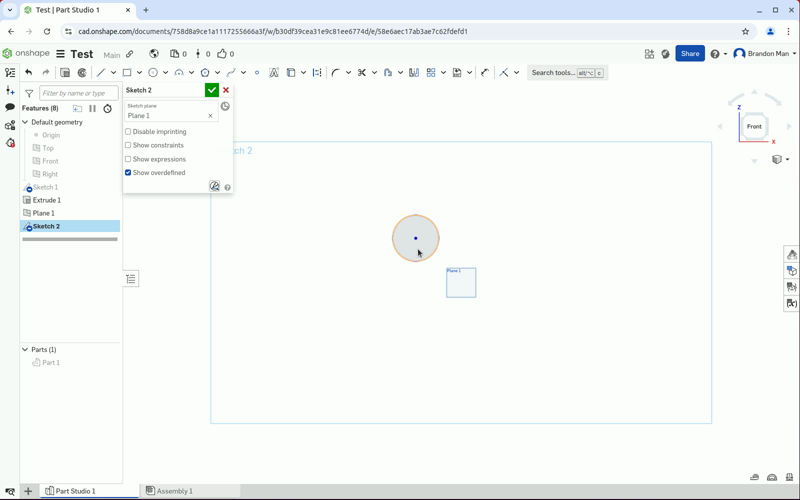
scroll(6)
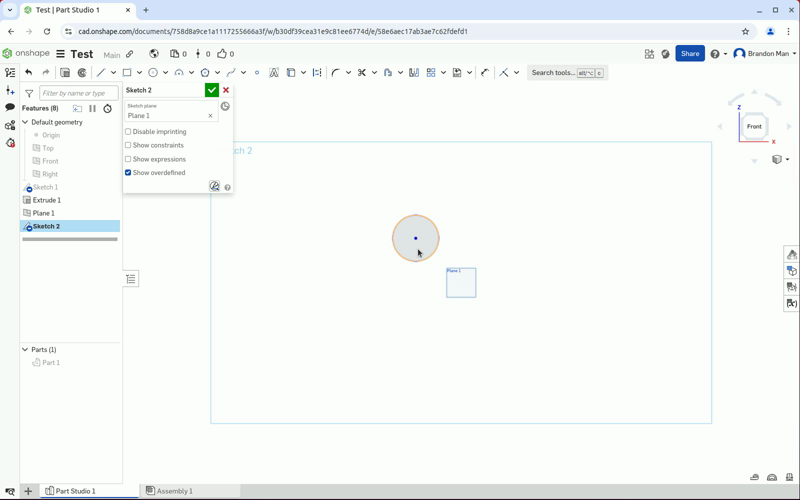
scroll(6)
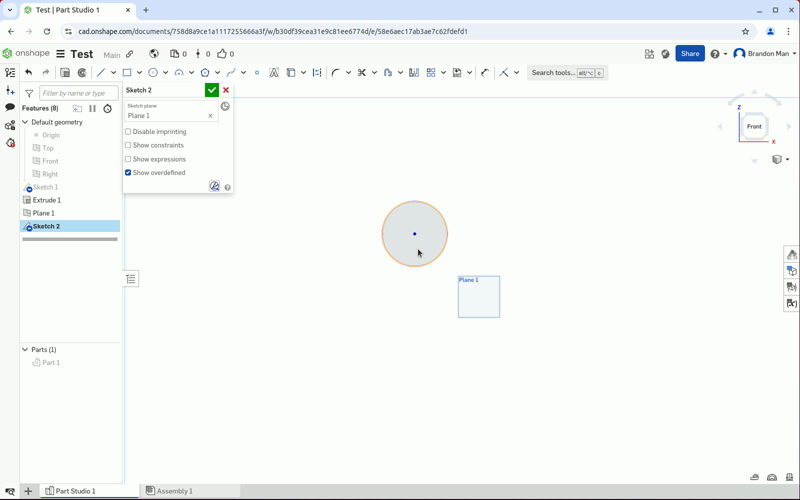
scroll(6)
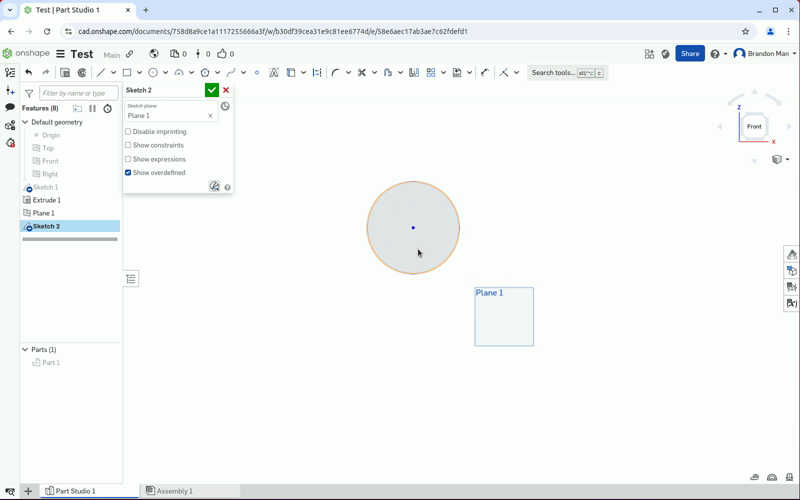
scroll(6)
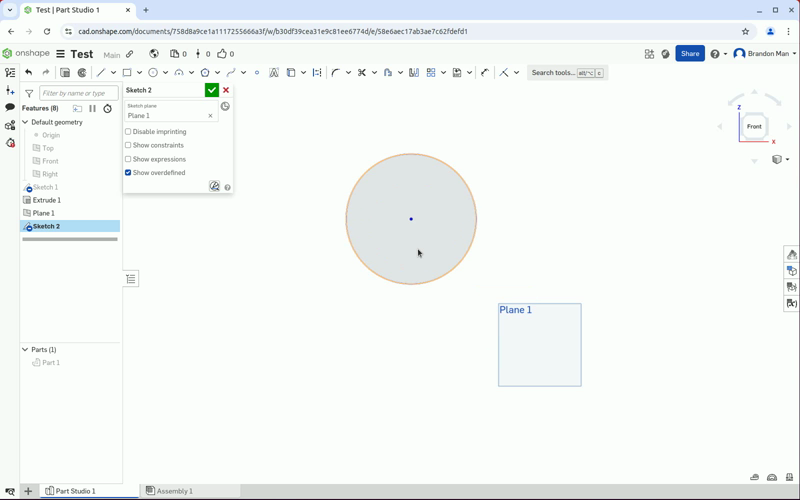
scroll(6)
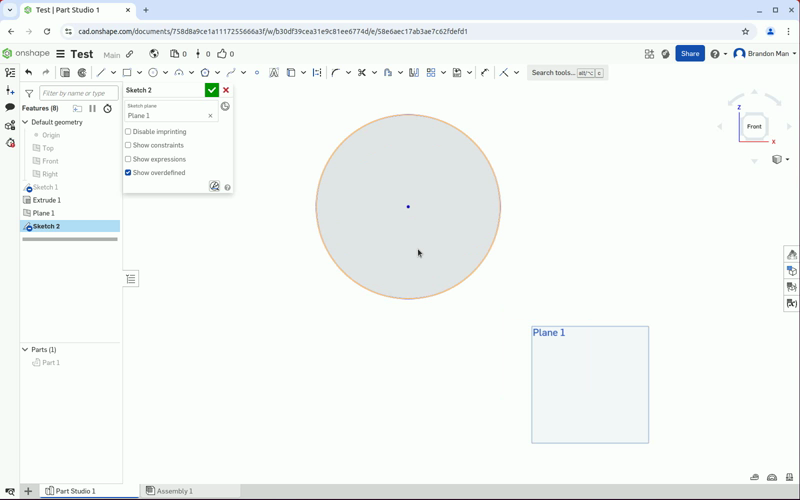
scroll(6)
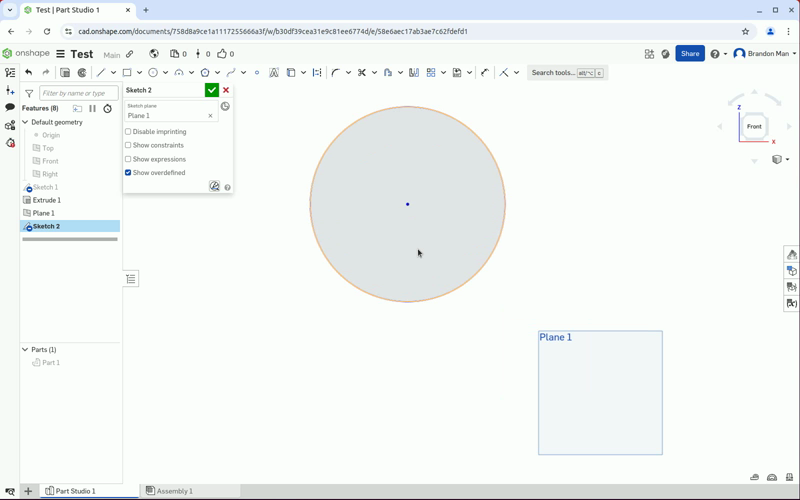
scroll(6)
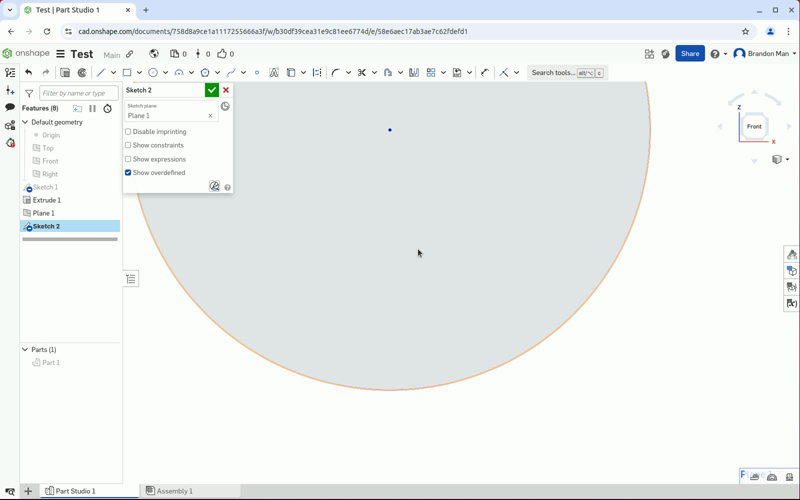
click(418, 248)
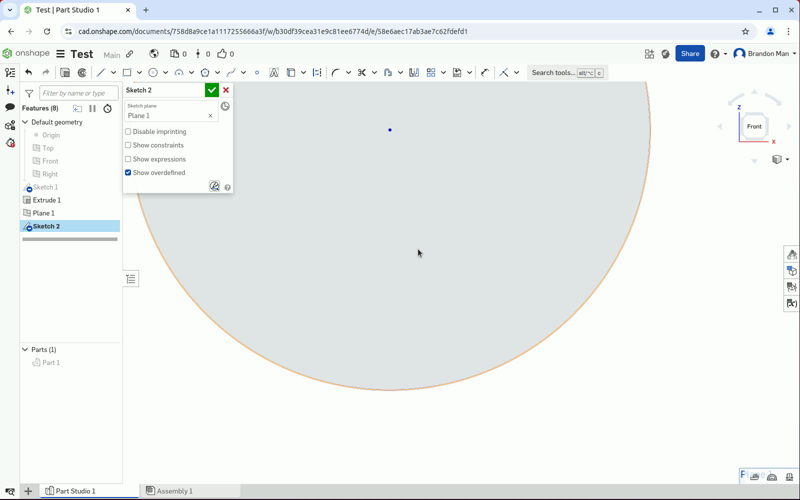
scroll(-6)
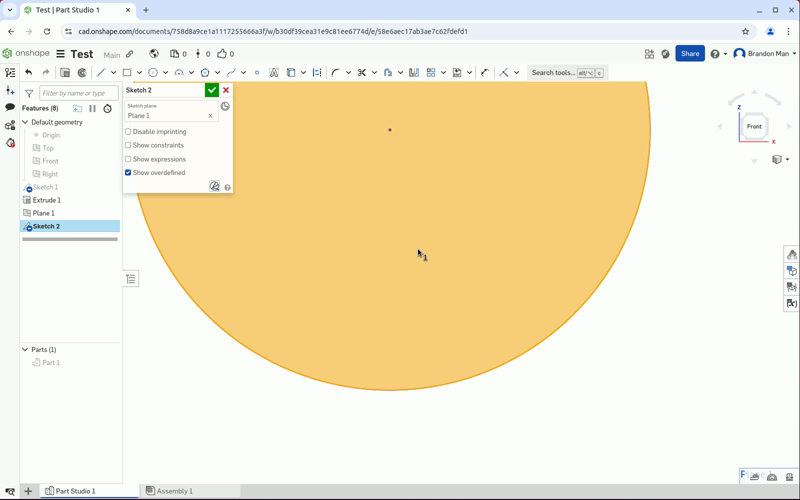
scroll(-6)
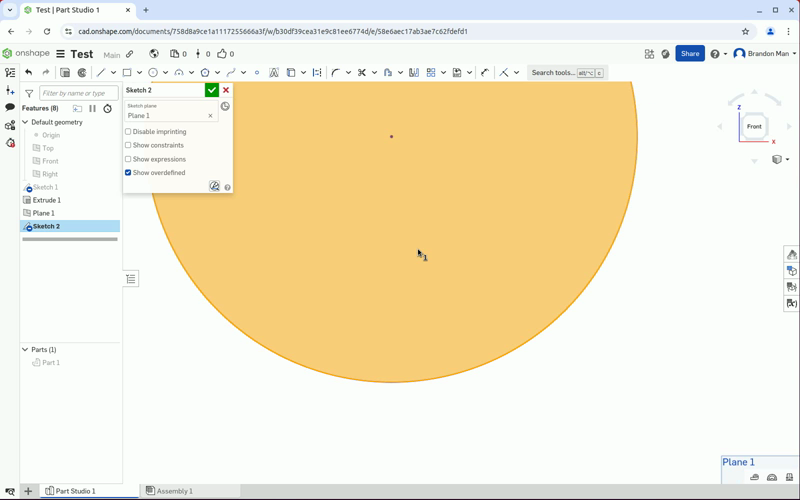
scroll(-6)
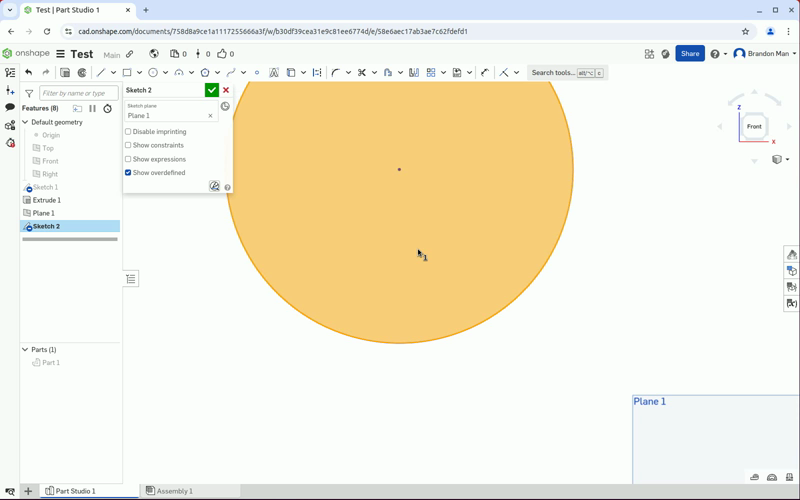
scroll(-6)
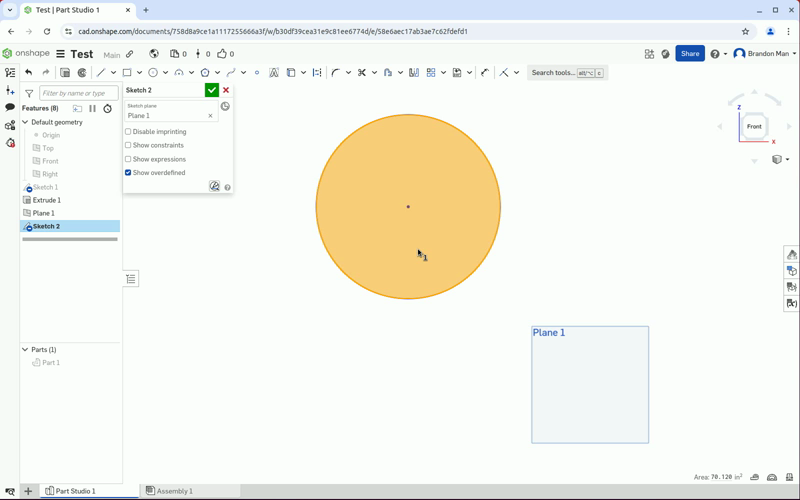
scroll(-6)
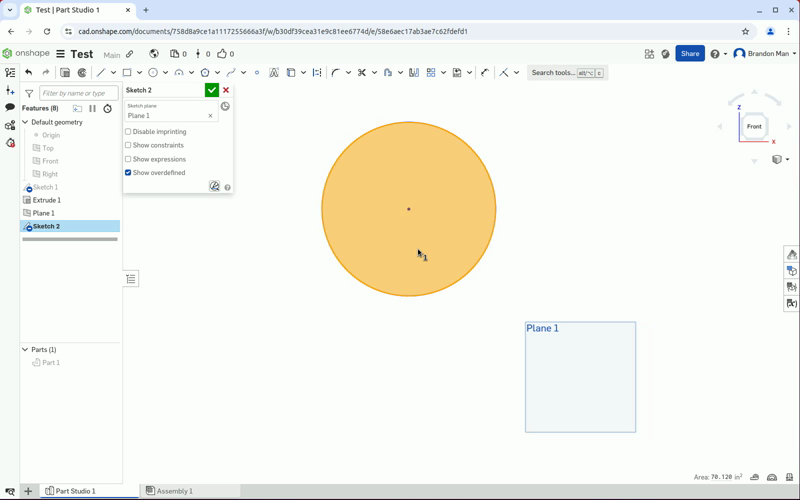
scroll(-6)
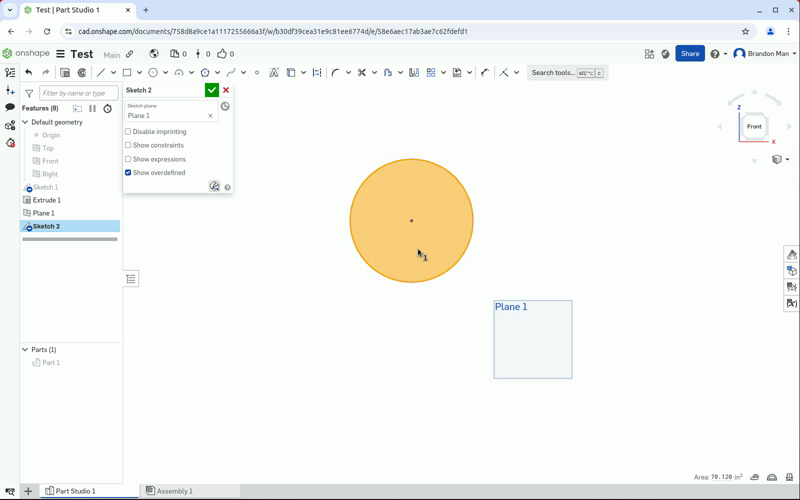
scroll(-6)
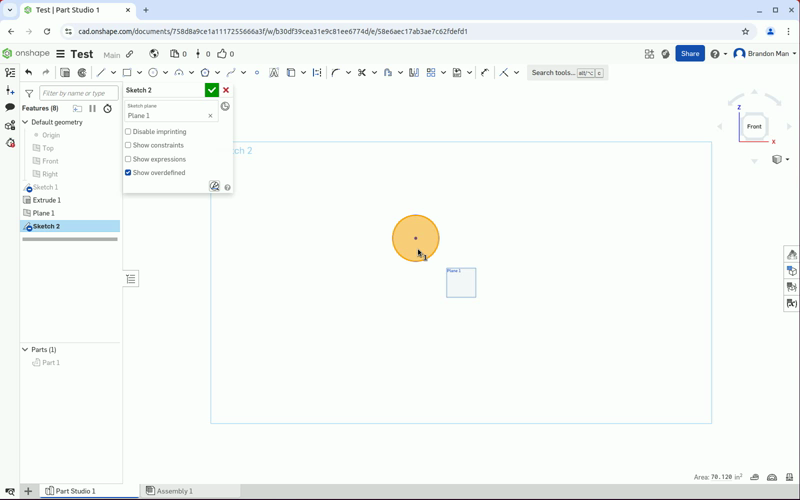
mouse_move(73, 352)
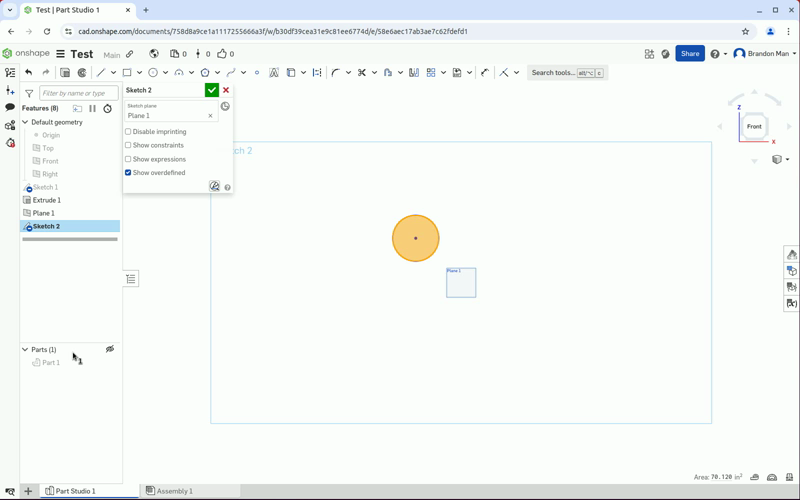
key(shift+y)
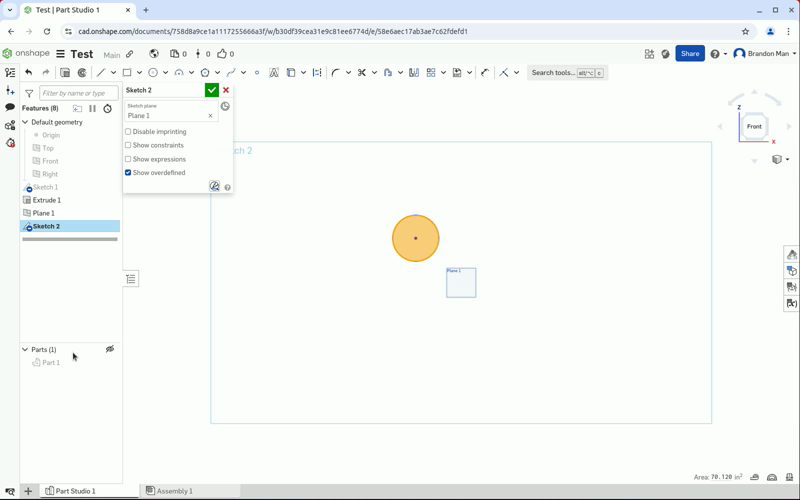
key(shift+e)
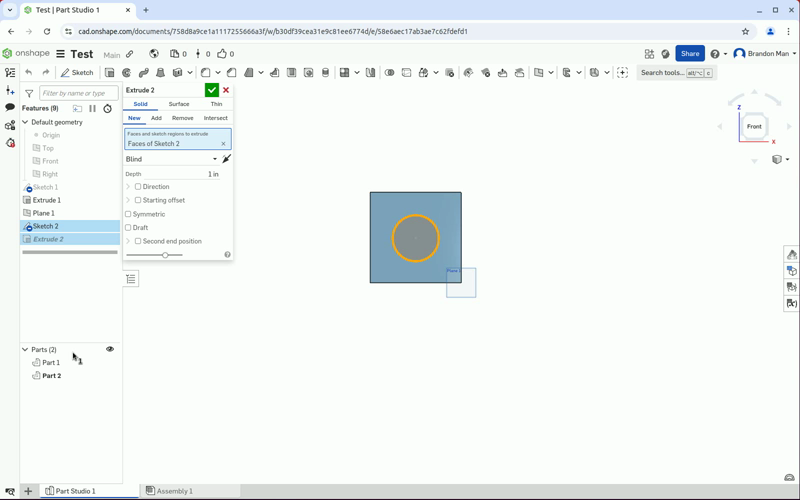
mouse_move(143, 106)
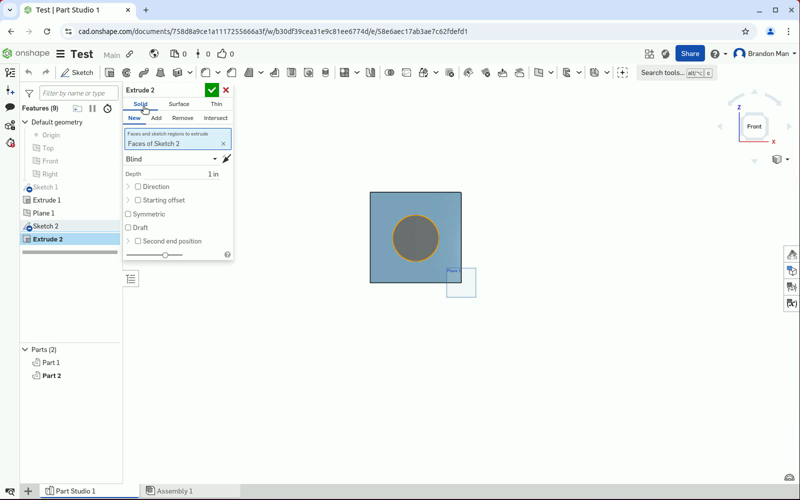
click(143, 106)
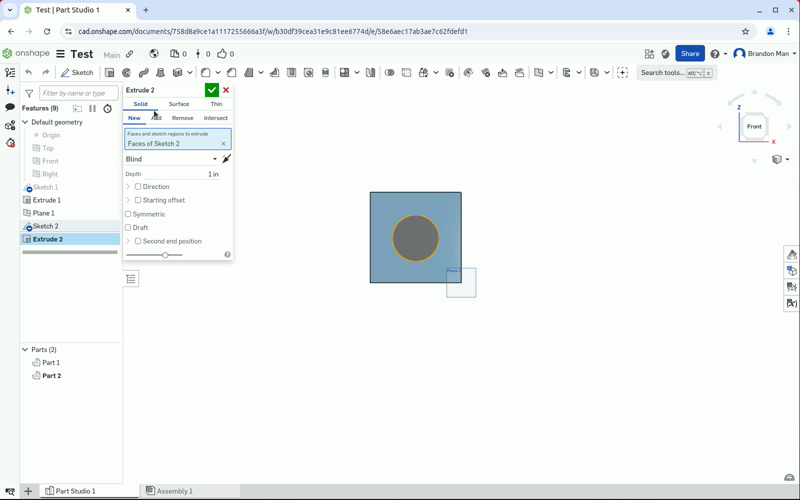
mouse_move(186, 120)
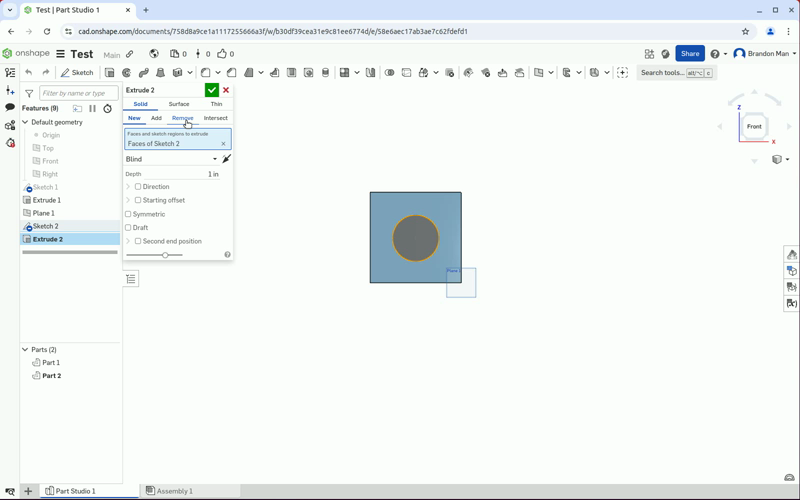
click(186, 120)
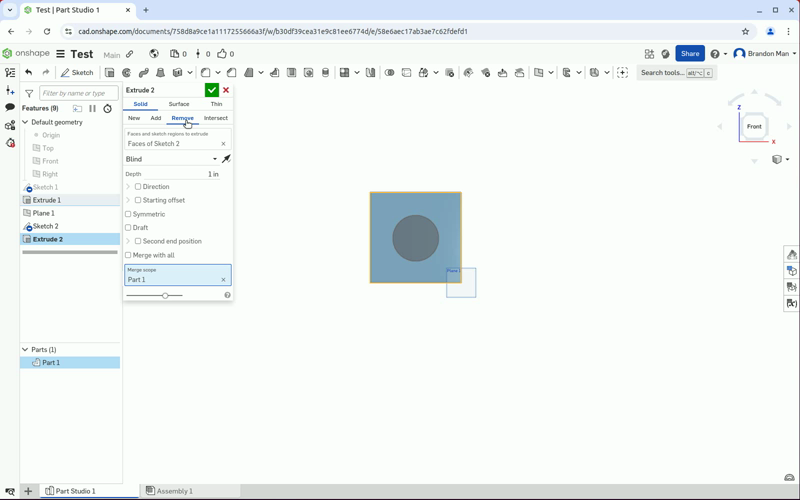
key(tab, 4)
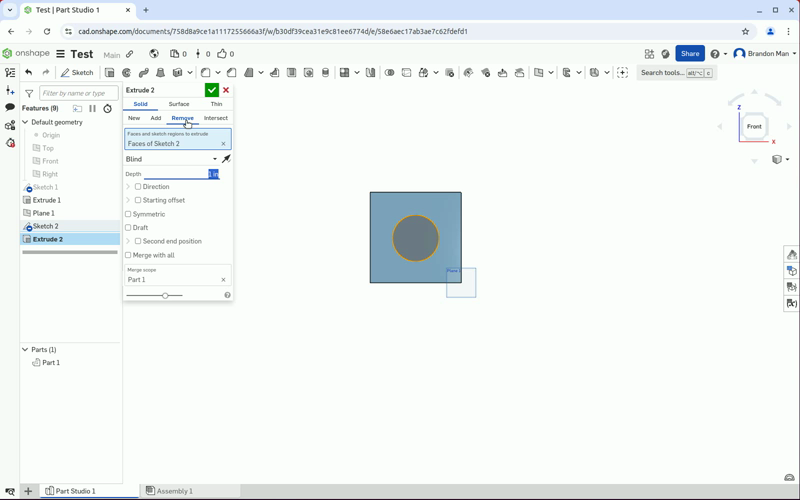
text(18.535)
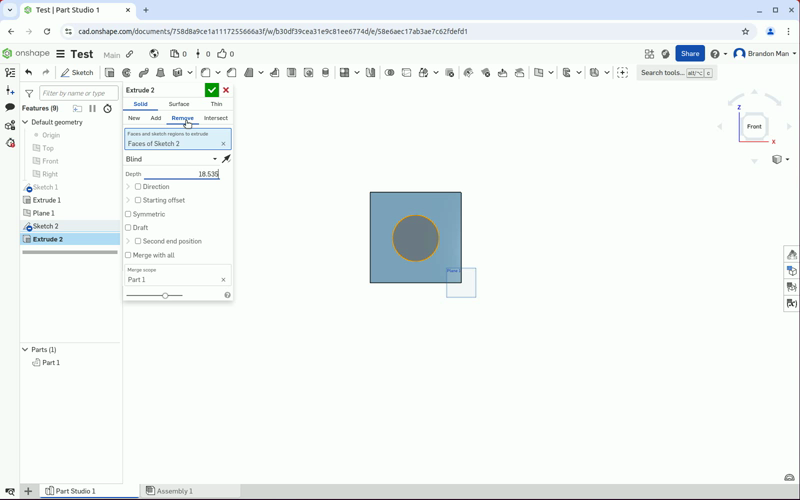
key(tab, 6)
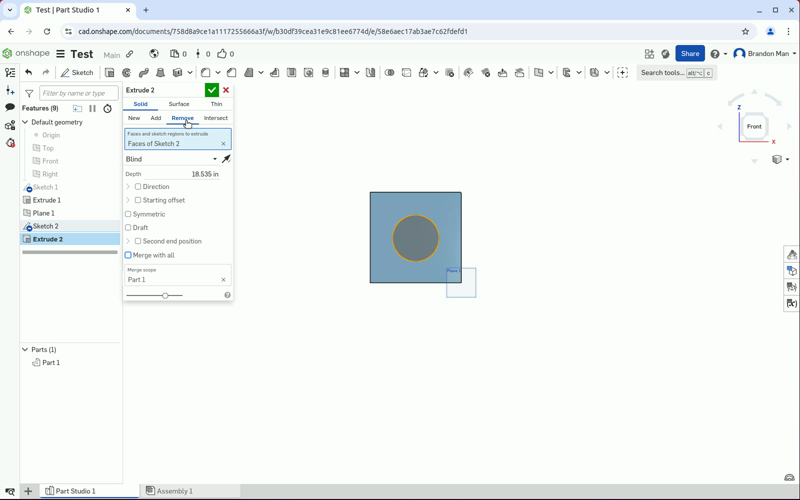
key(space)
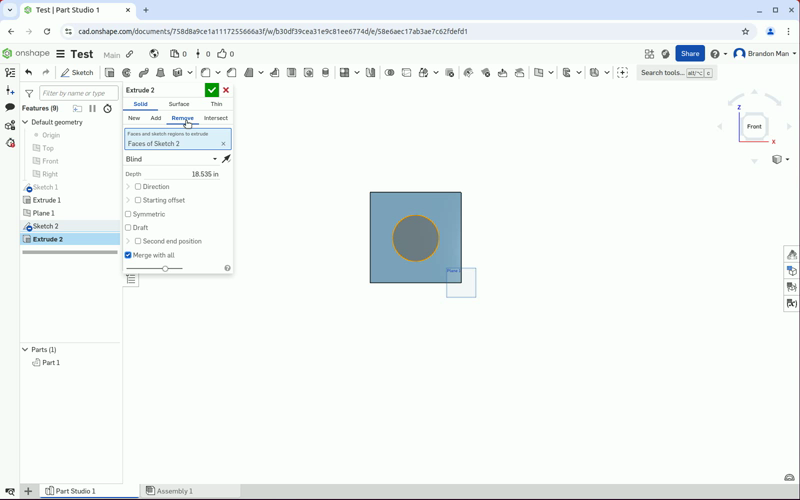
key(enter)
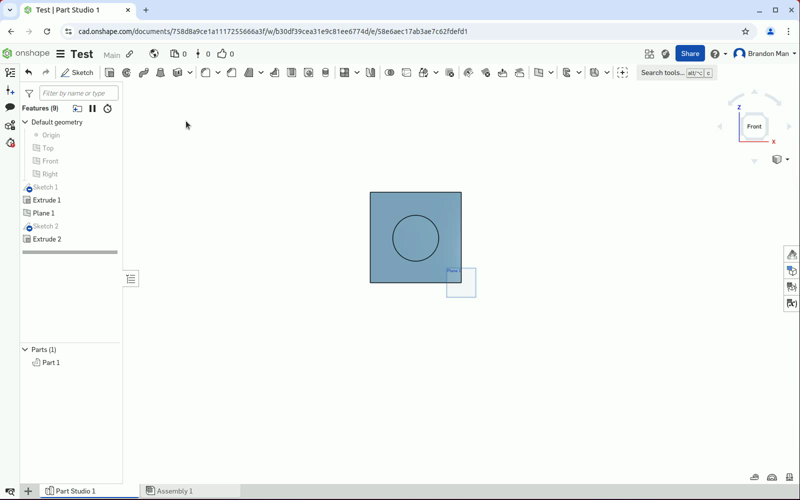
key(shift+h)
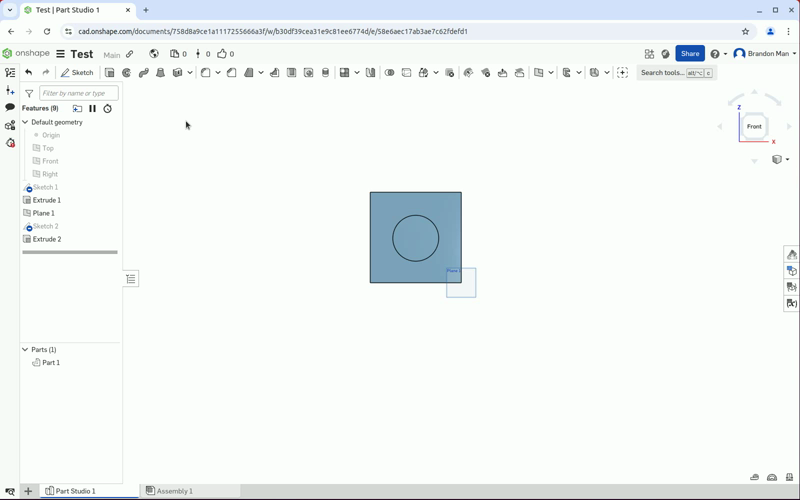
key(shift+h)
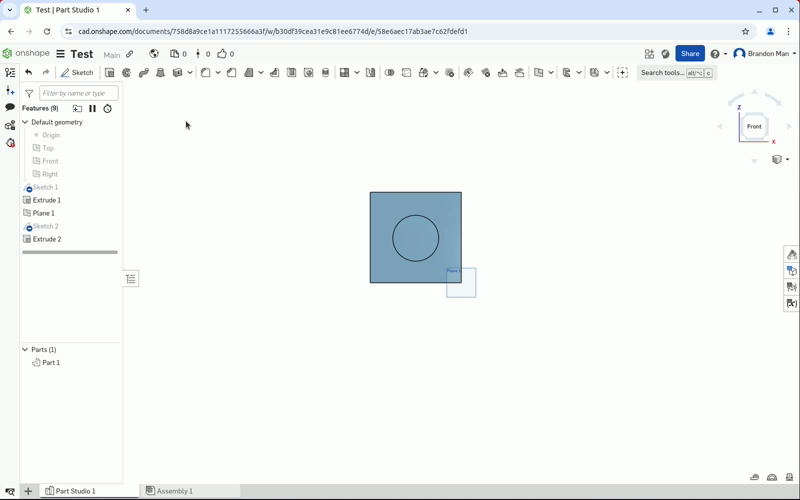
mouse_move(73, 189)
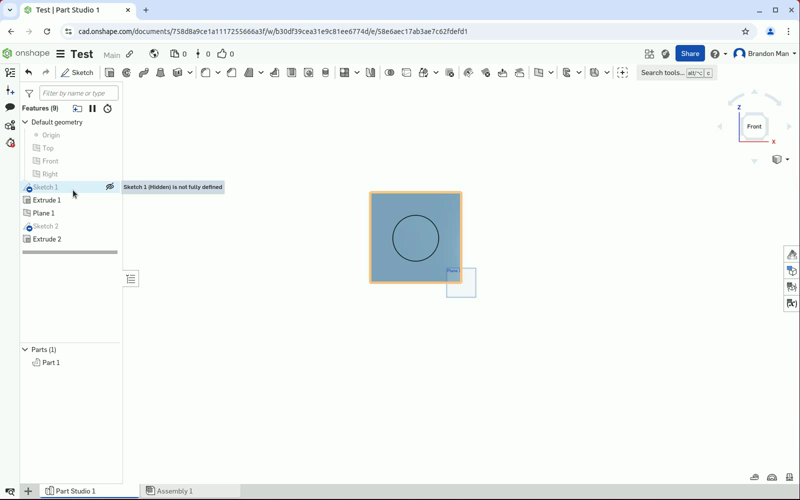
click(73, 189)
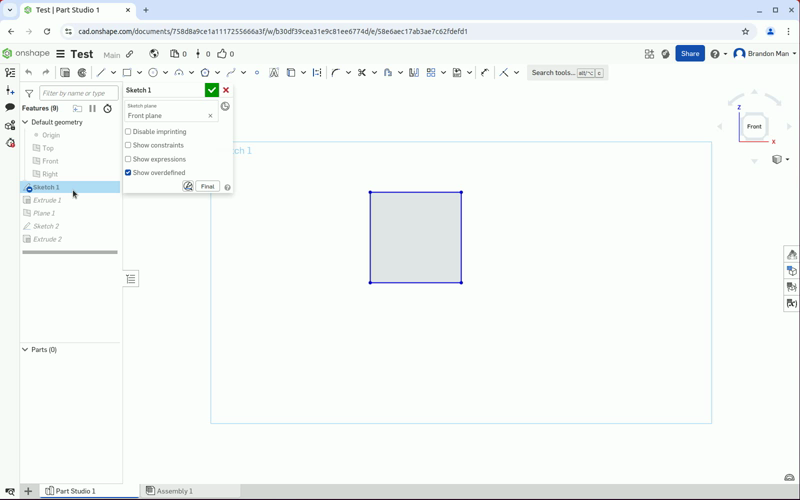
mouse_move(229, 92)
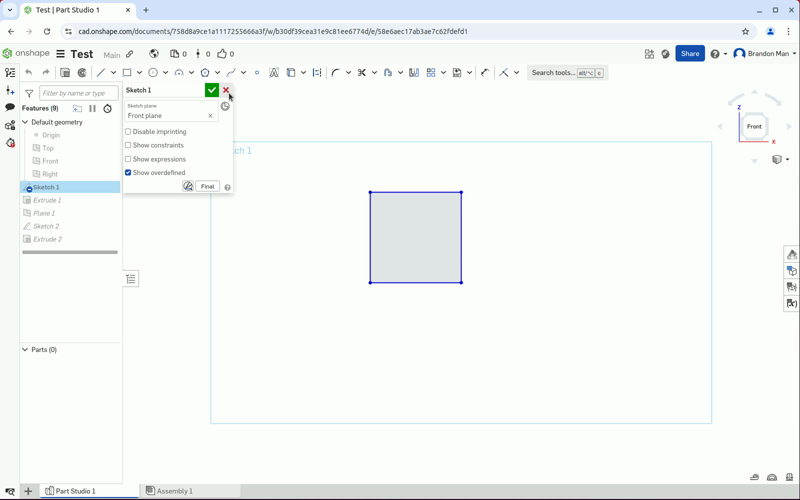
click(229, 92)
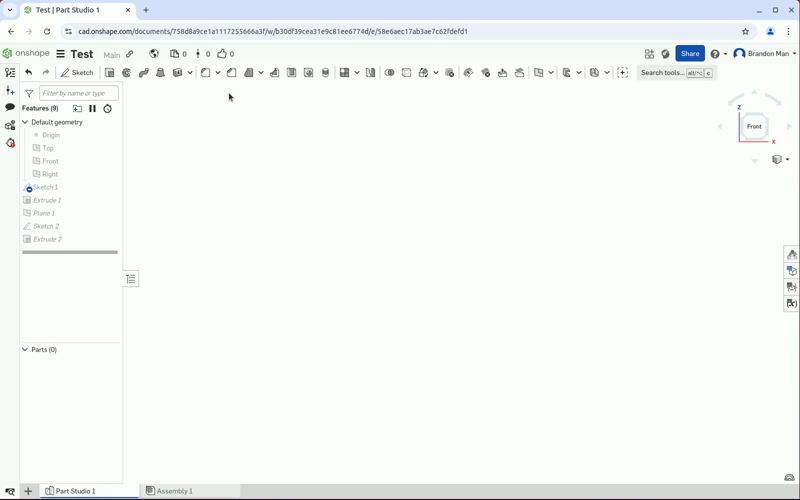
mouse_move(73, 352)
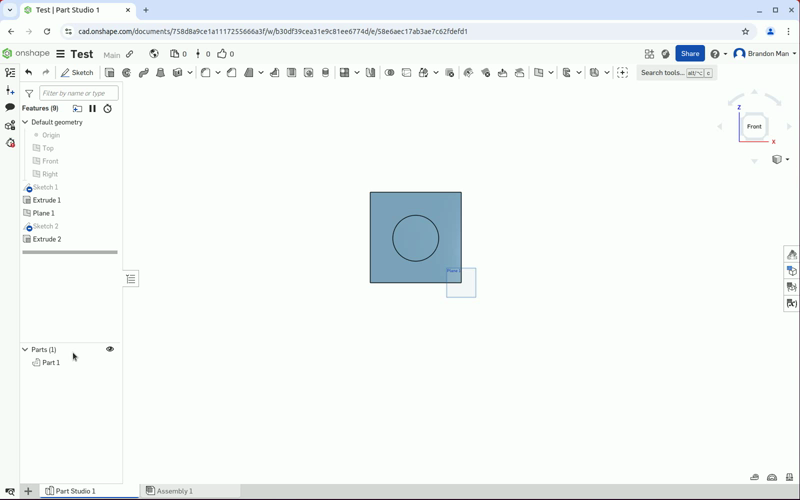
key(y)
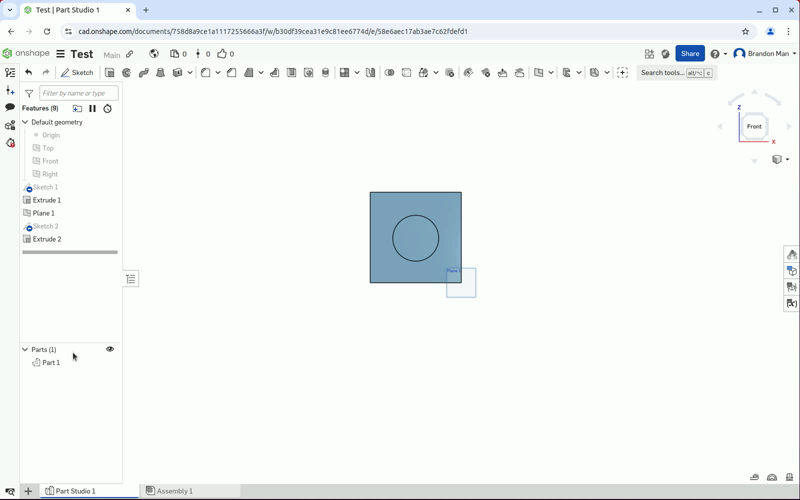
key(shift+p)
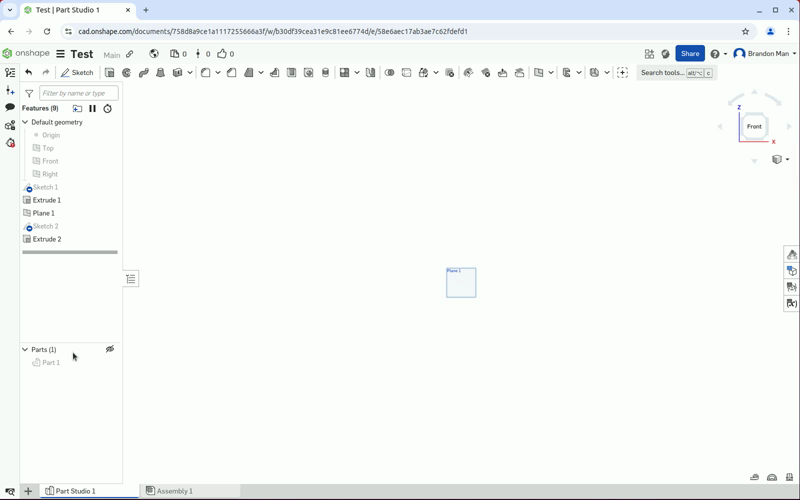
key(space)
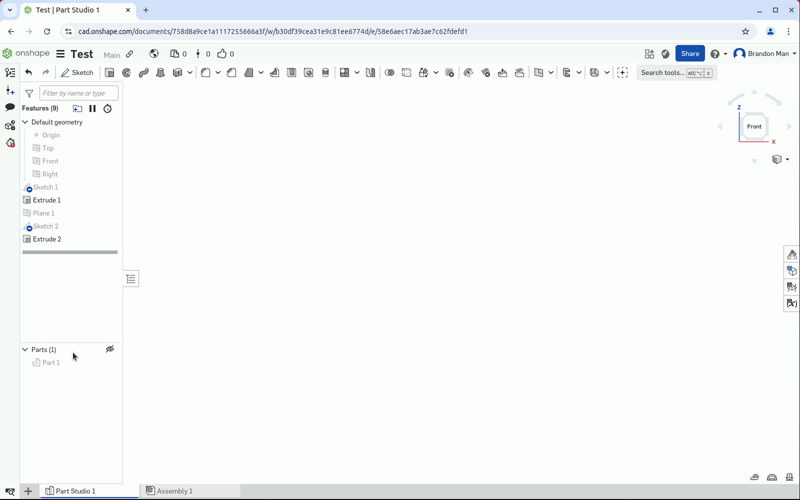
key_down(shift)
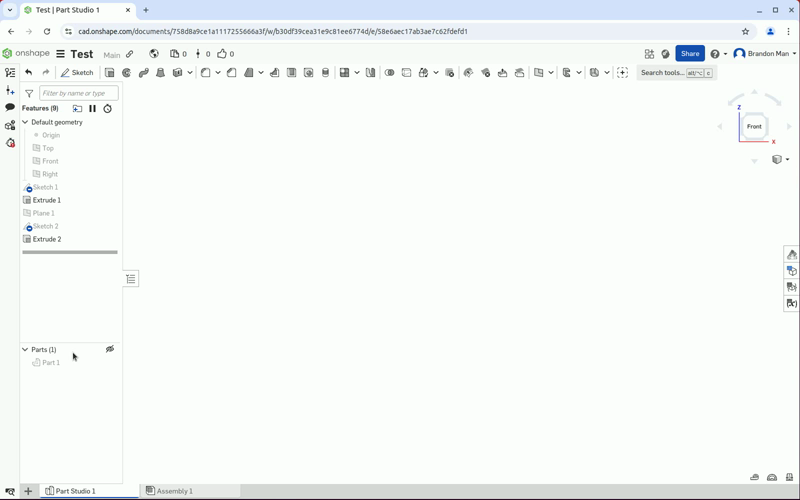
key(left)
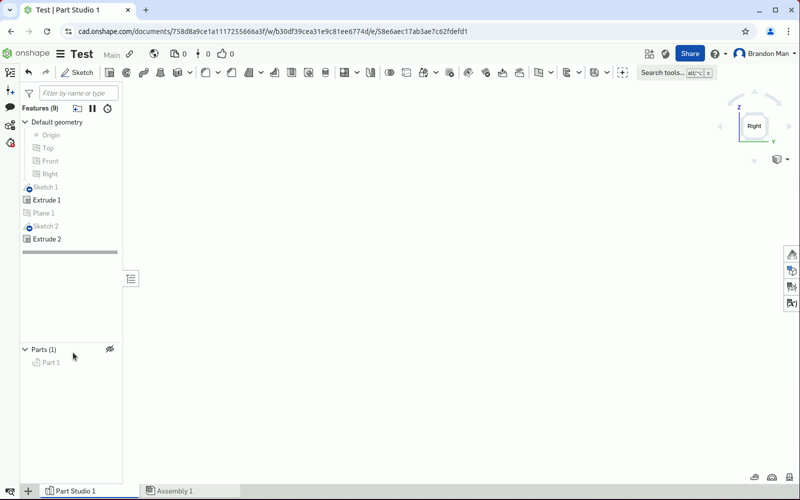
key_up(shift)
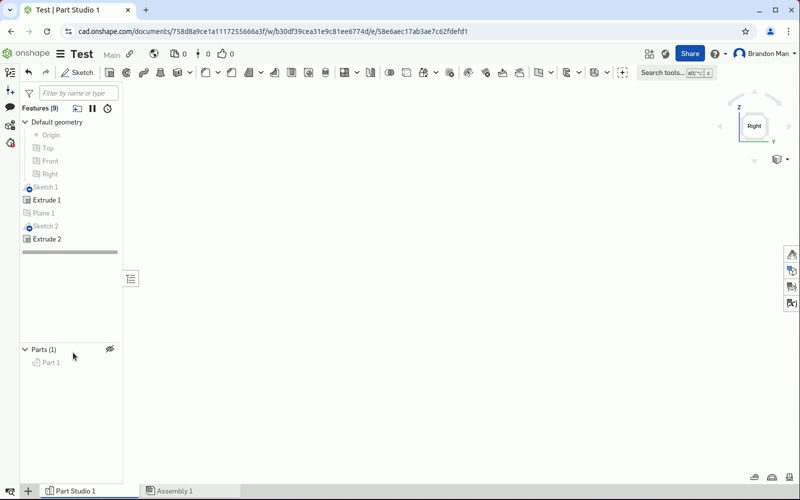
mouse_move(73, 352)
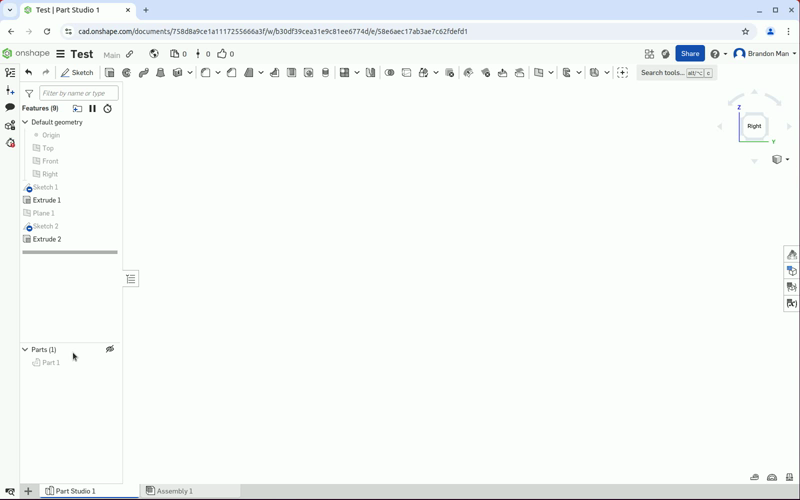
key(shift+y)
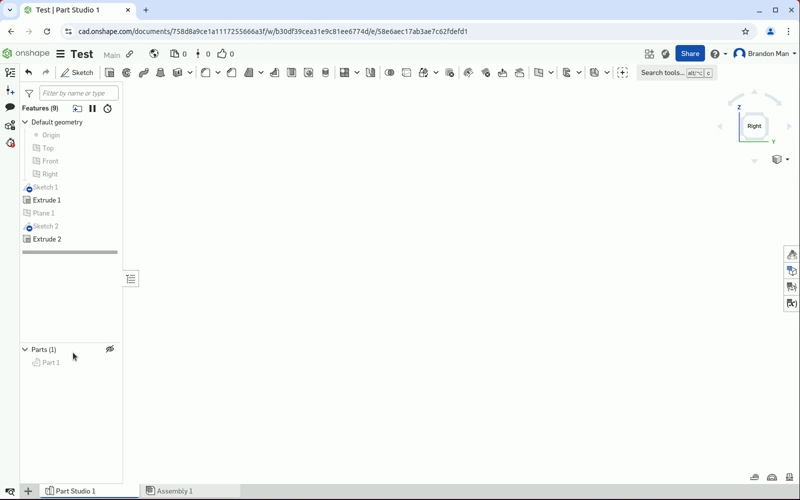
key(shift+s)
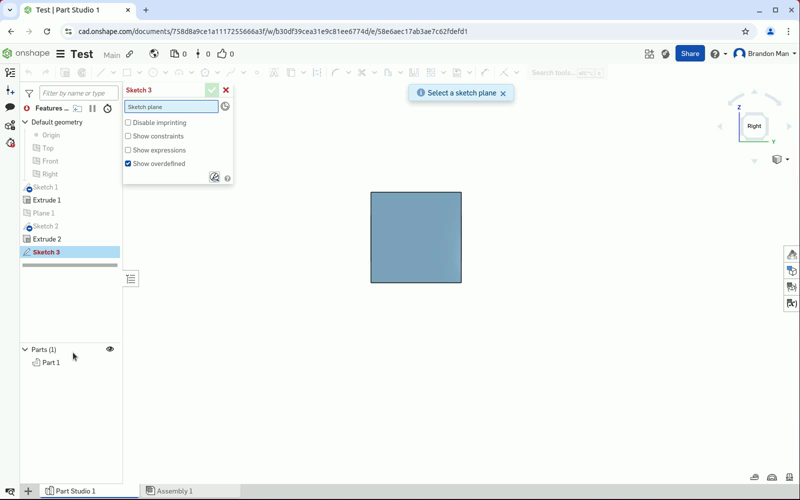
mouse_move(73, 176)
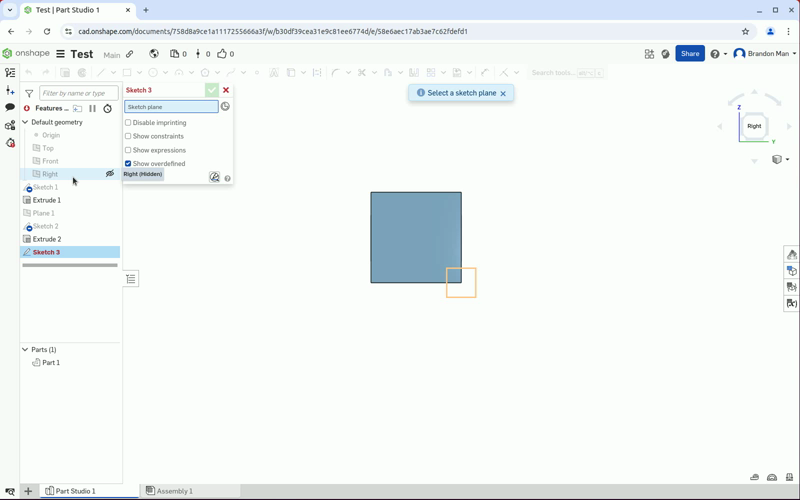
click(73, 176)
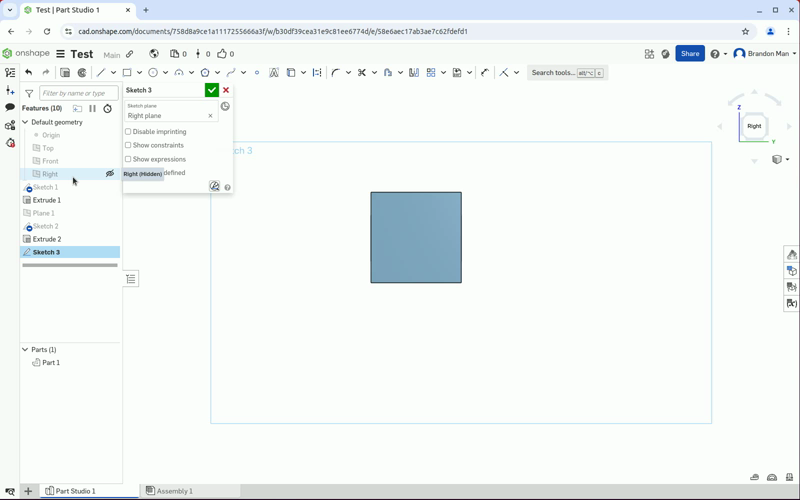
mouse_move(73, 352)
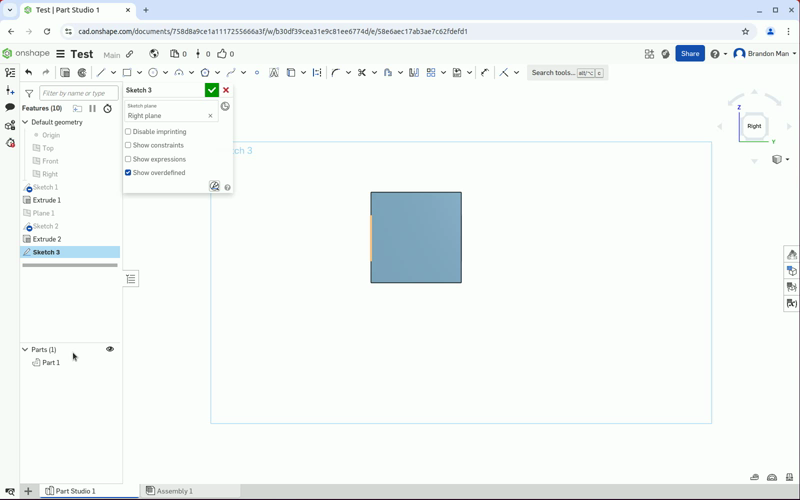
key(y)
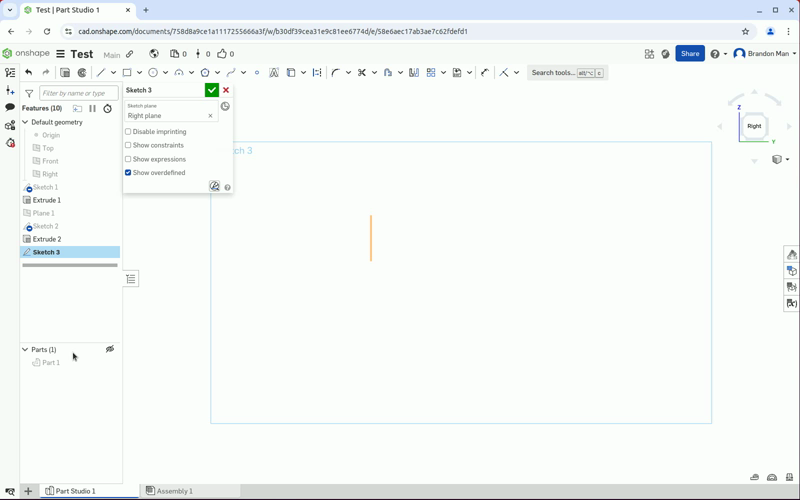
key(l)
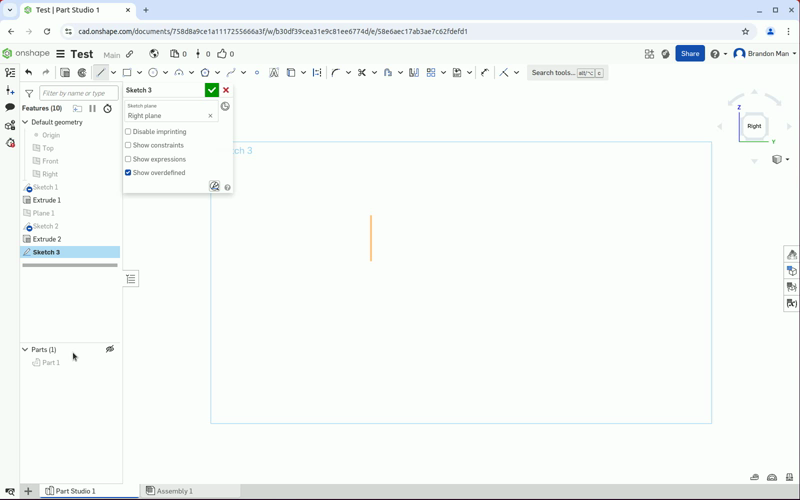
key_down(shift)
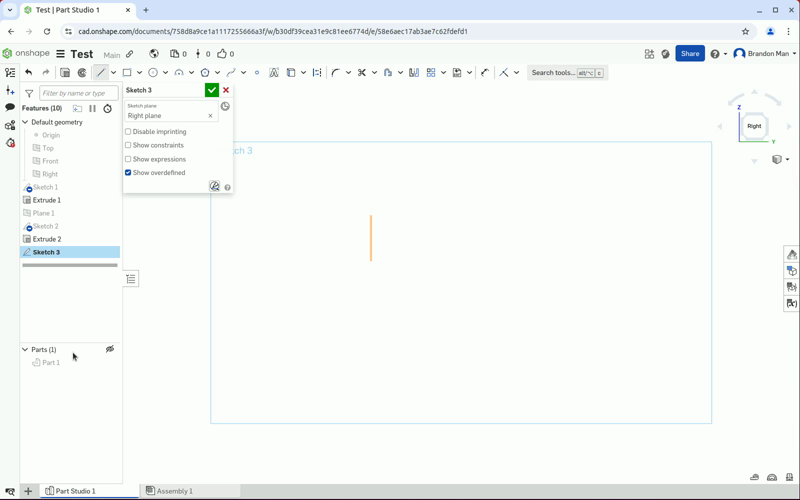
mouse_move(393, 260)
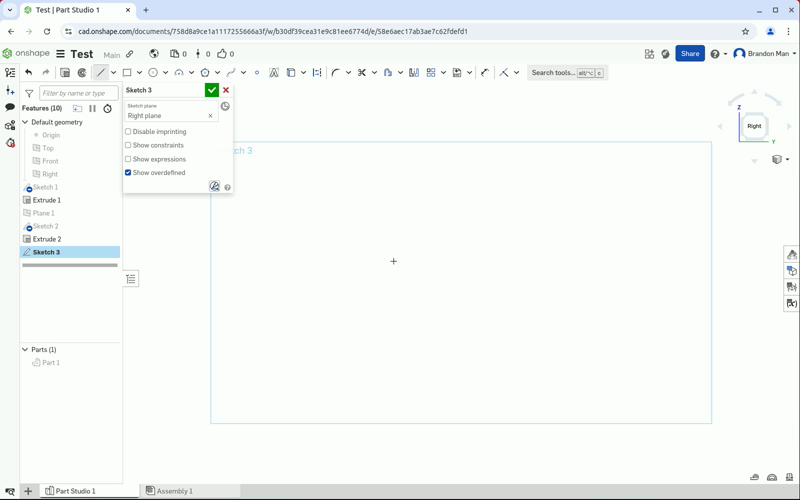
click(393, 260)
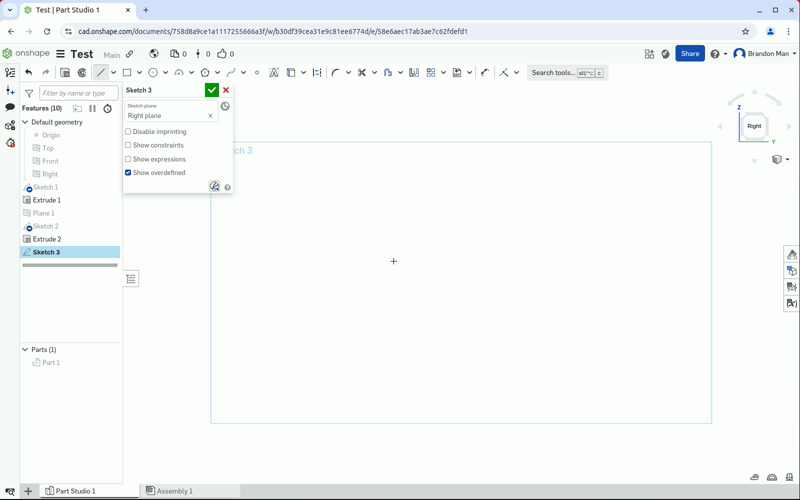
key_up(shift)
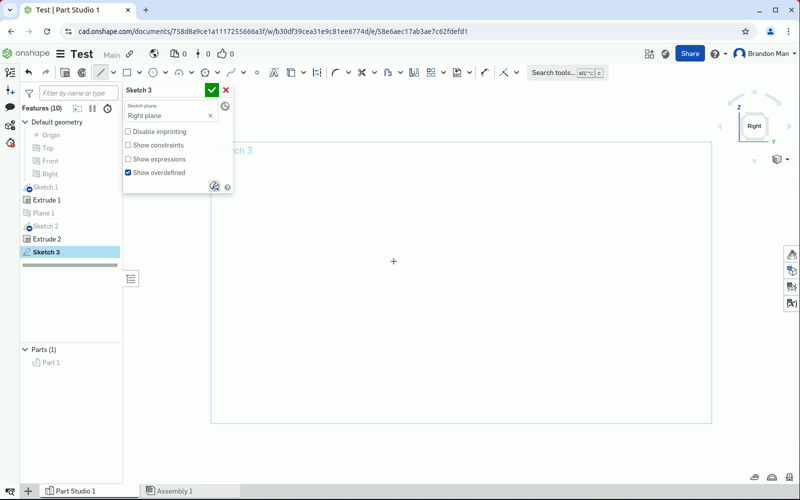
key_down(shift)
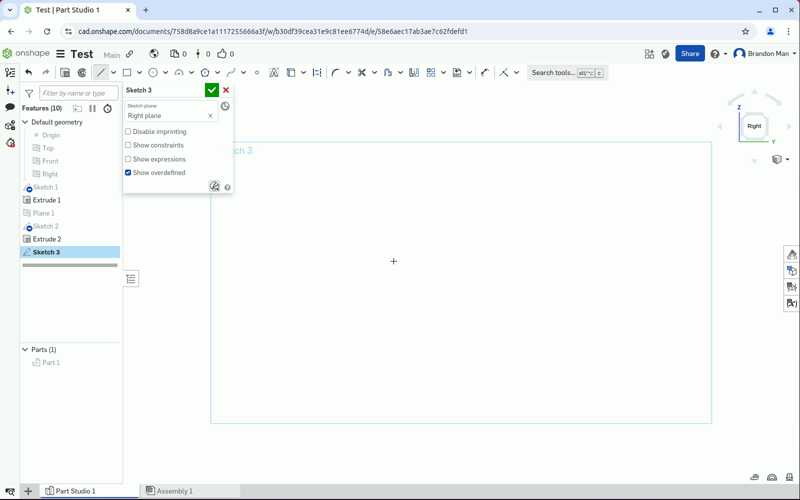
mouse_move(423, 260)
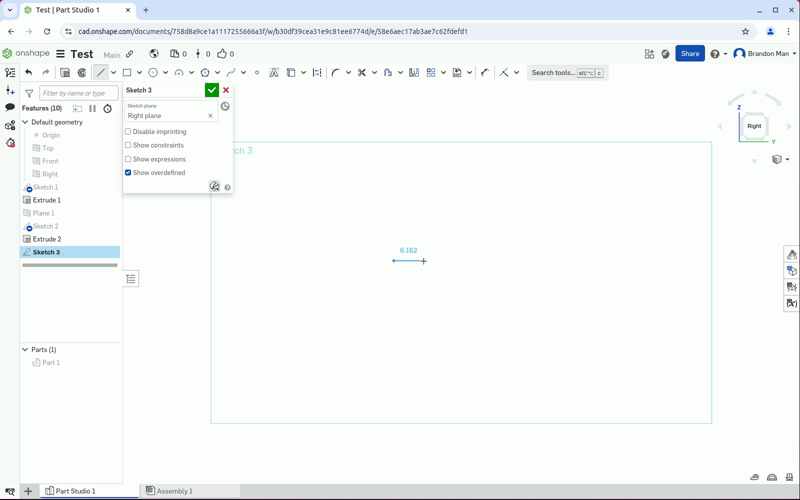
mouse_move(439, 260)
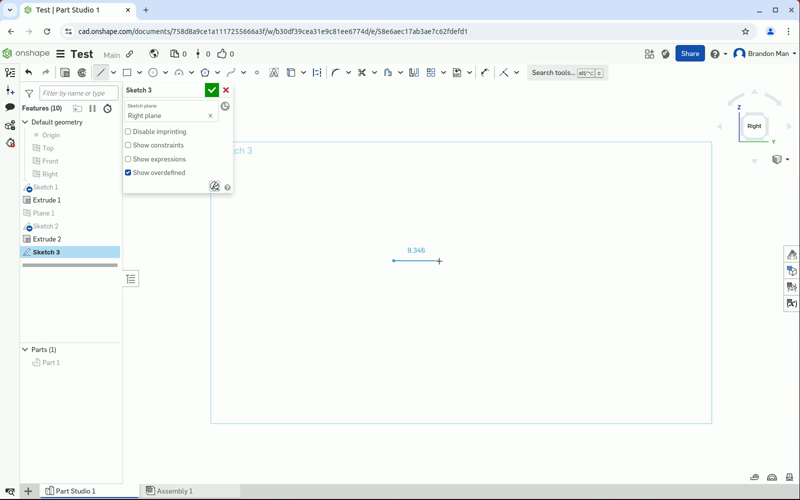
click(439, 260)
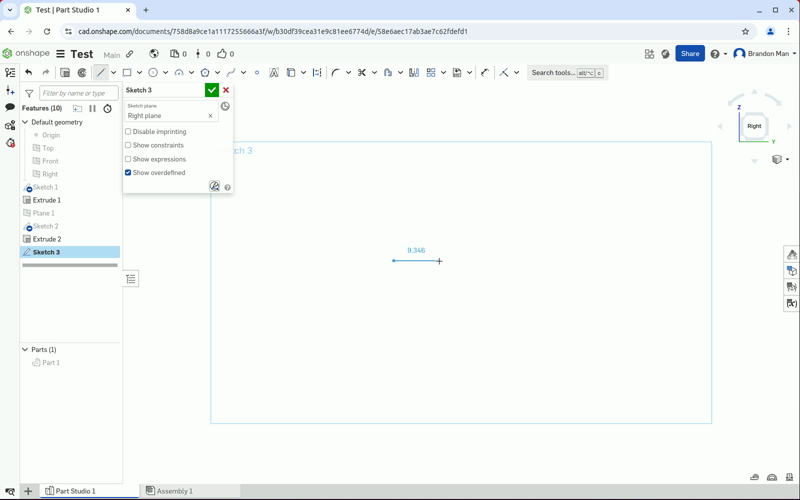
key_up(shift)
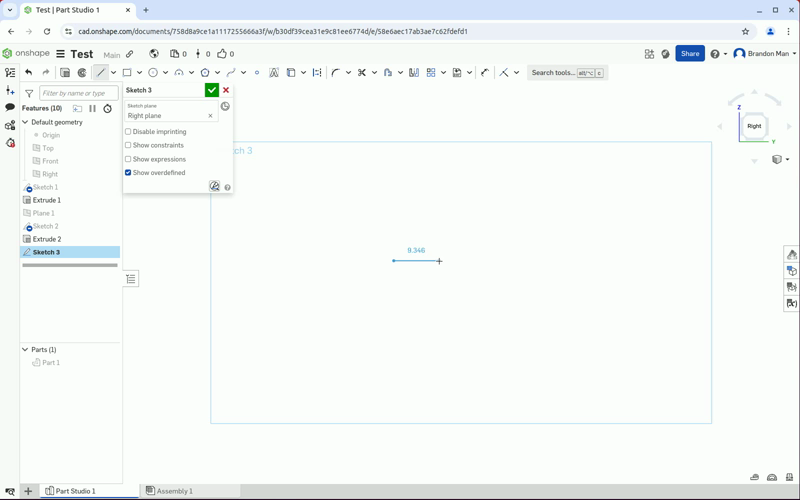
key_down(shift)
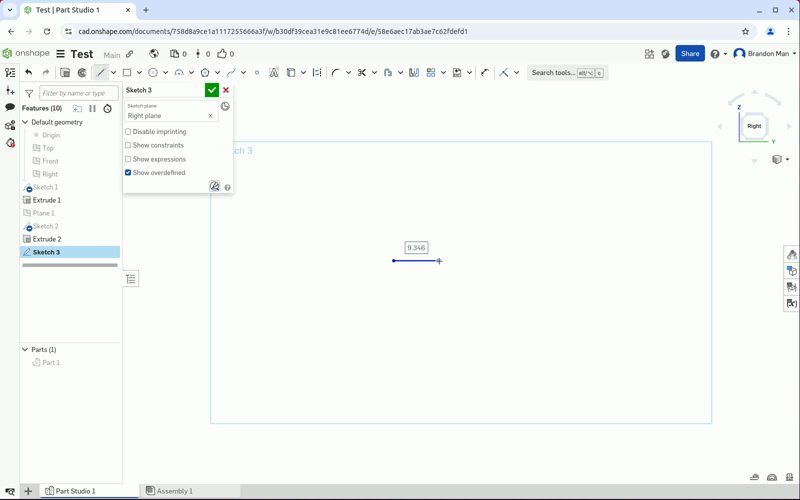
mouse_move(469, 260)
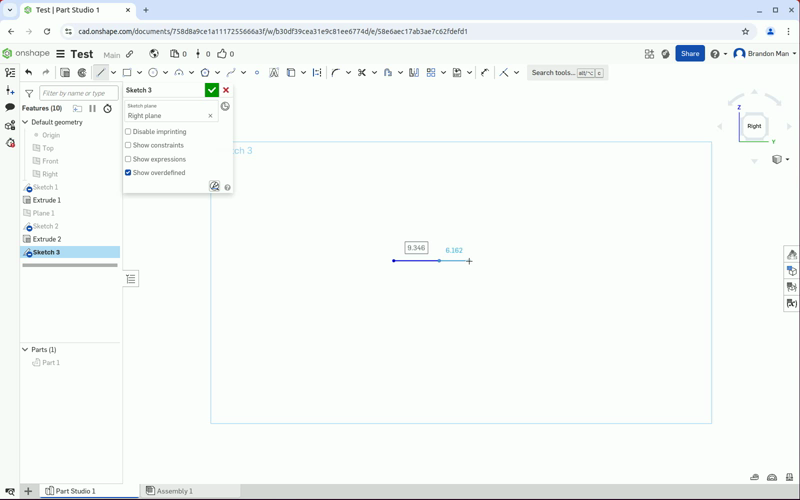
mouse_move(439, 215)
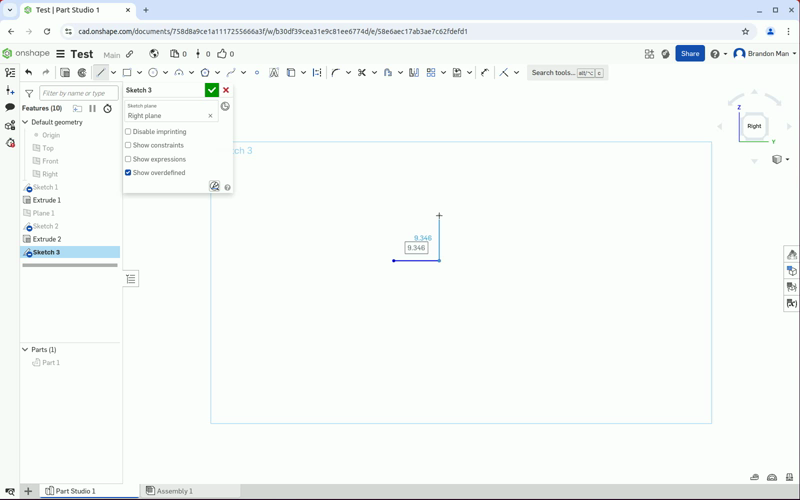
click(439, 215)
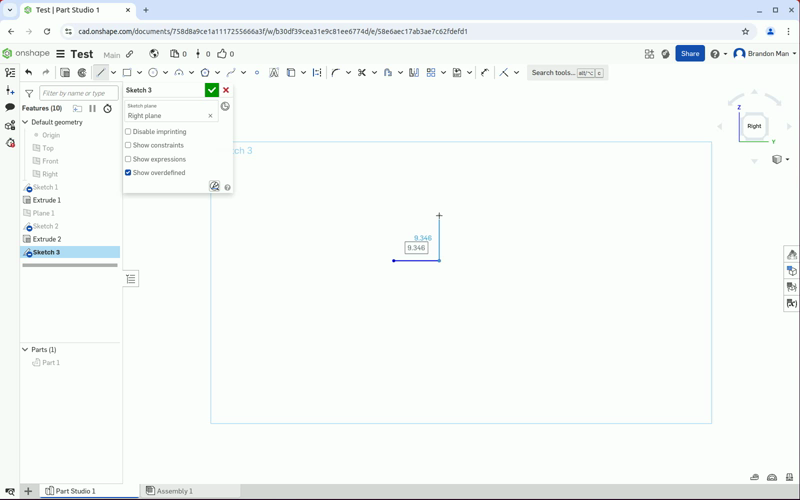
key_up(shift)
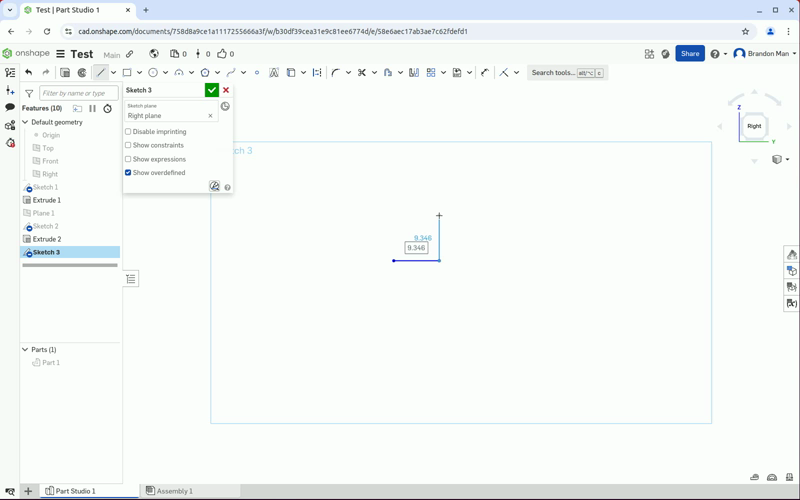
key_down(shift)
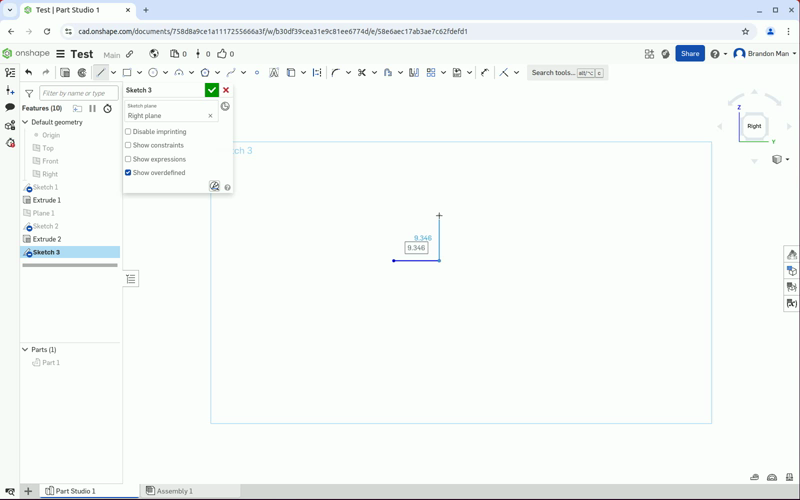
mouse_move(469, 215)
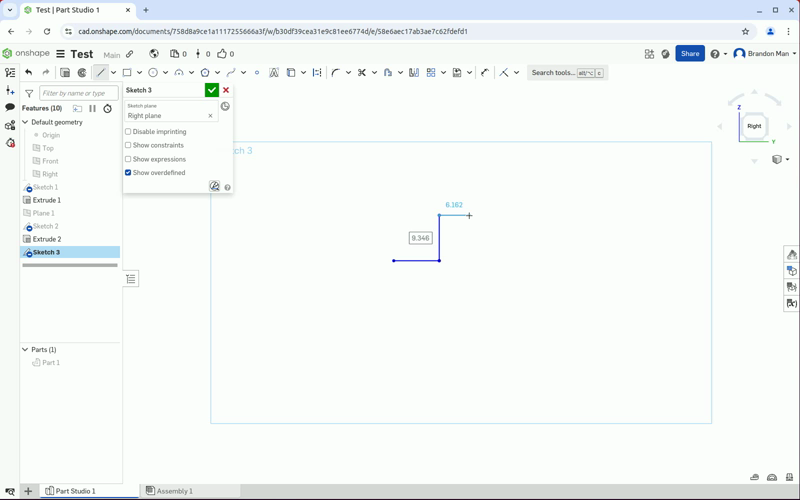
mouse_move(393, 215)
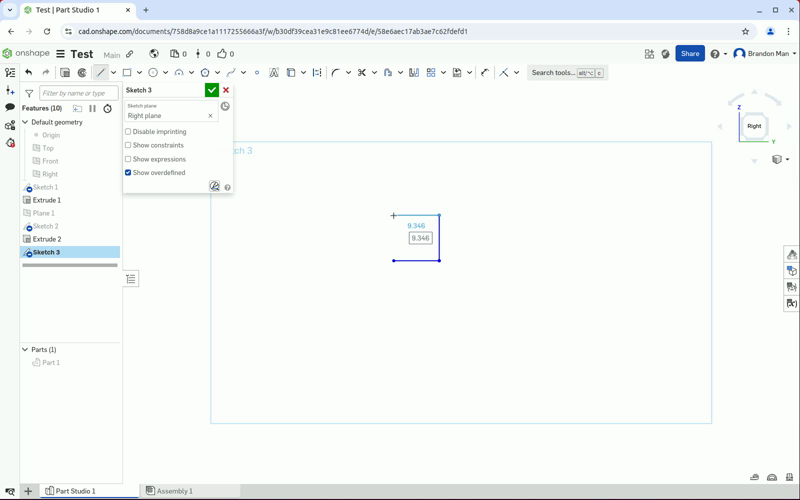
click(393, 215)
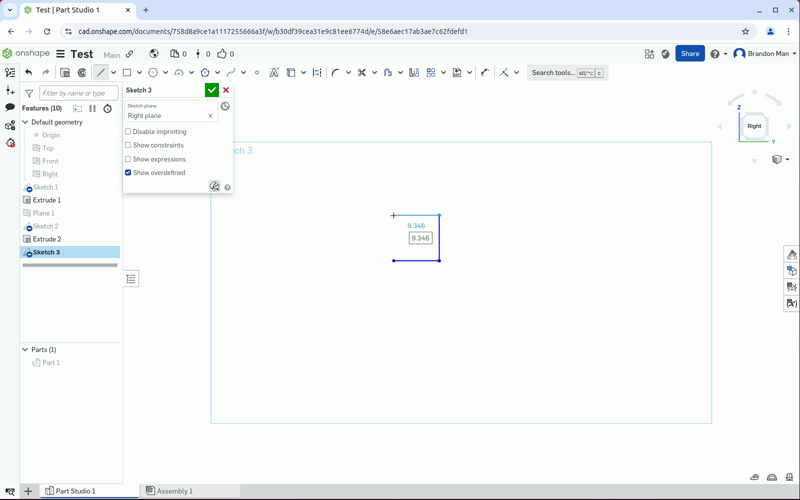
key_up(shift)
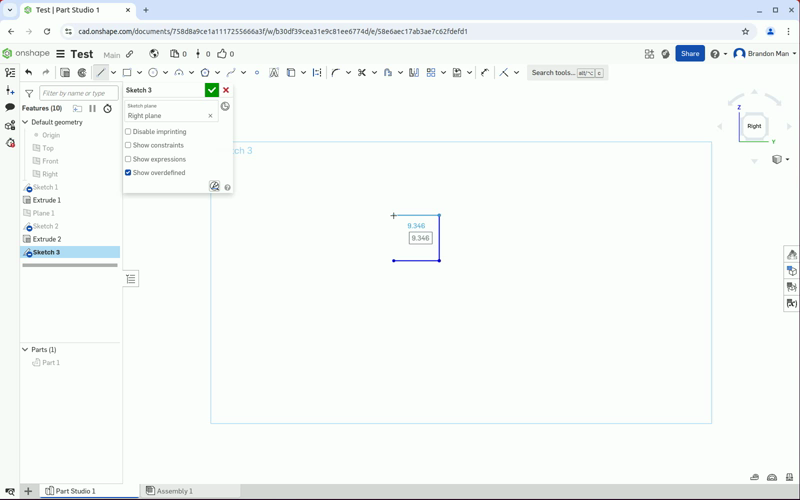
mouse_move(423, 215)
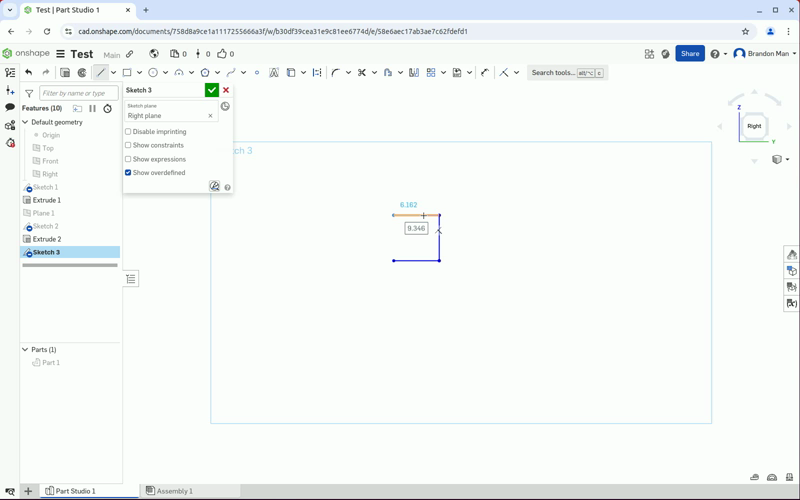
key_down(shift)
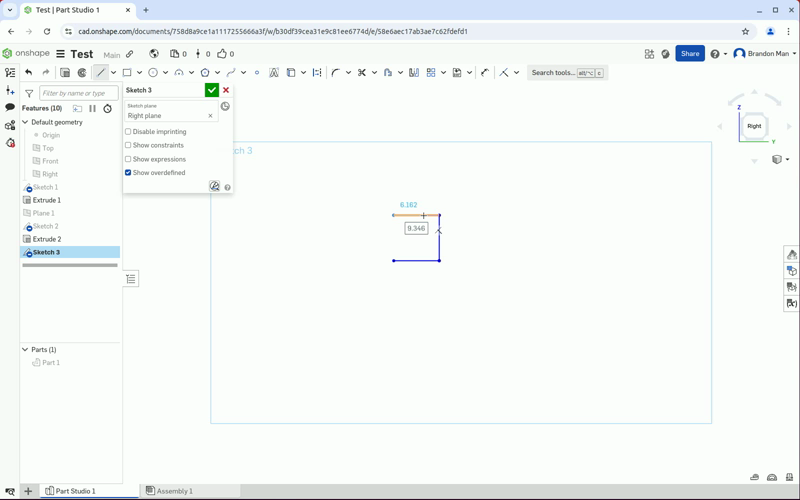
mouse_move(393, 260)
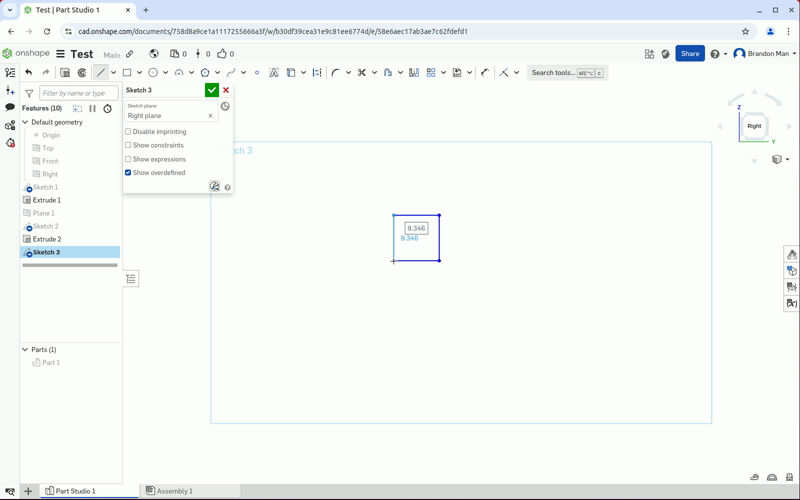
key_up(shift)
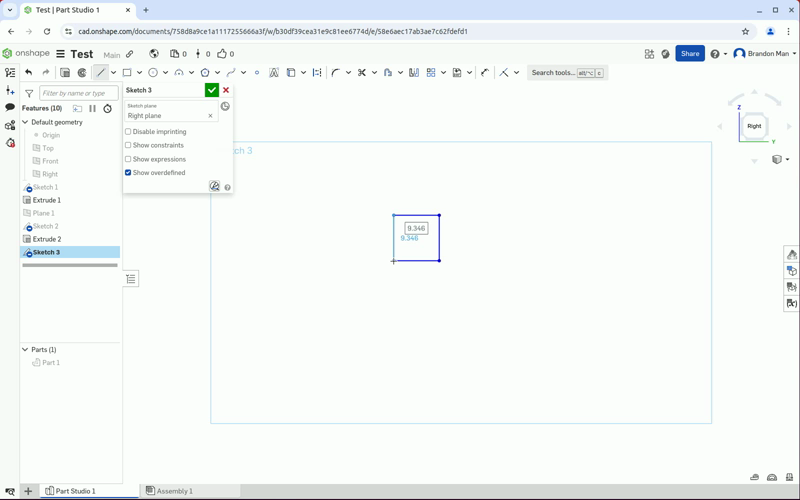
click(393, 260)
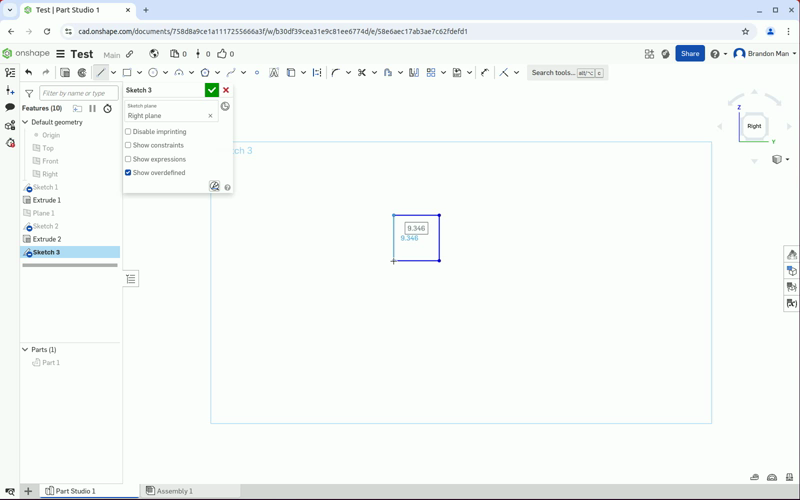
key(esc)
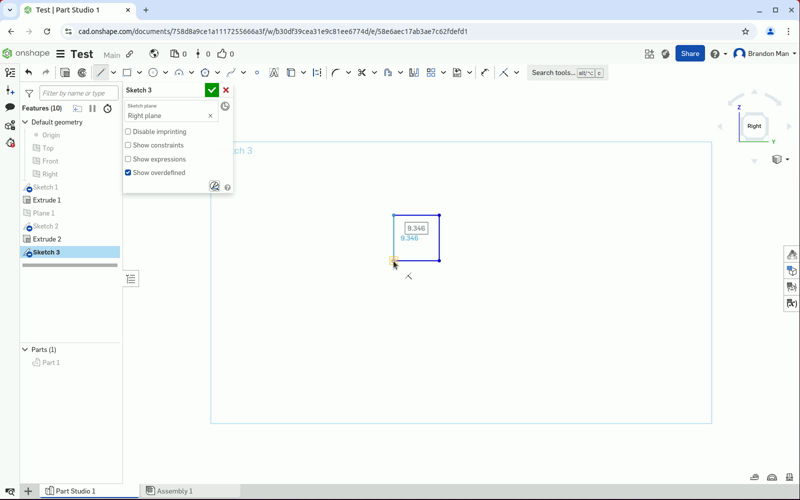
mouse_move(427, 244)
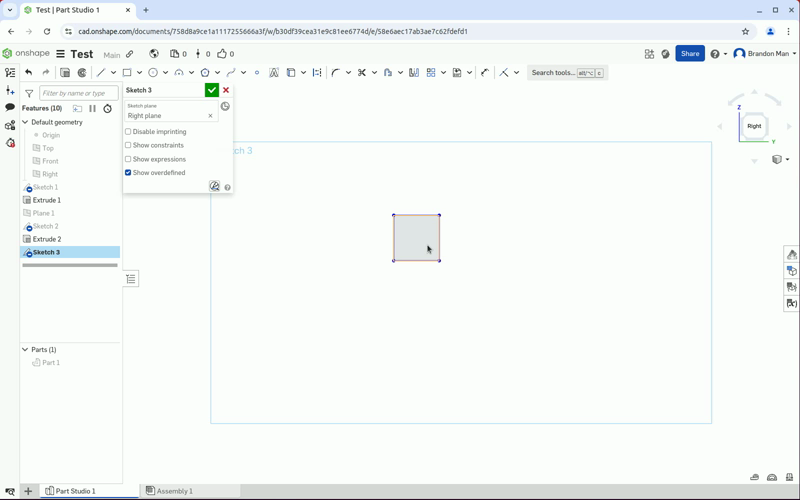
click(427, 244)
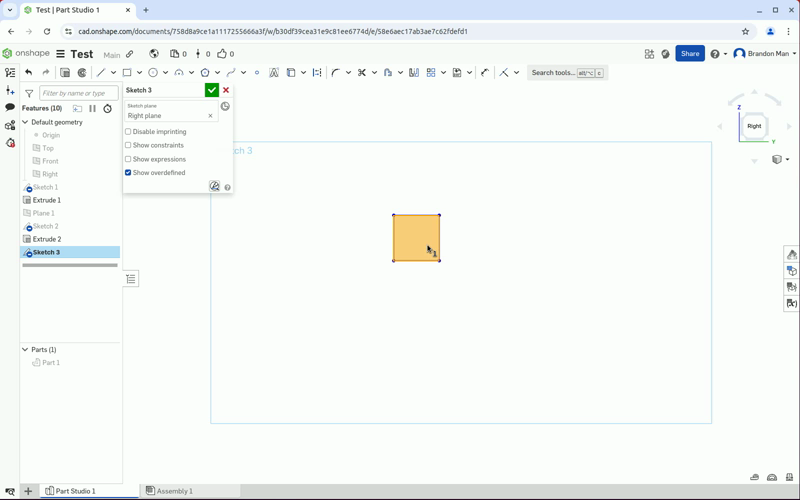
mouse_move(73, 352)
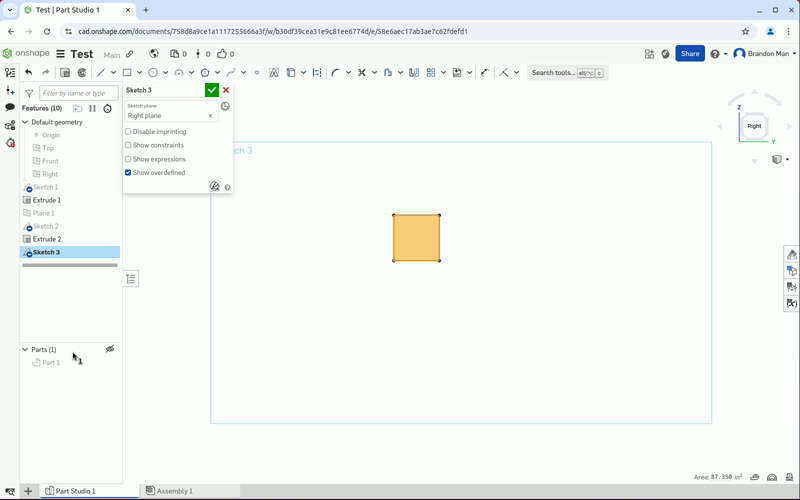
key(shift+y)
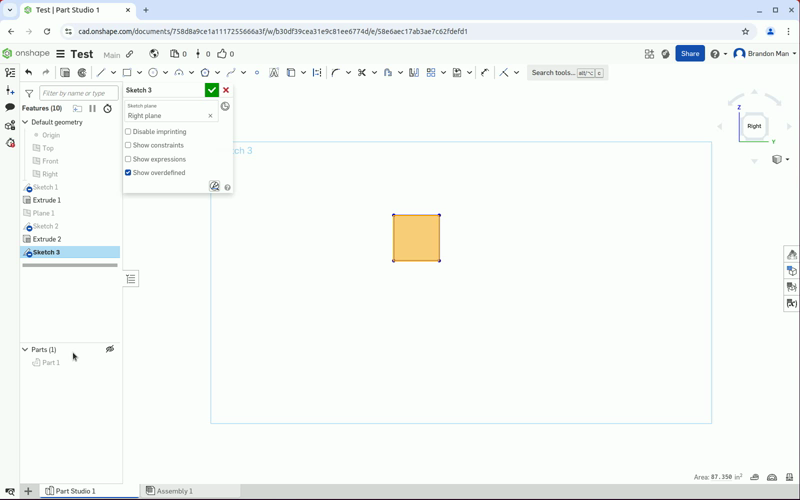
key(shift+e)
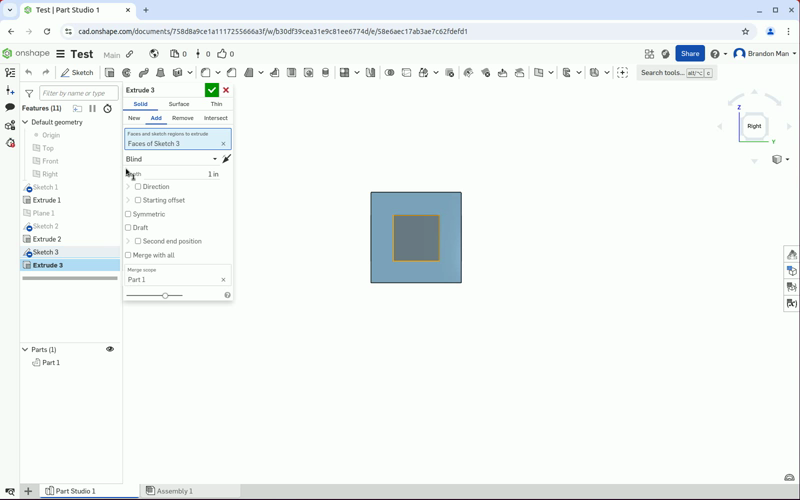
mouse_move(143, 106)
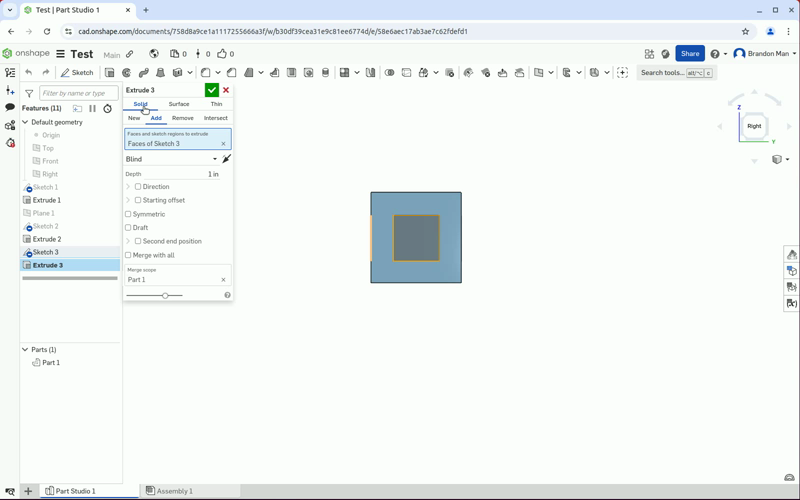
click(143, 106)
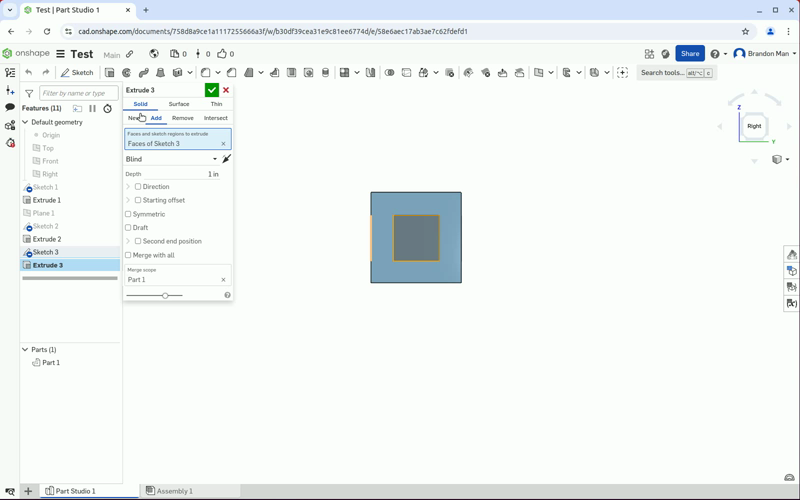
mouse_move(137, 120)
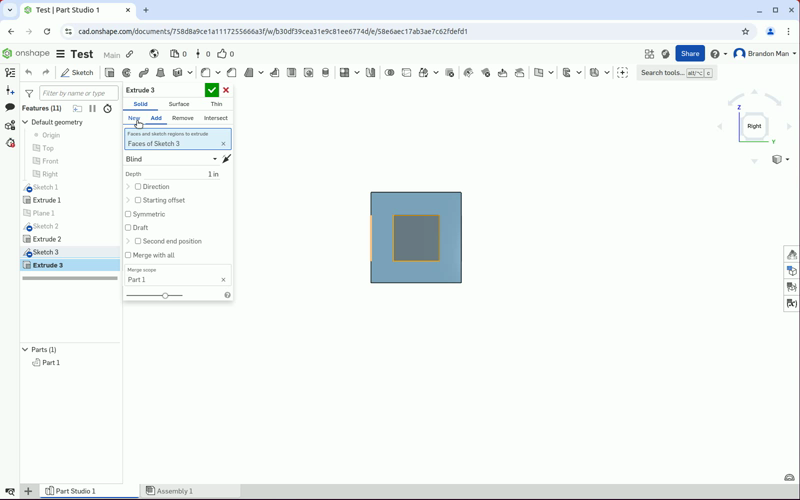
click(137, 120)
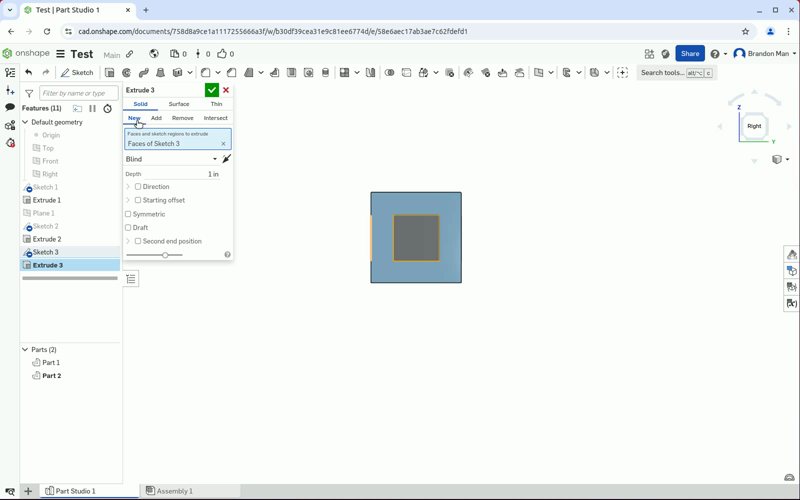
key(tab, 4)
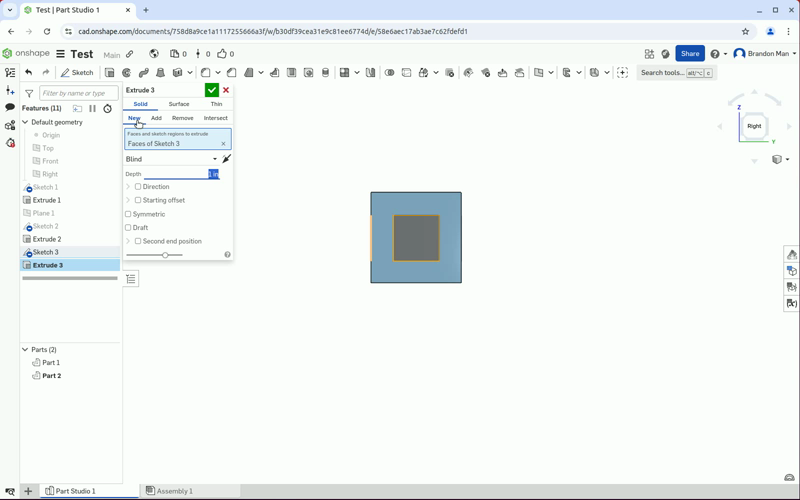
text(4.574)
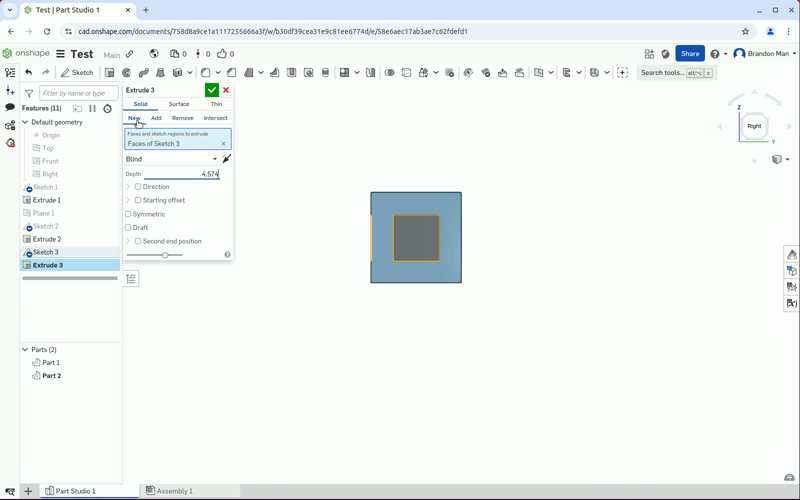
key(enter)
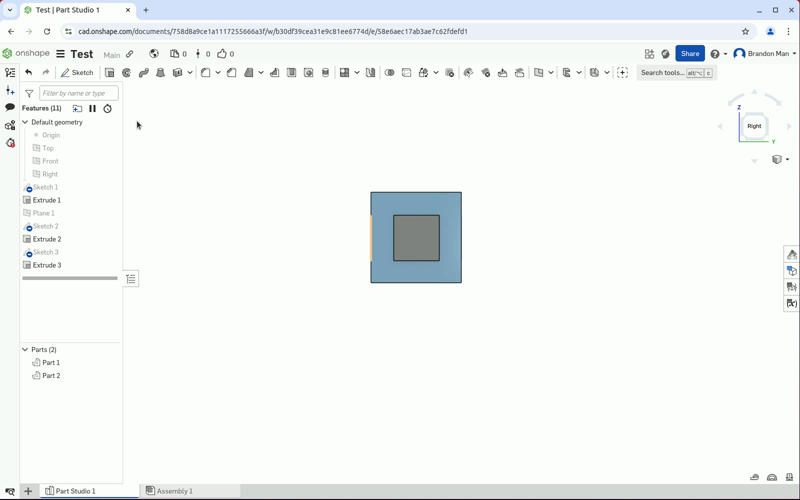
key(shift+h)
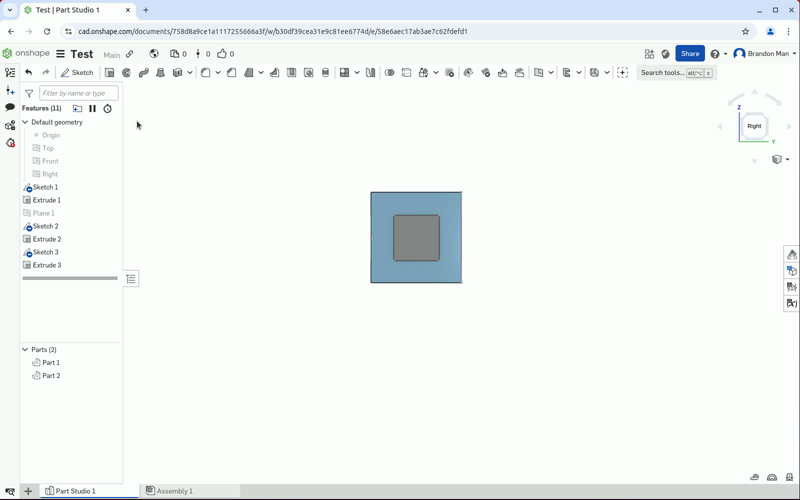
key(shift+h)
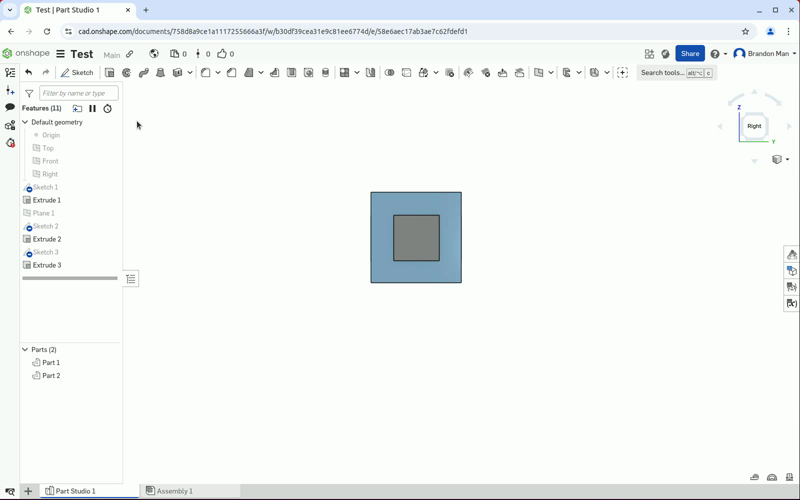
mouse_move(73, 189)
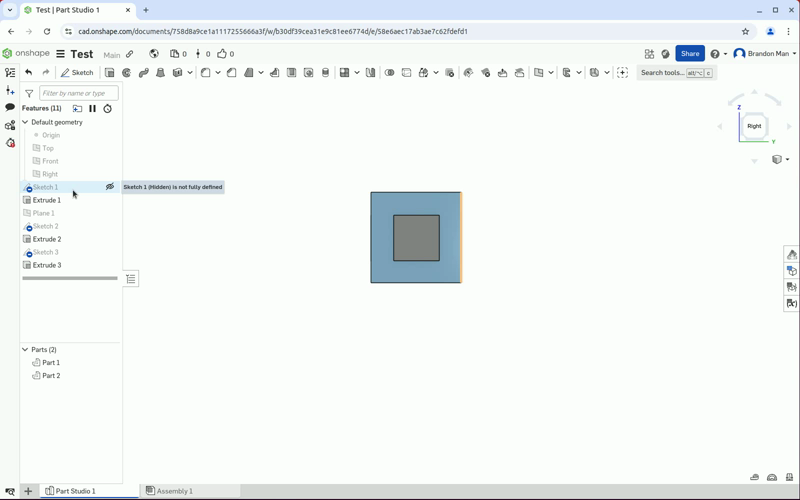
click(73, 189)
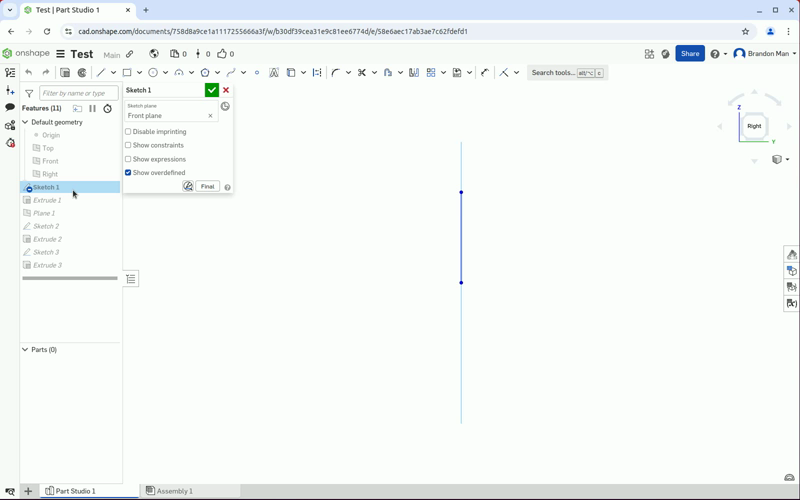
mouse_move(229, 92)
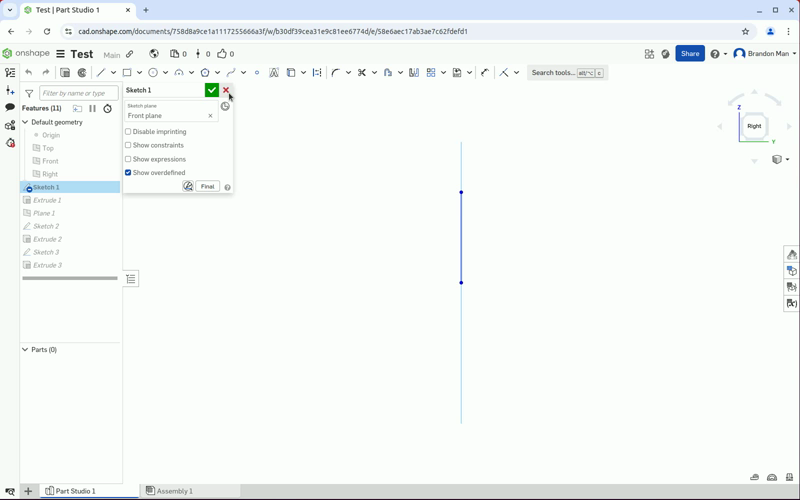
click(229, 92)
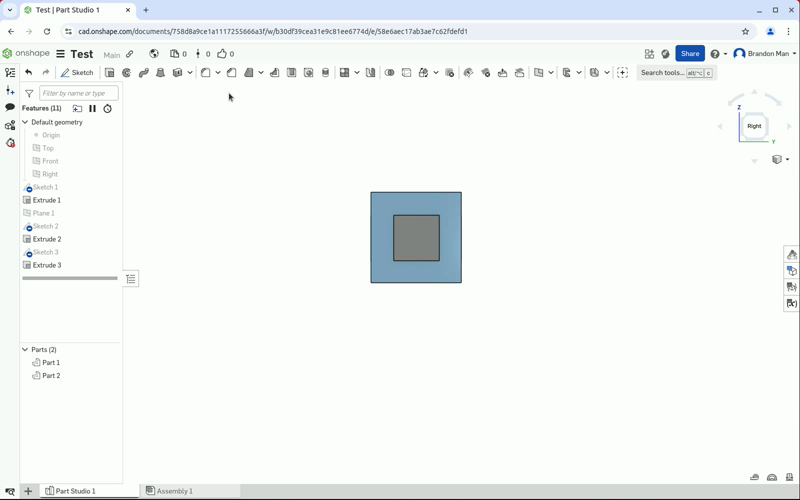
mouse_move(73, 352)
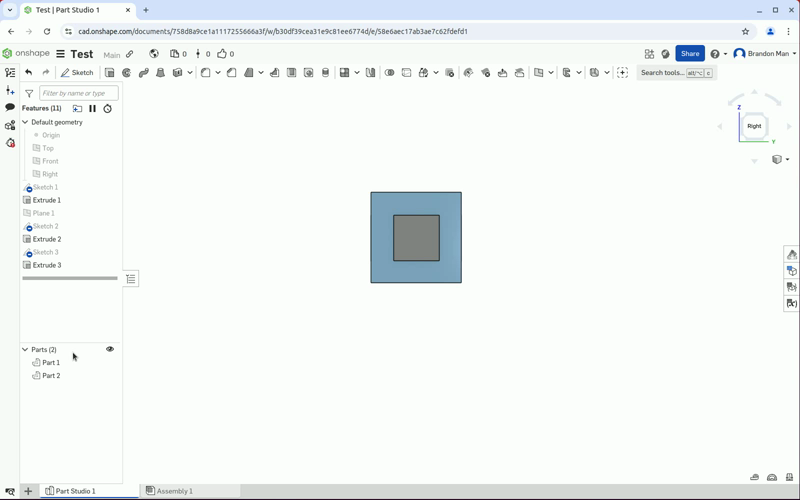
key(y)
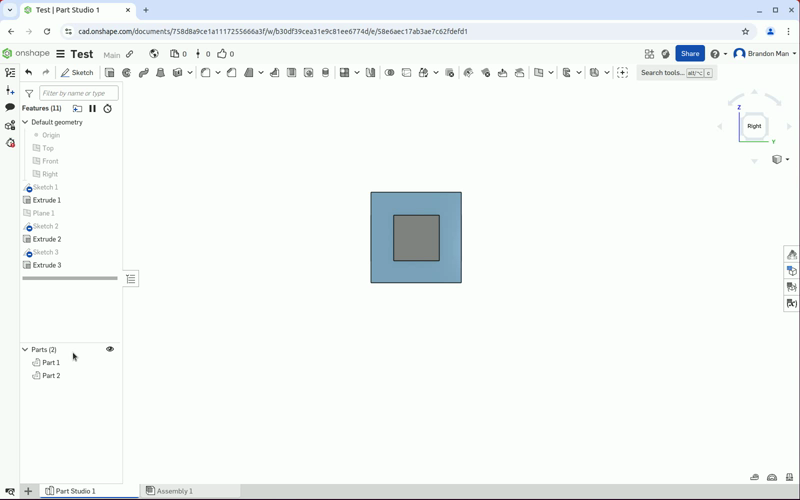
key(shift+p)
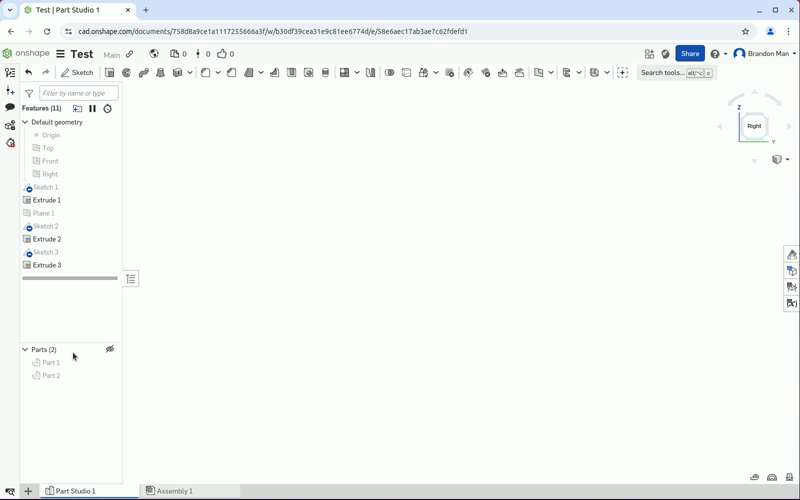
key(space)
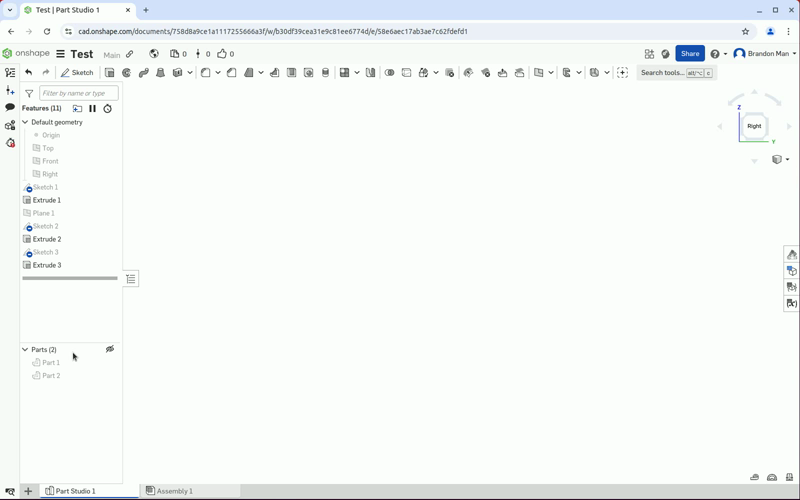
key_down(shift)
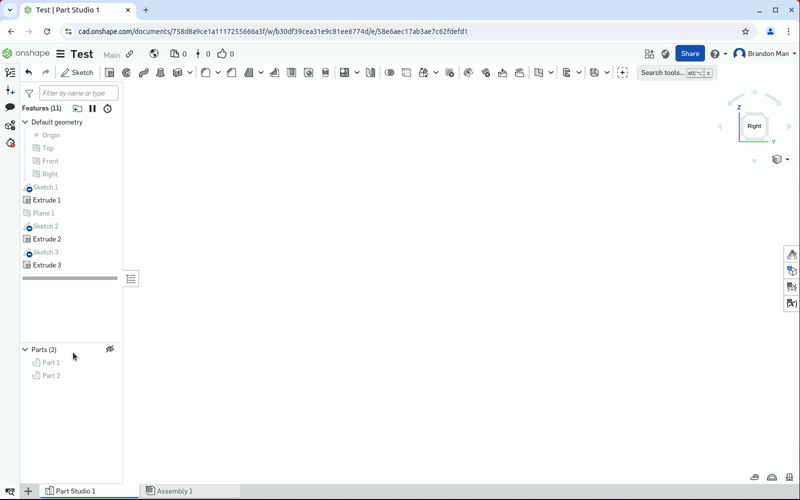
key(right)
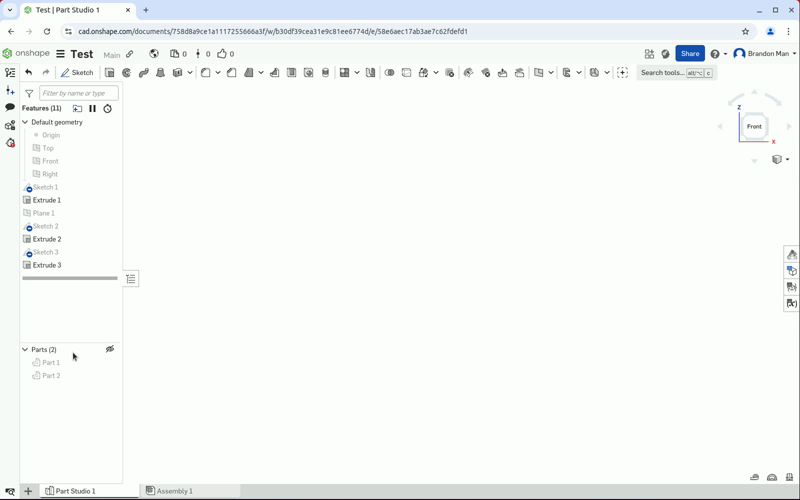
key_up(shift)
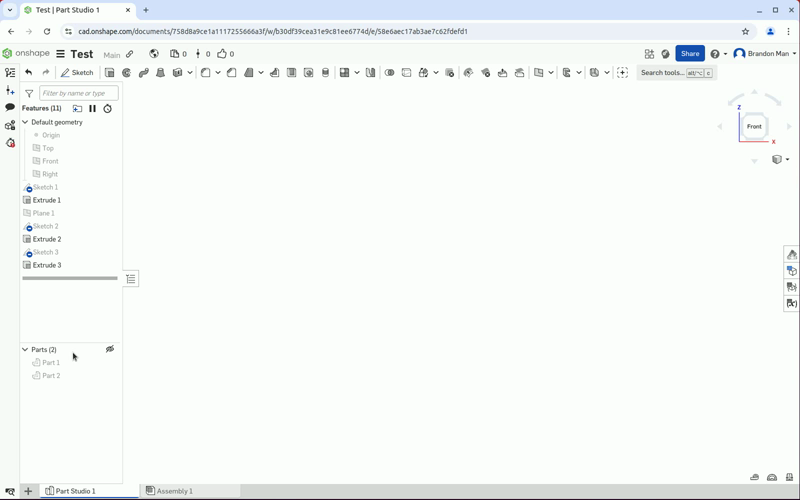
key(space)
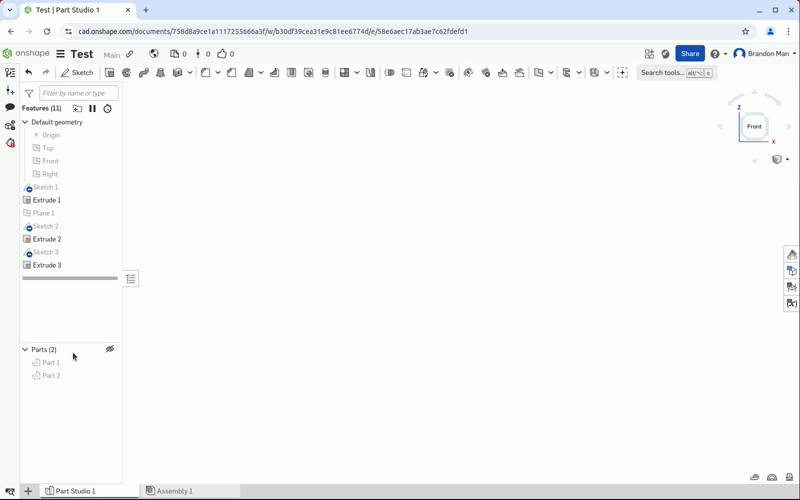
key_down(shift)
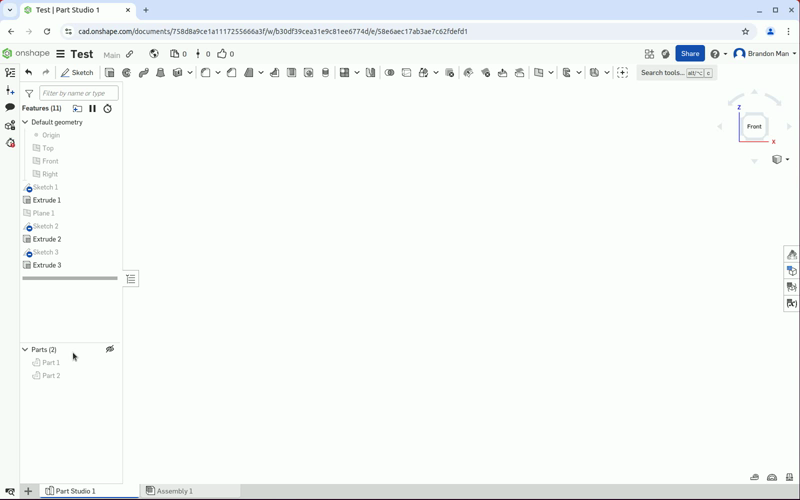
key(down)
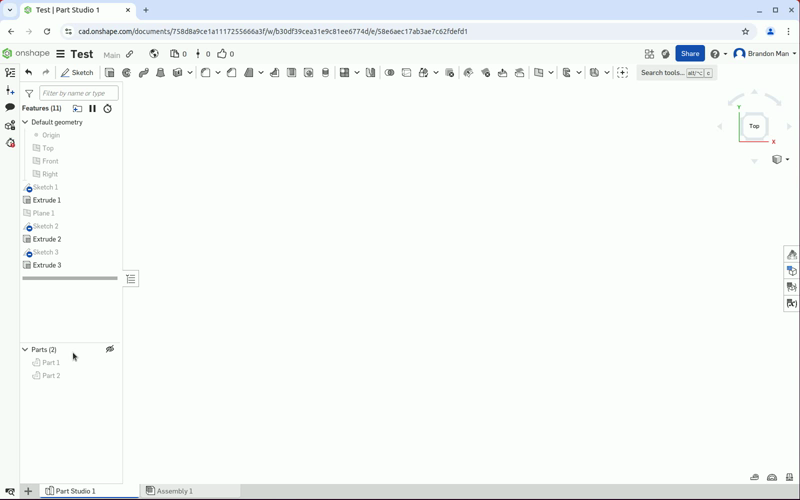
key_up(shift)
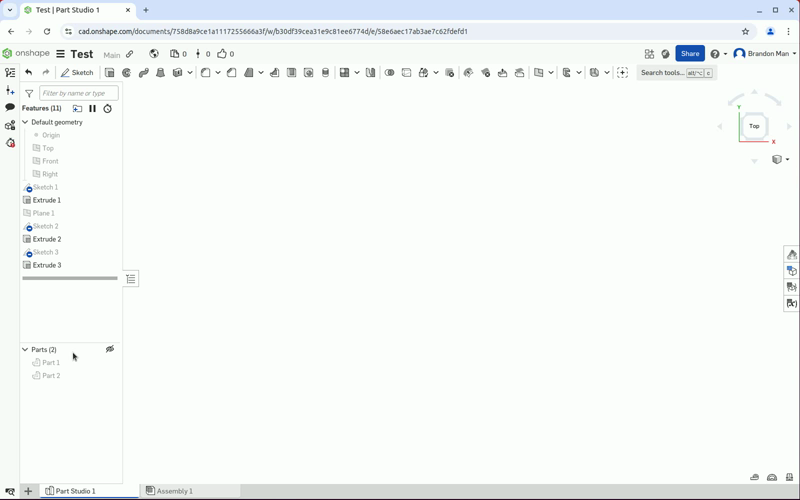
mouse_move(73, 352)
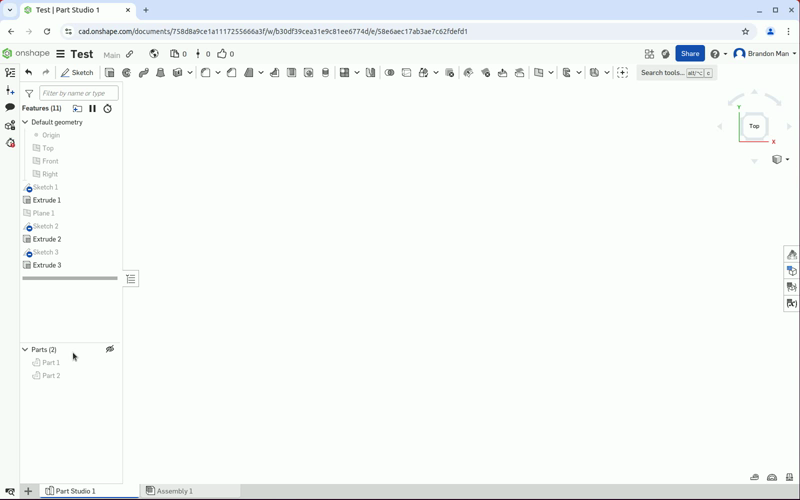
key(shift+y)
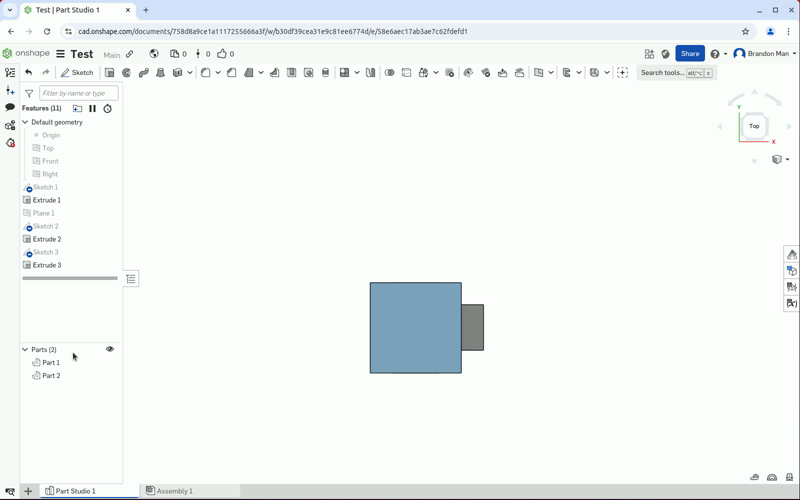
mouse_move(541, 75)
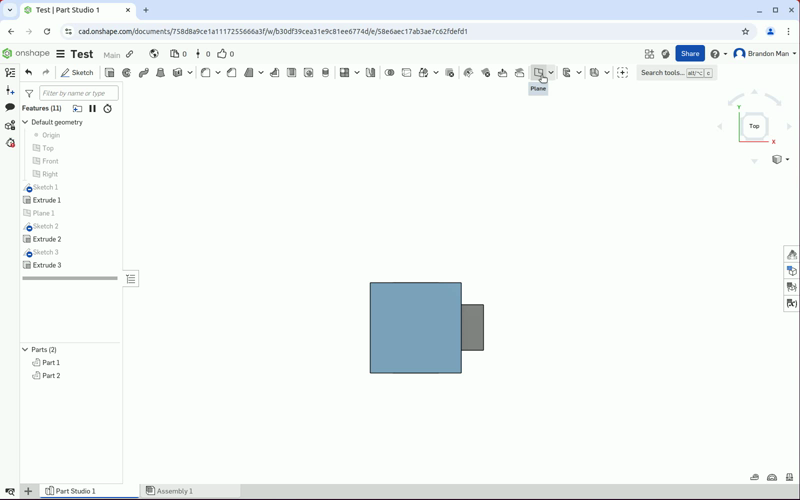
click(541, 75)
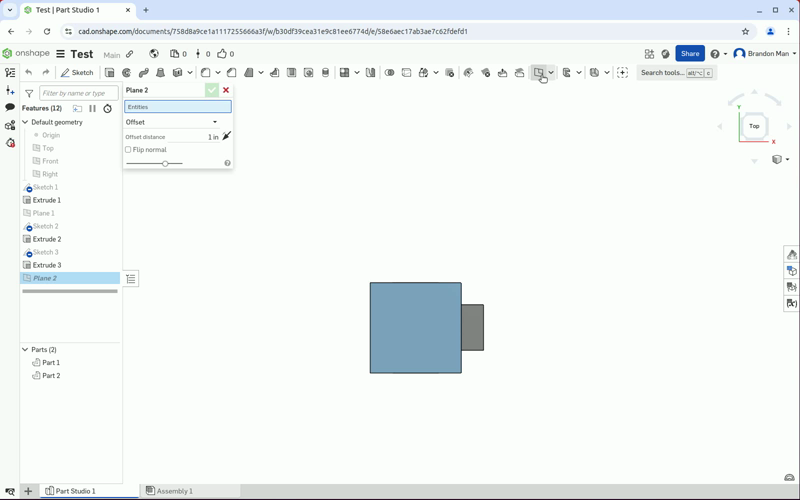
mouse_move(73, 150)
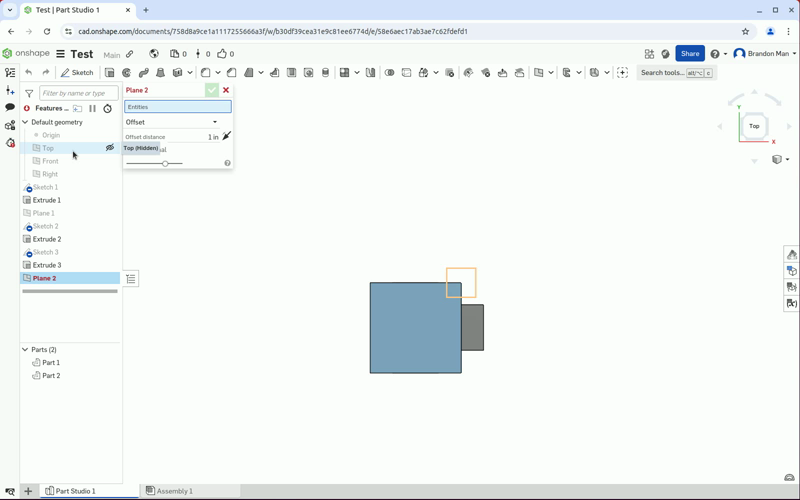
click(73, 150)
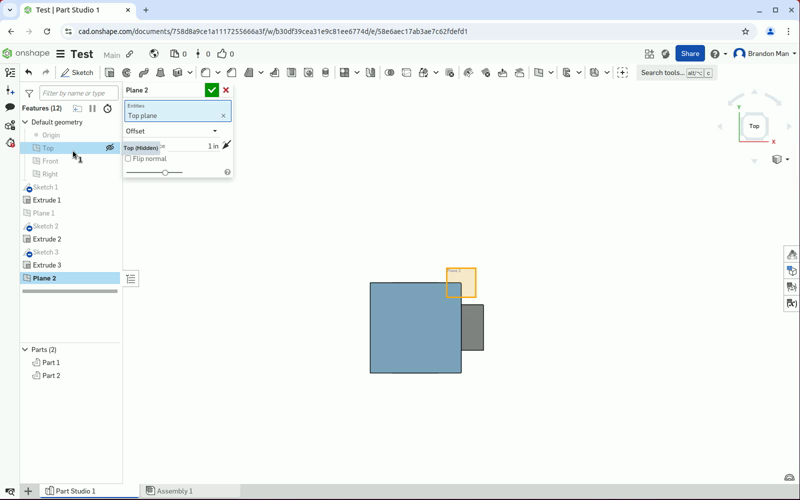
key(tab, 2)
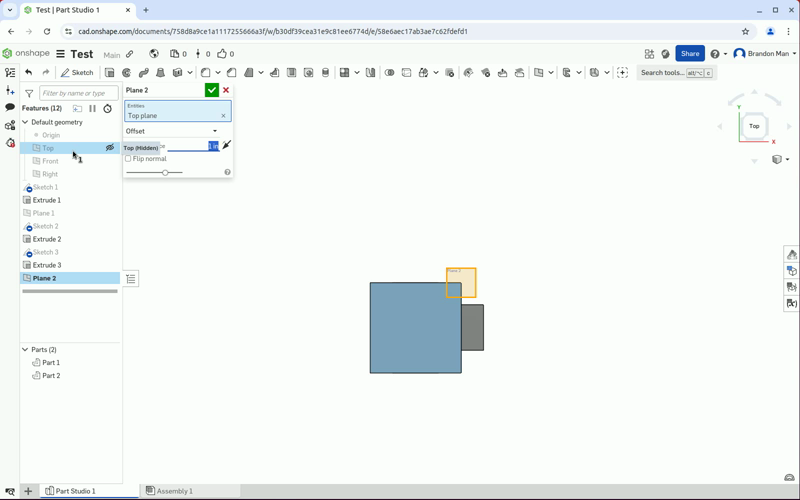
text(18.548)
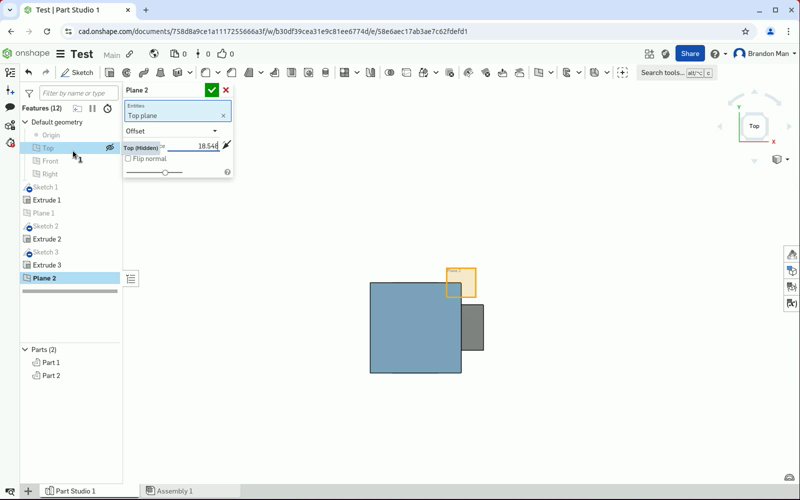
key(enter, 2)
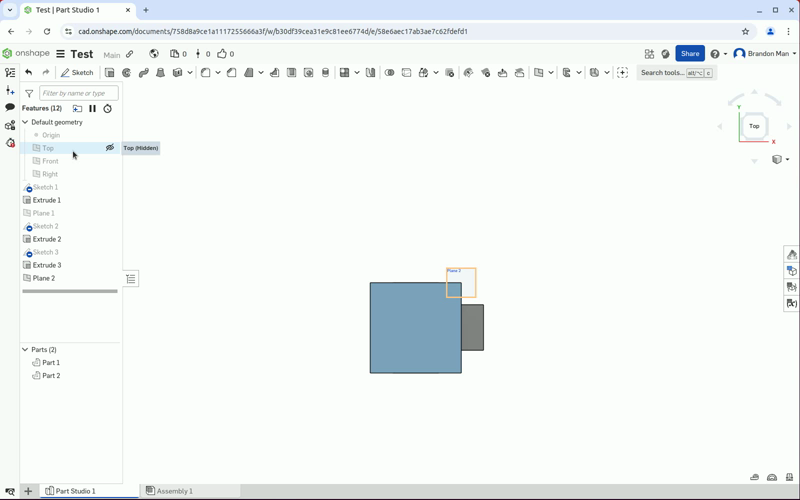
key(shift+s)
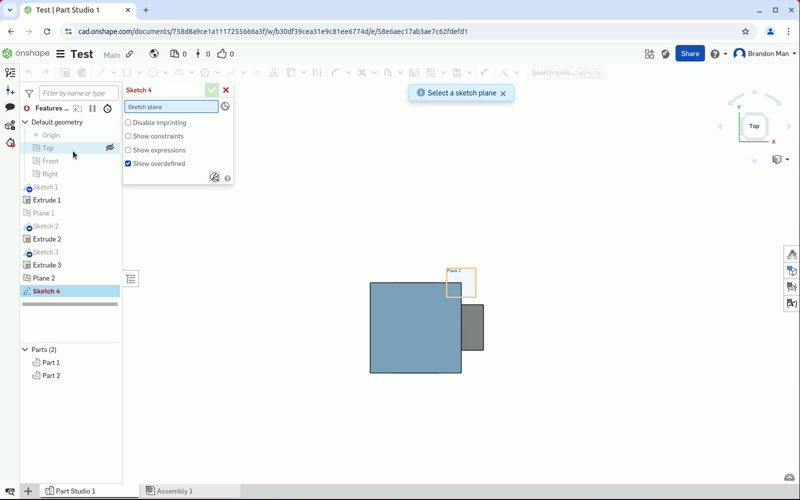
mouse_move(73, 280)
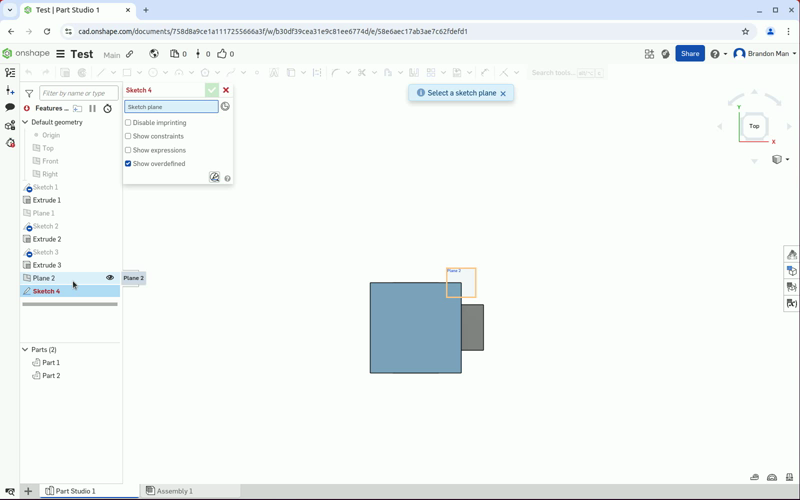
click(73, 280)
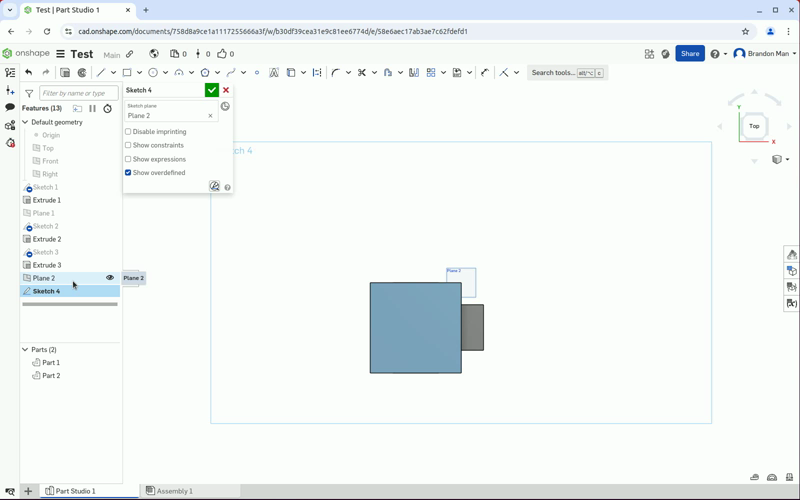
mouse_move(73, 352)
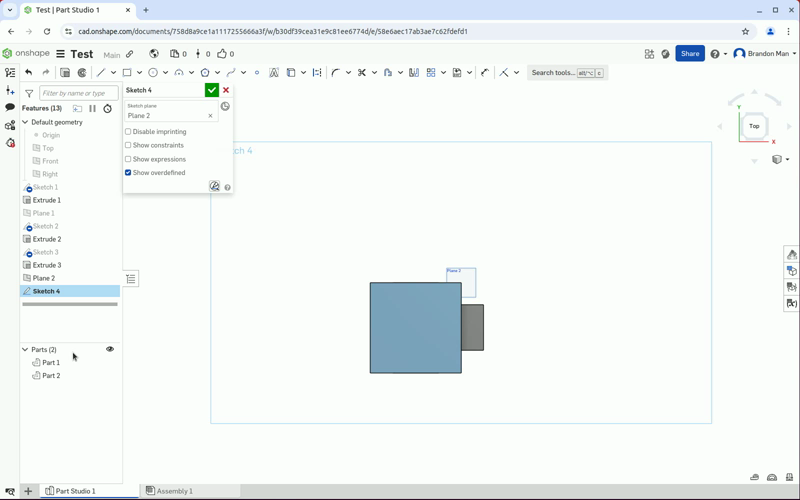
key(y)
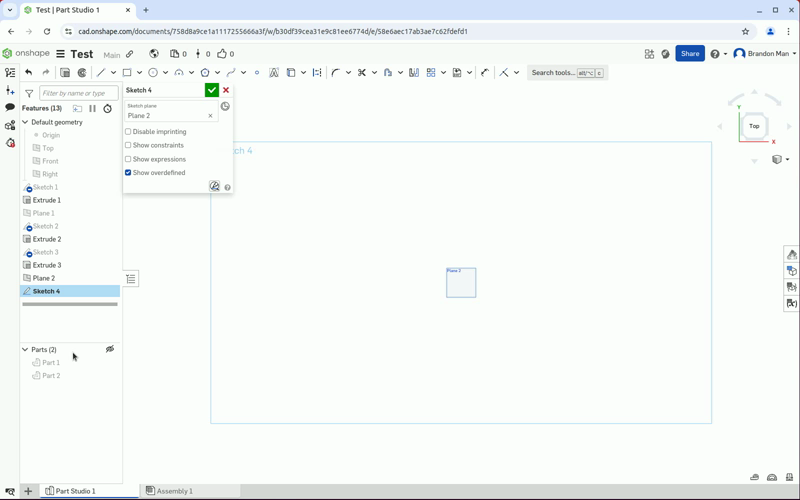
key(c)
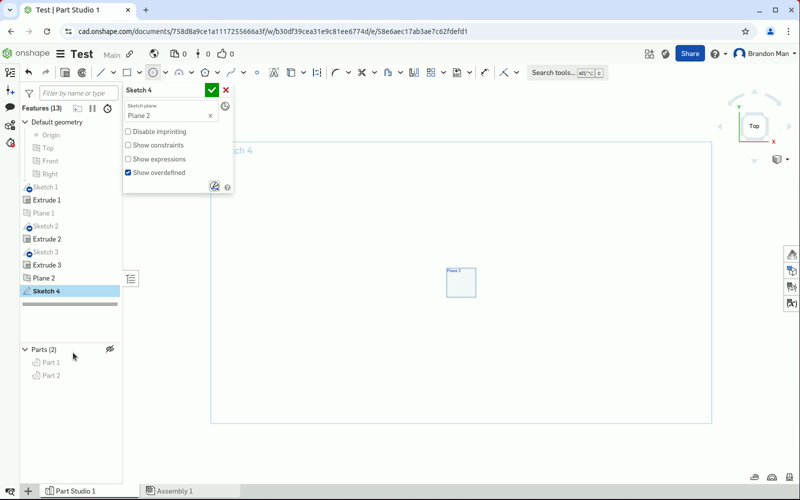
key_down(shift)
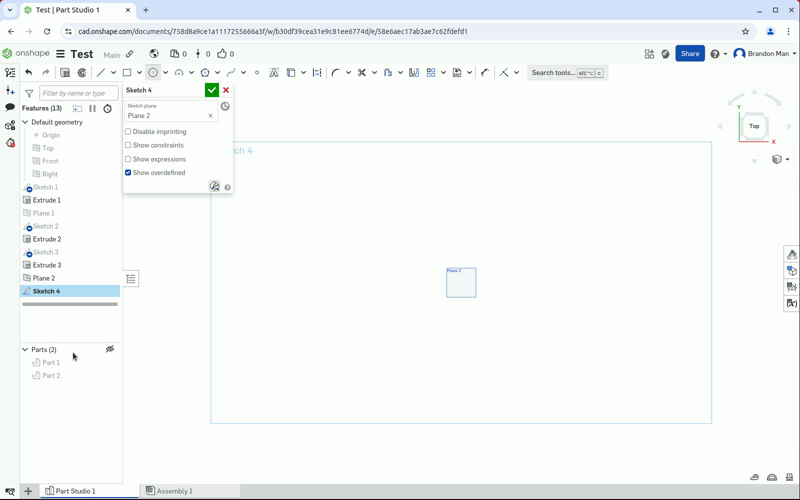
mouse_move(416, 327)
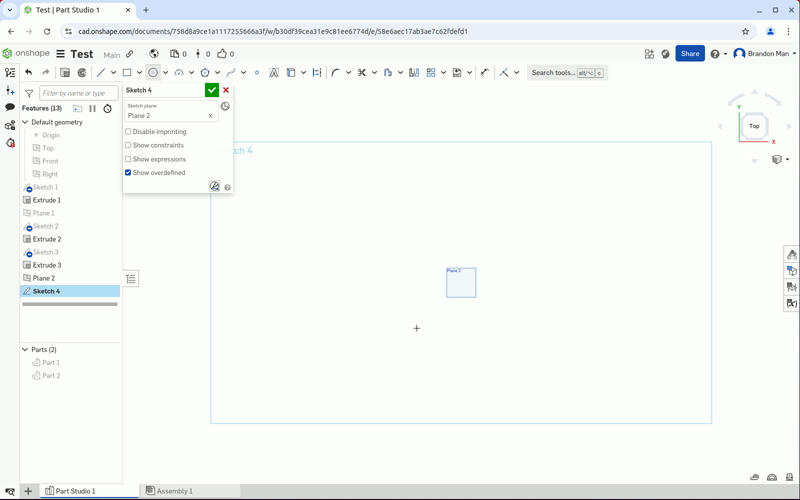
click(416, 327)
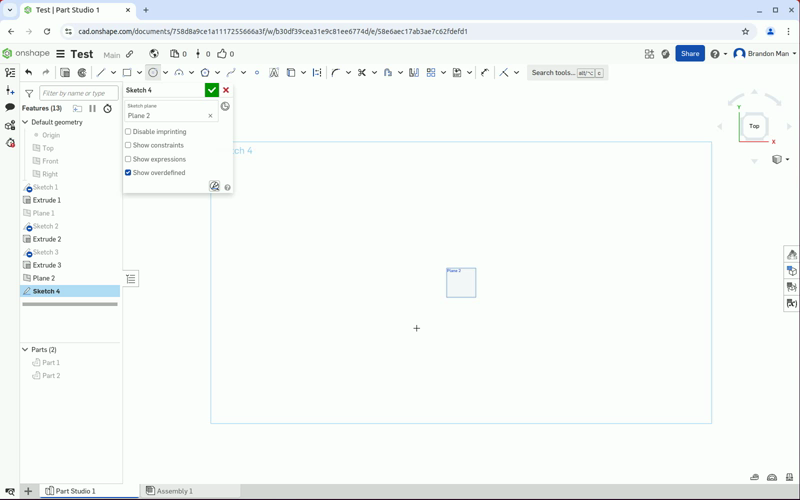
key_up(shift)
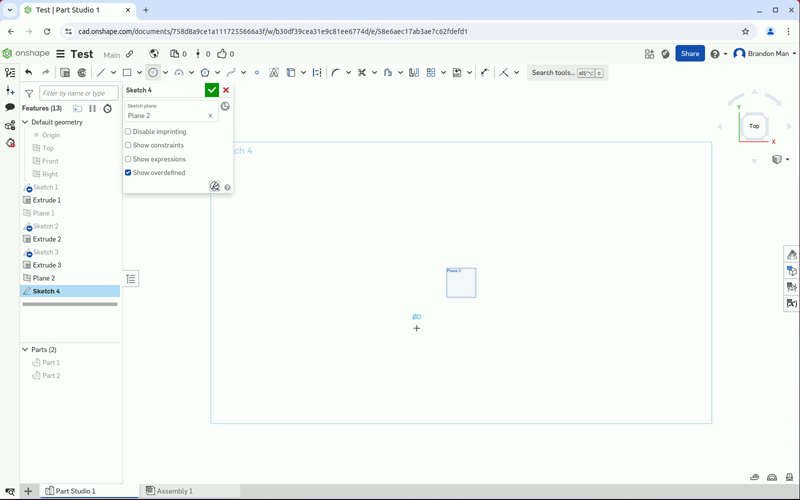
mouse_move(440, 327)
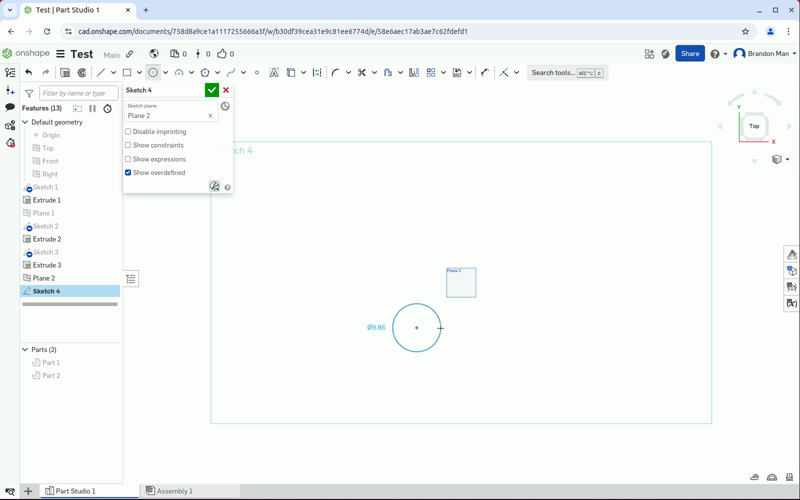
click(440, 327)
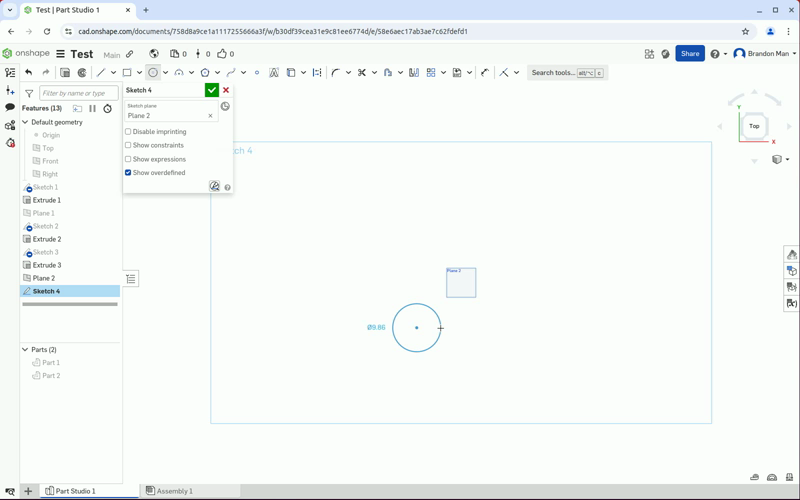
key(esc)
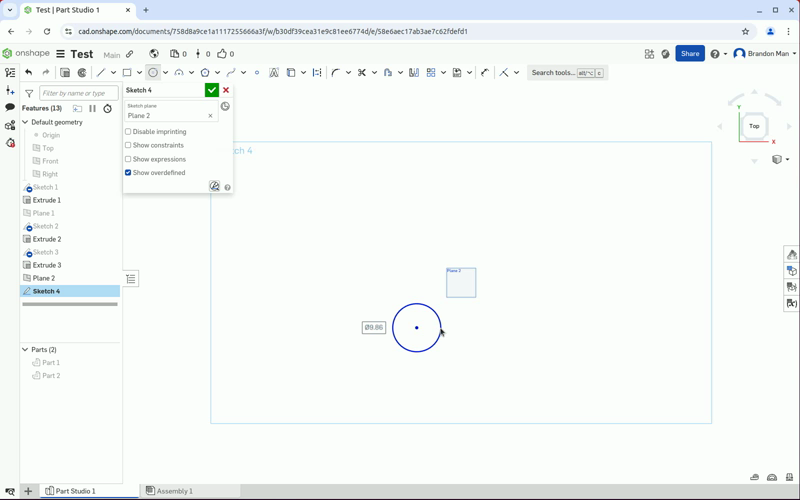
mouse_move(437, 333)
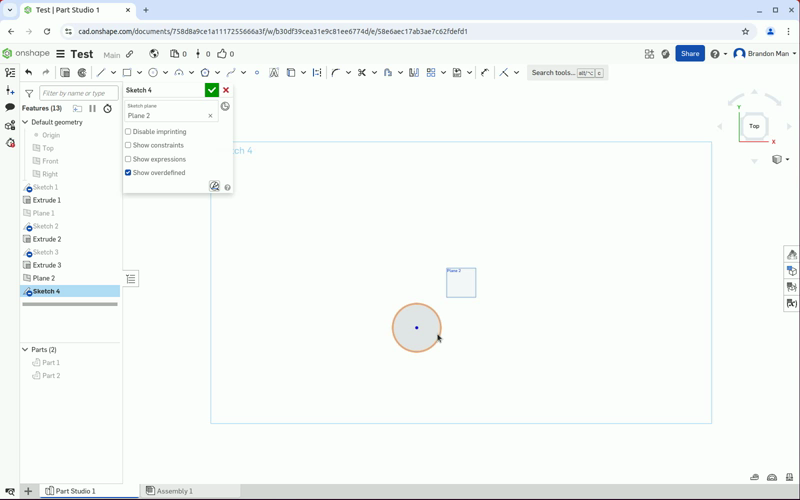
click(437, 333)
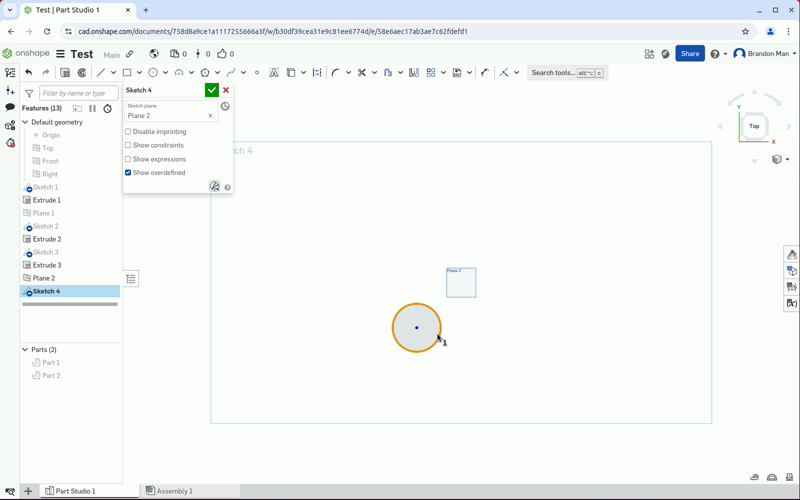
mouse_move(73, 352)
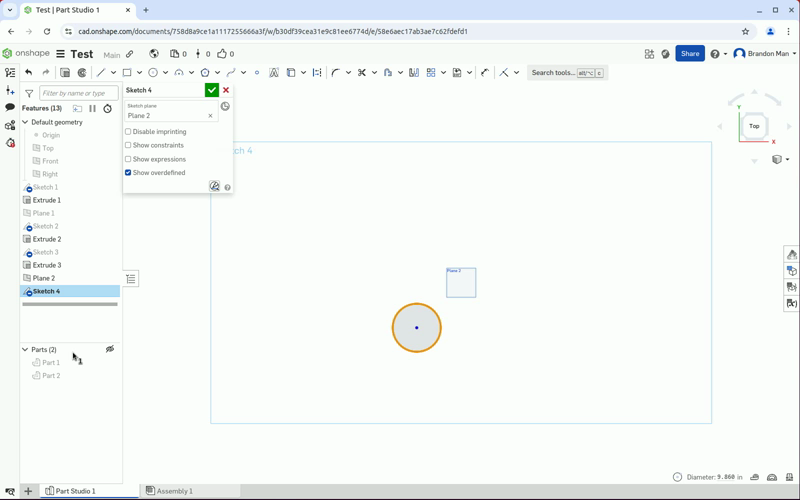
key(shift+y)
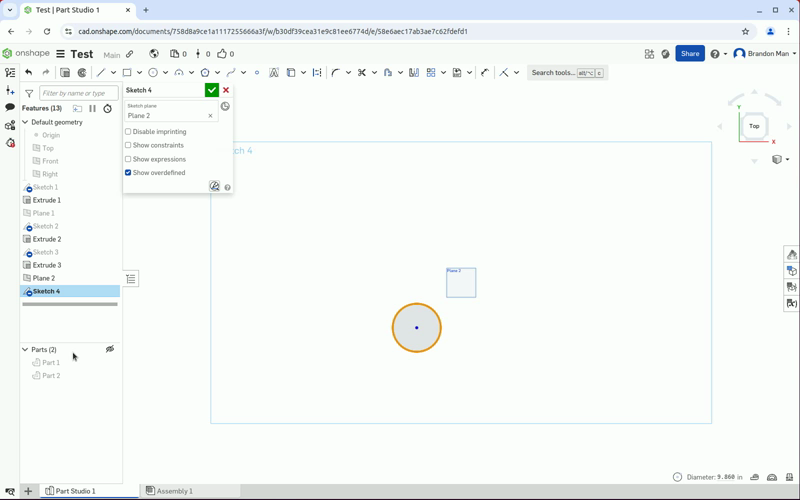
key(shift+e)
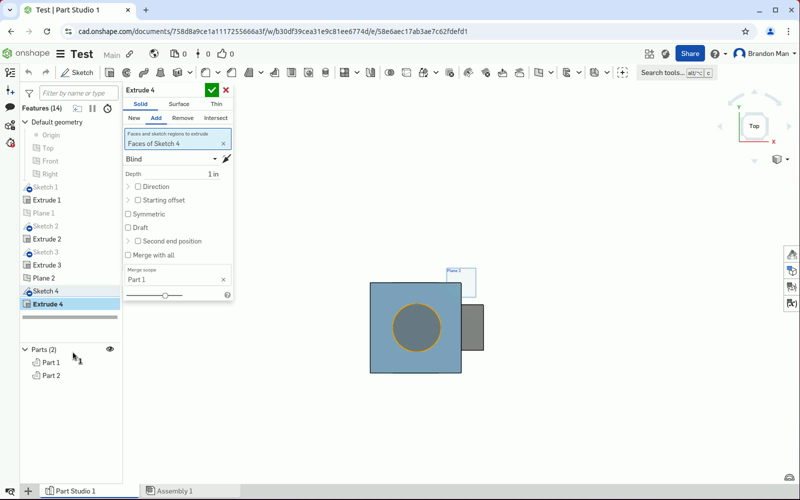
mouse_move(143, 106)
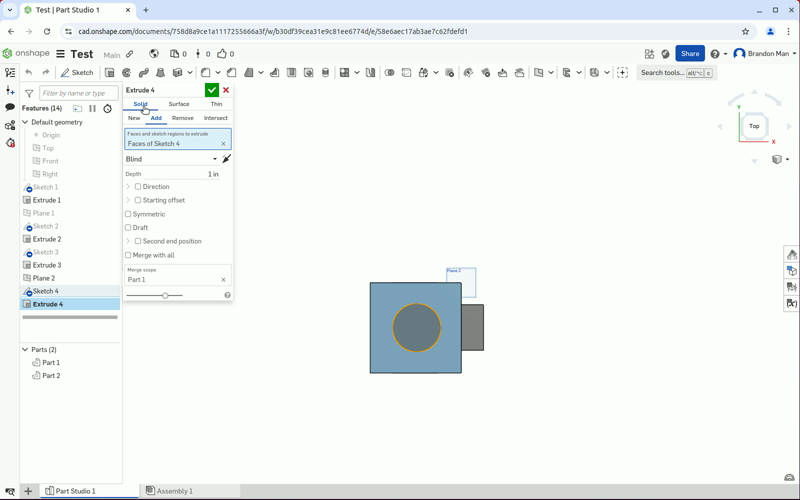
click(143, 106)
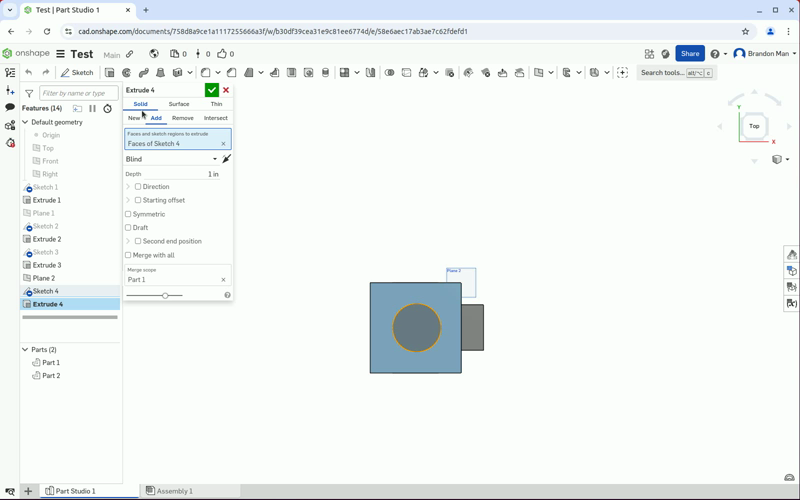
mouse_move(137, 120)
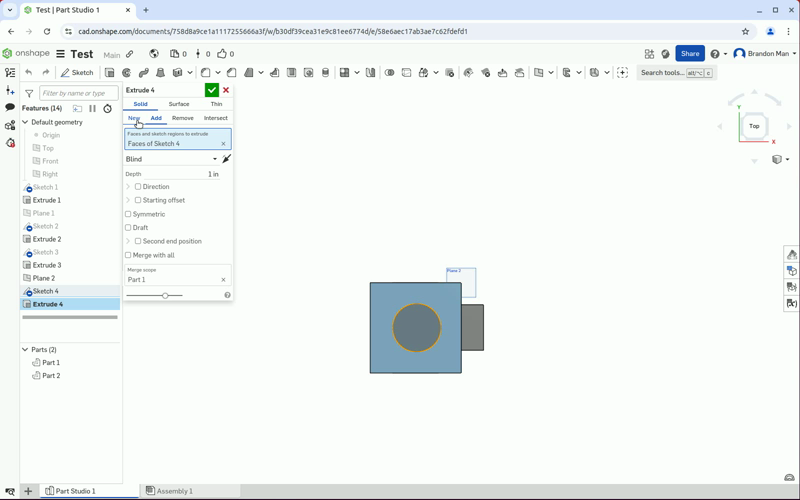
click(137, 120)
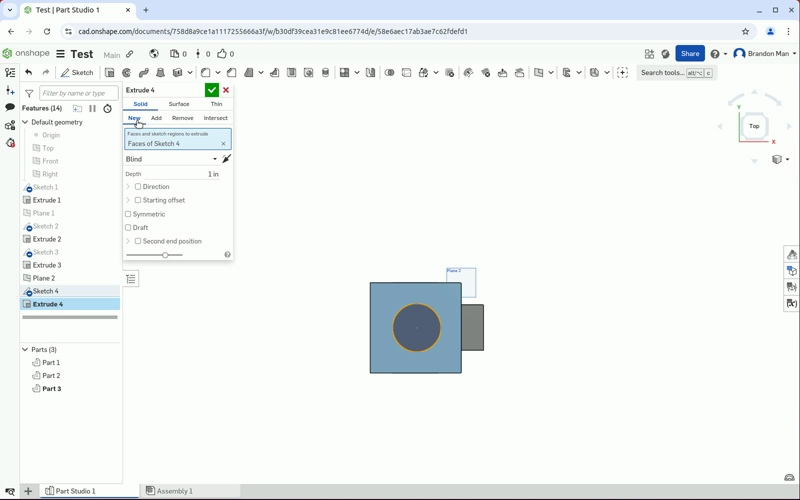
key(tab, 4)
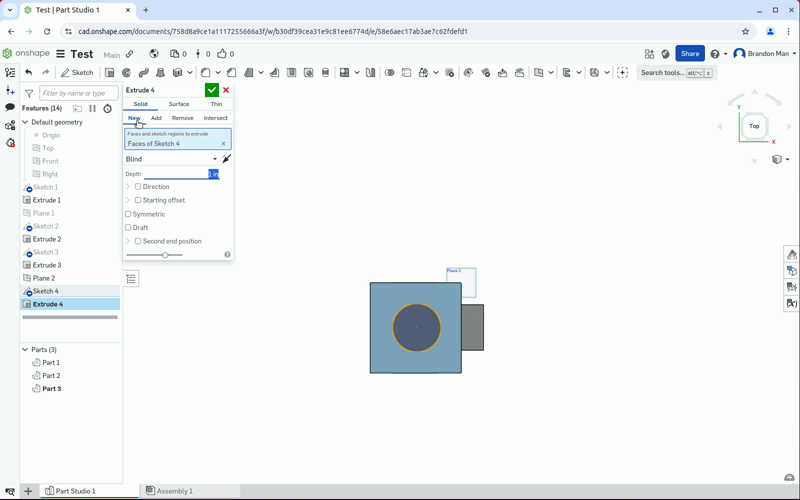
text(4.574)
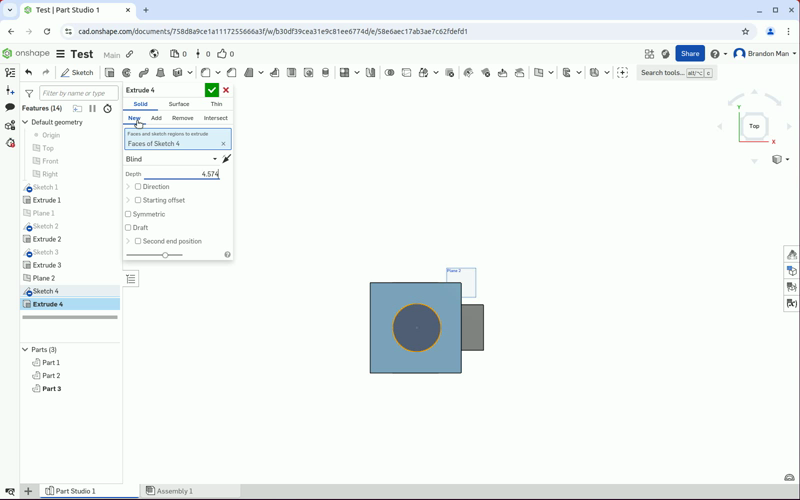
key(enter)
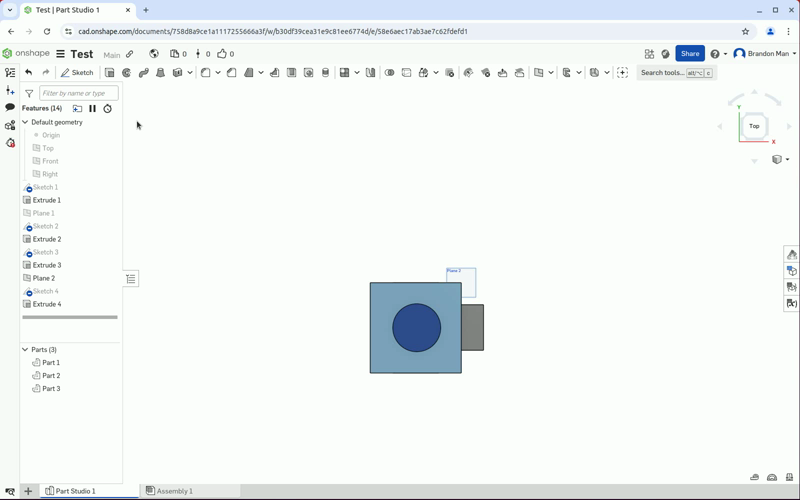
key(shift+h)
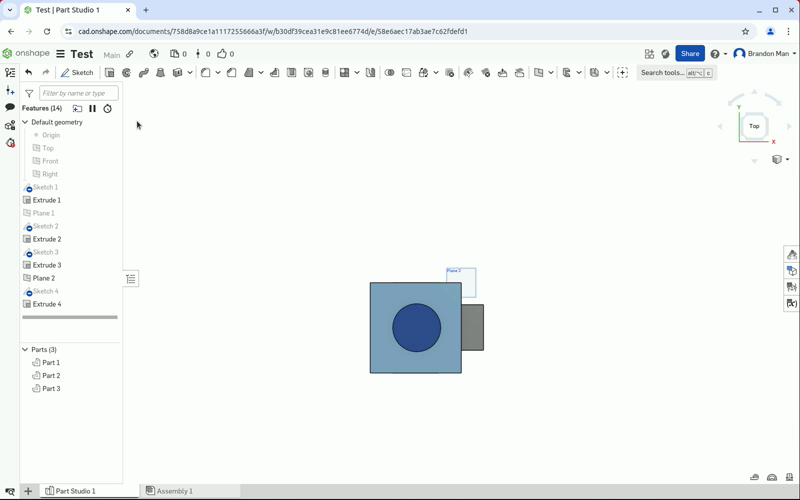
key(shift+h)
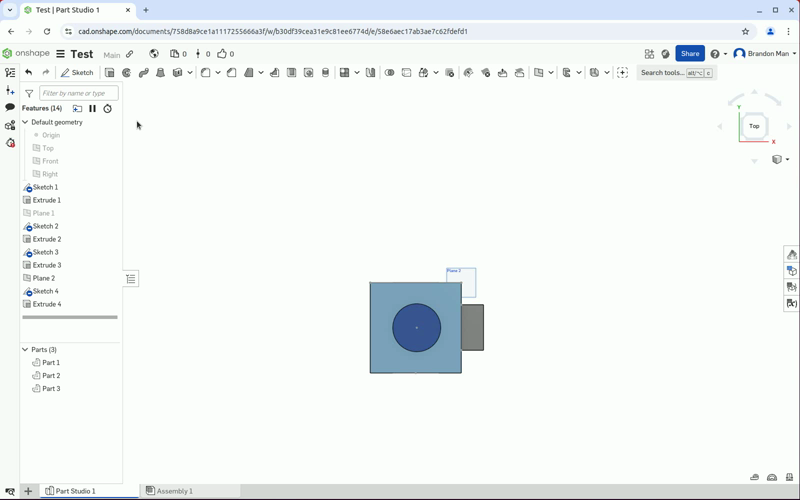
key(shift+7)
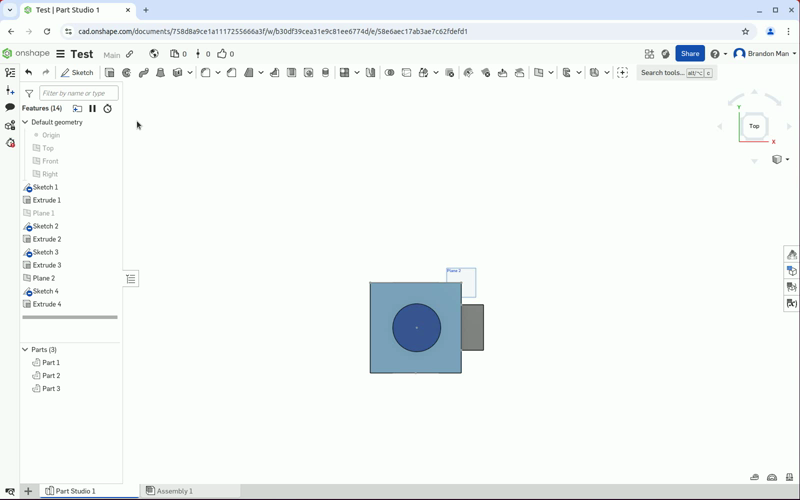
key(up, 3)
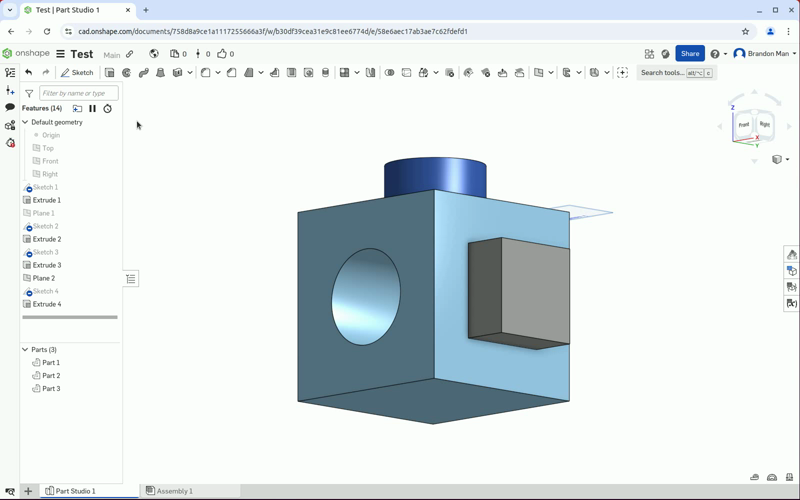
key(left, 3)
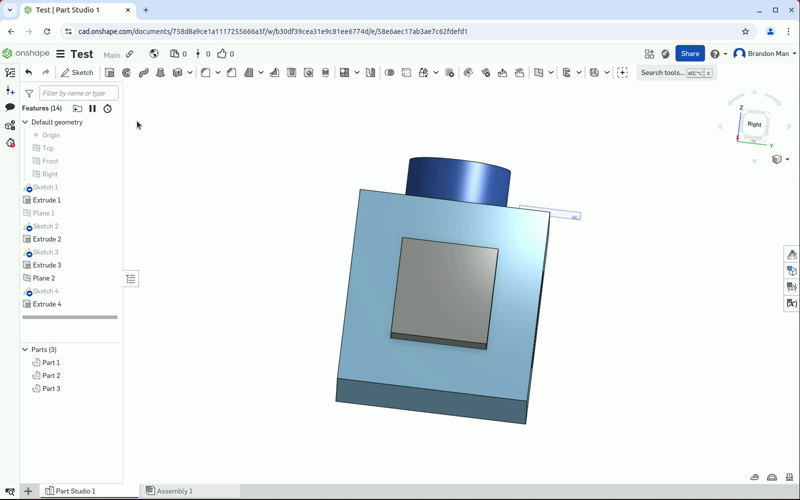
key(right, 3)
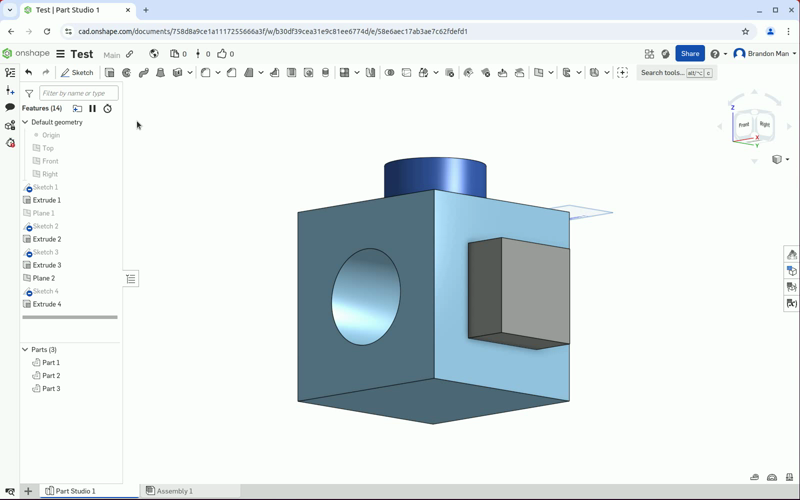
key(down, 3)
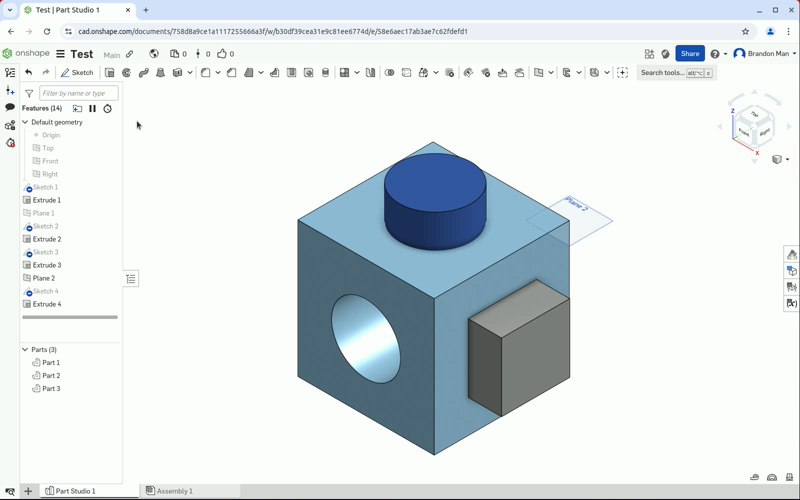
mouse_move(73, 189)
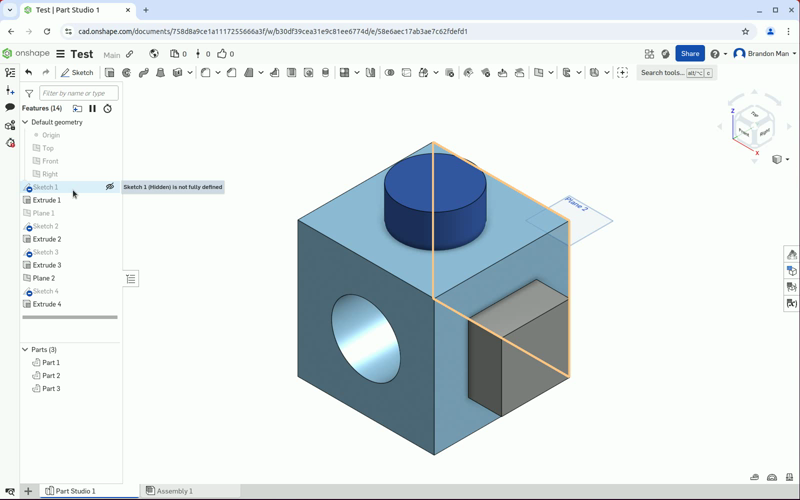
click(73, 189)